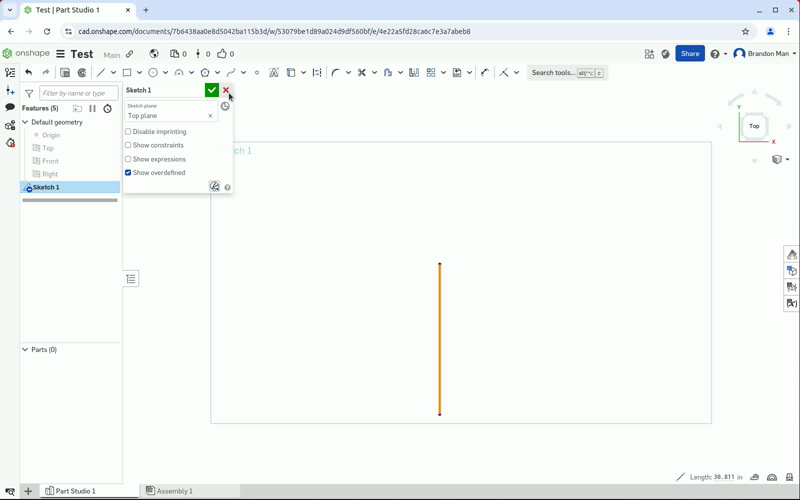
key(shift+h)
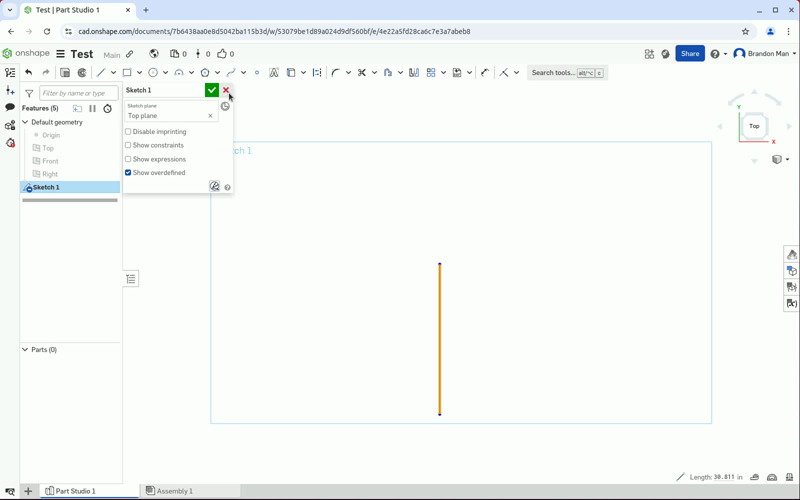
key(shift+s)
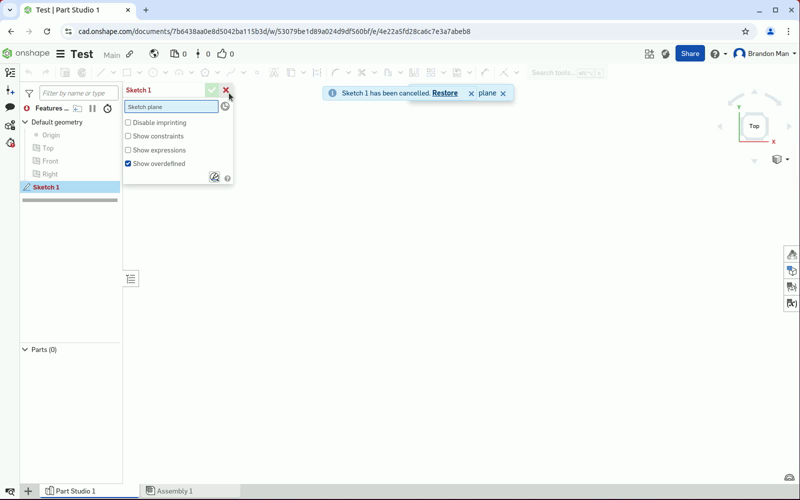
mouse_move(73, 150)
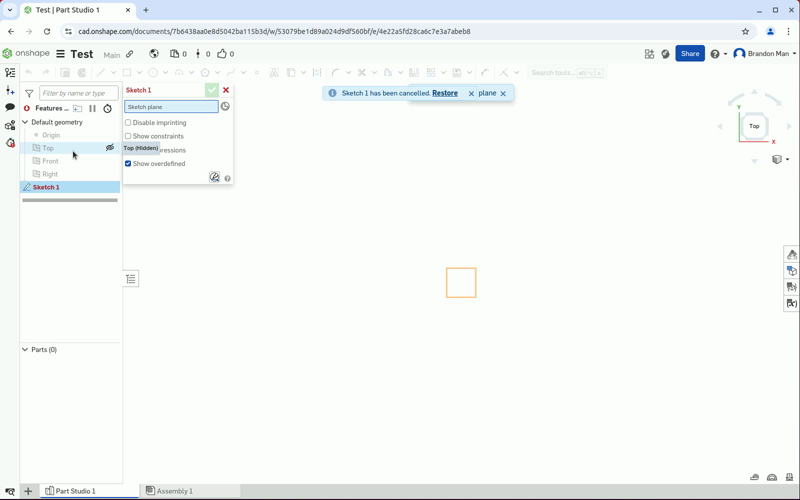
click(73, 150)
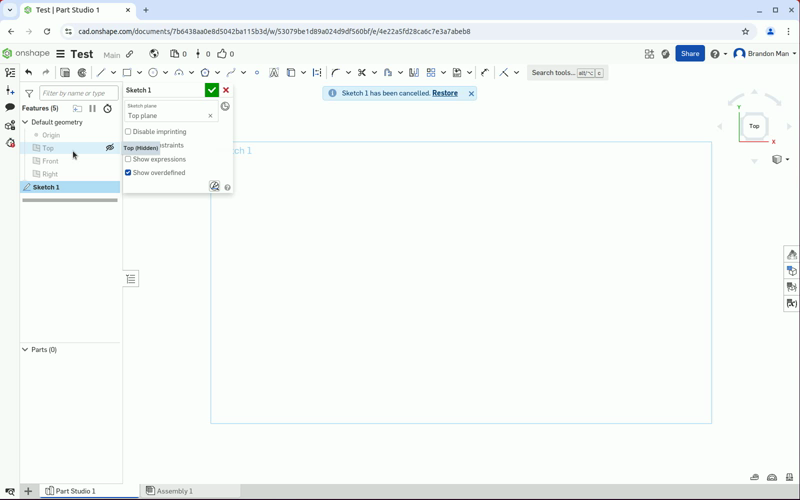
mouse_move(73, 352)
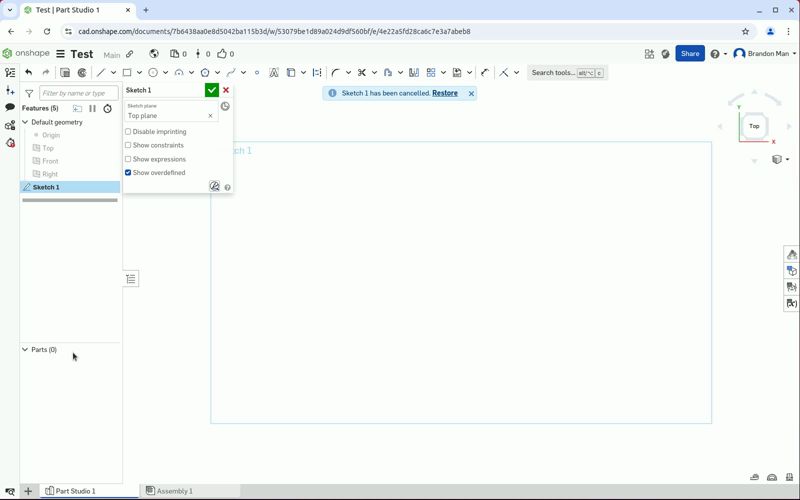
key(y)
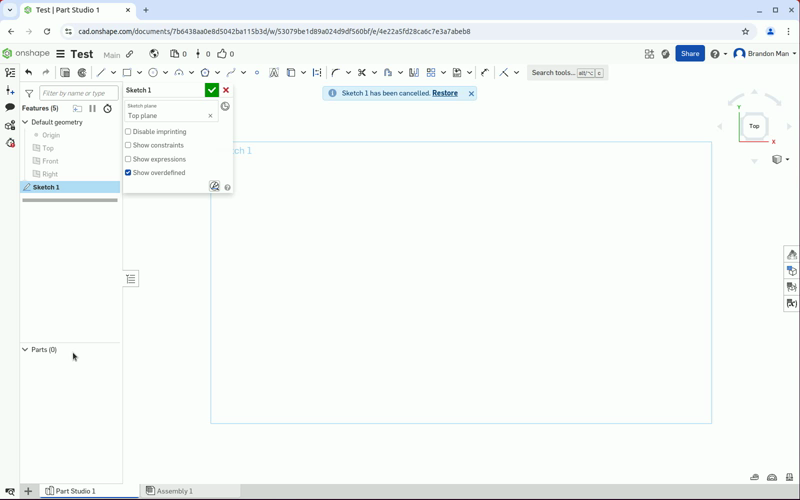
key(l)
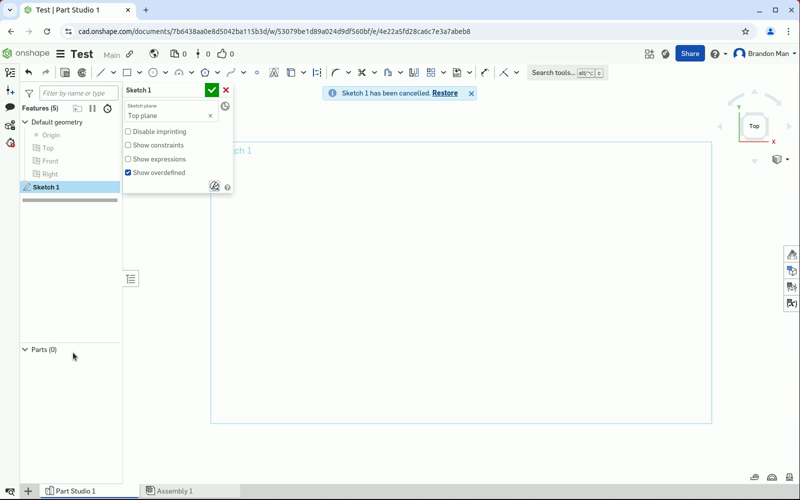
key_down(shift)
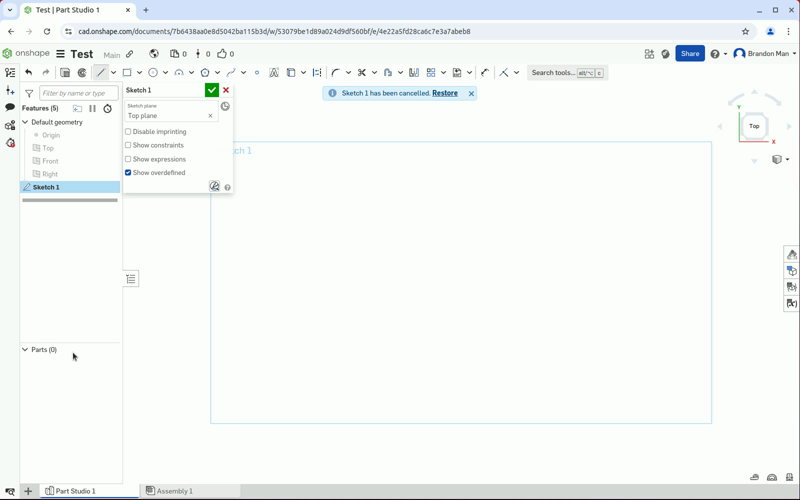
mouse_move(465, 282)
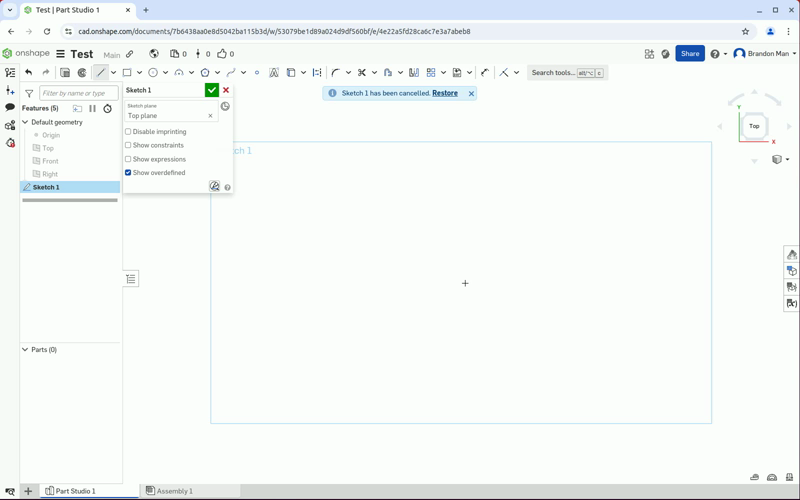
click(465, 282)
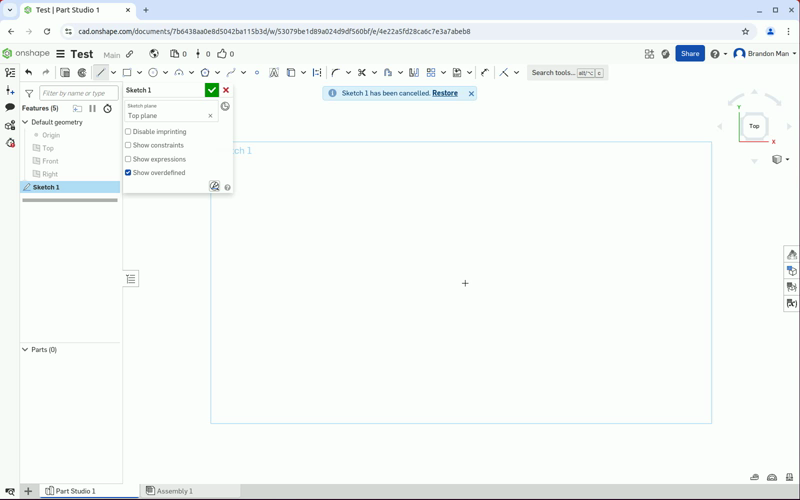
key_up(shift)
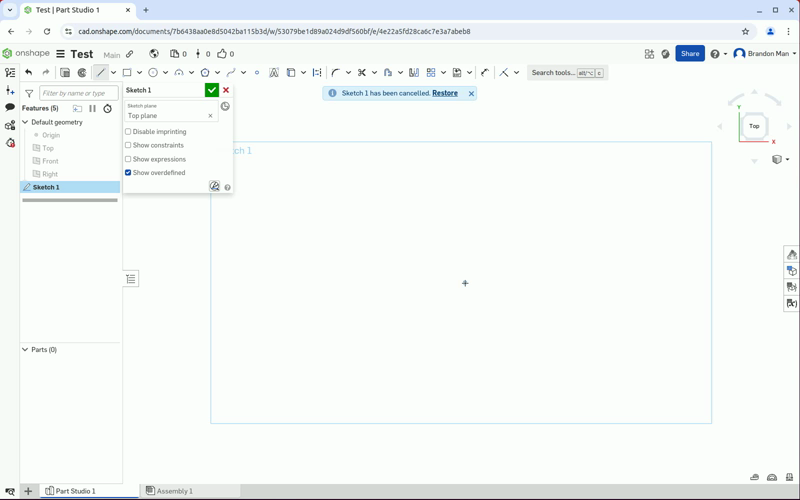
key_down(shift)
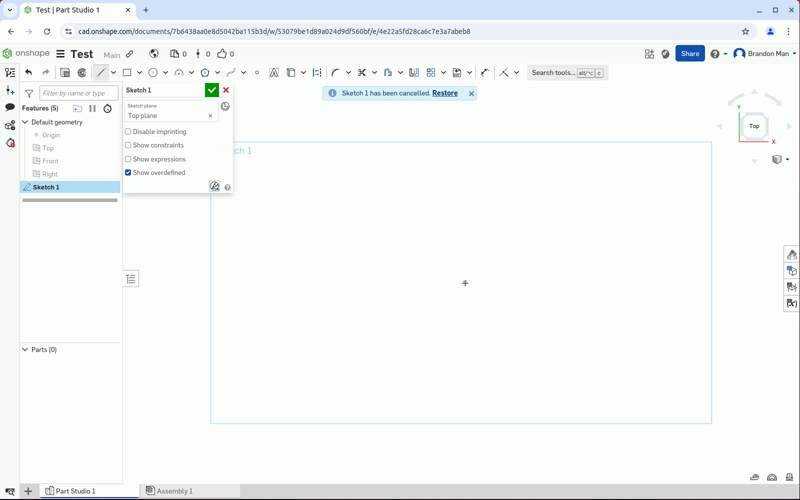
mouse_move(495, 282)
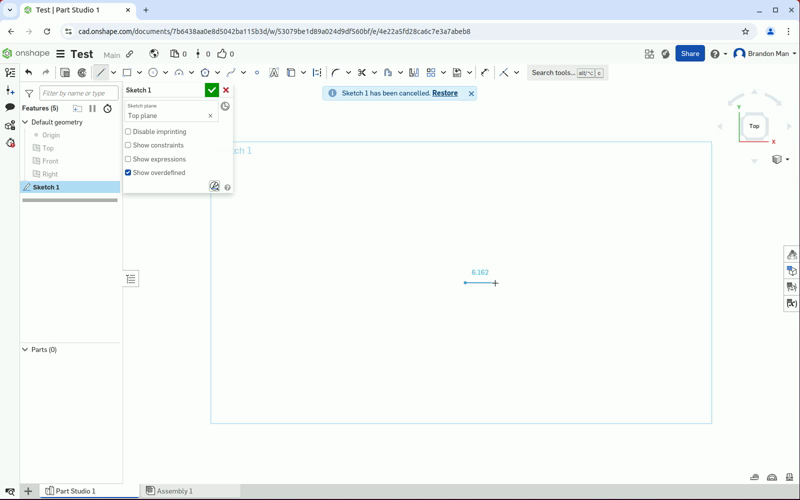
mouse_move(469, 282)
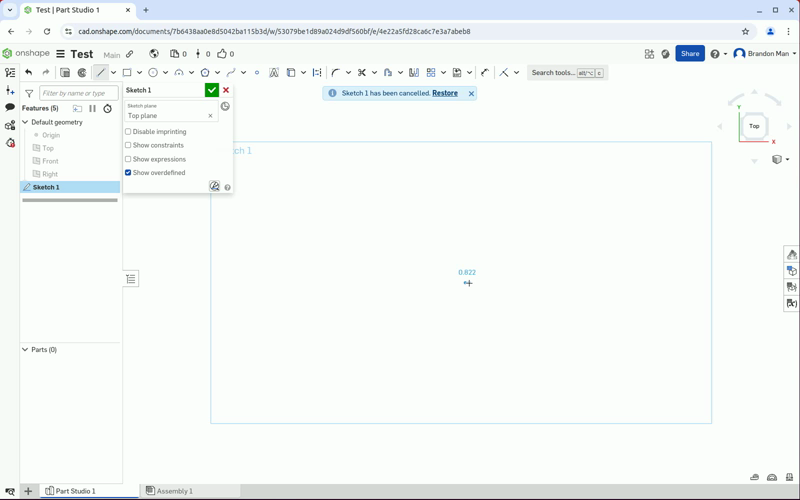
scroll(6)
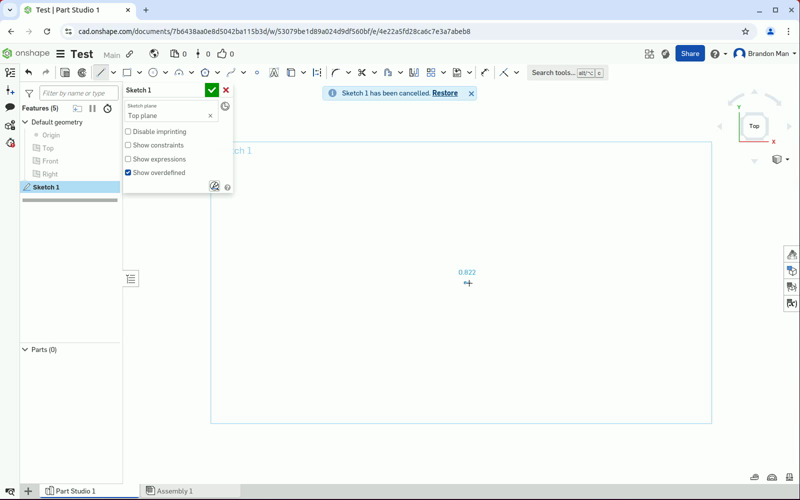
scroll(6)
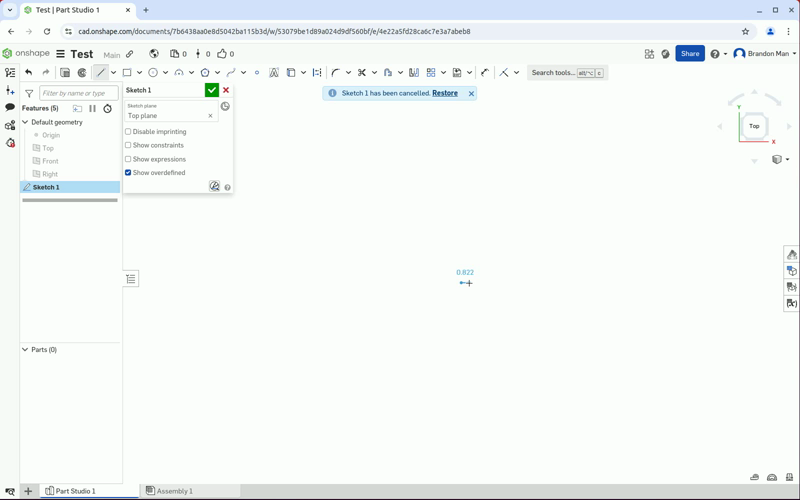
scroll(6)
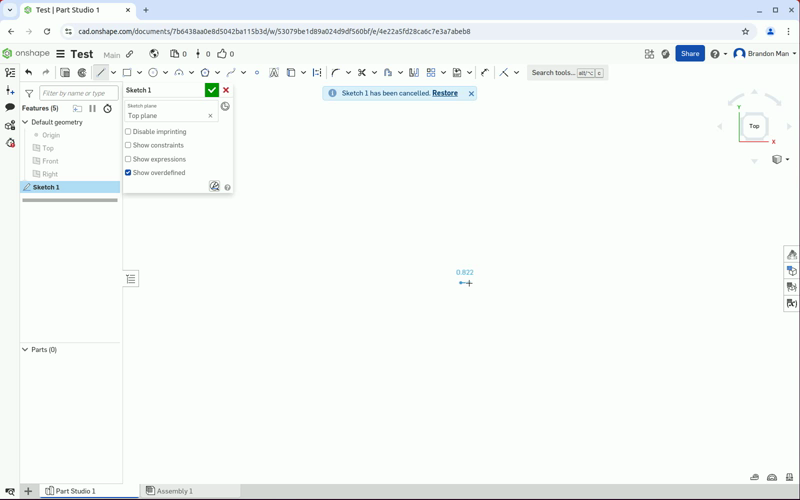
scroll(6)
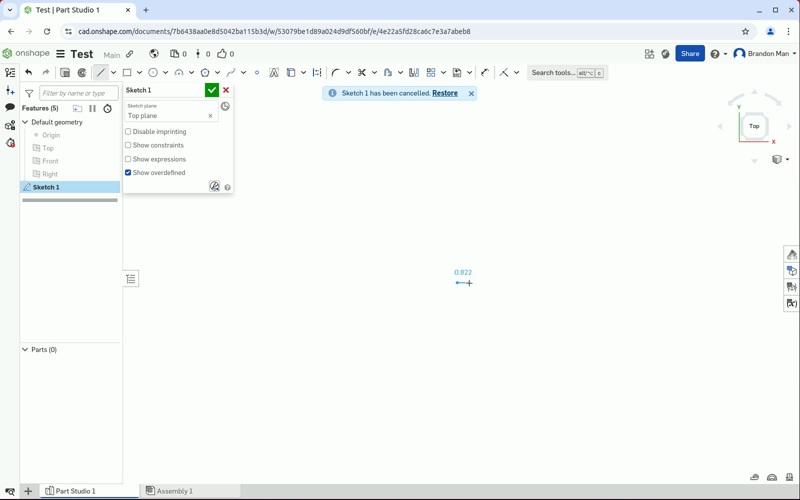
scroll(6)
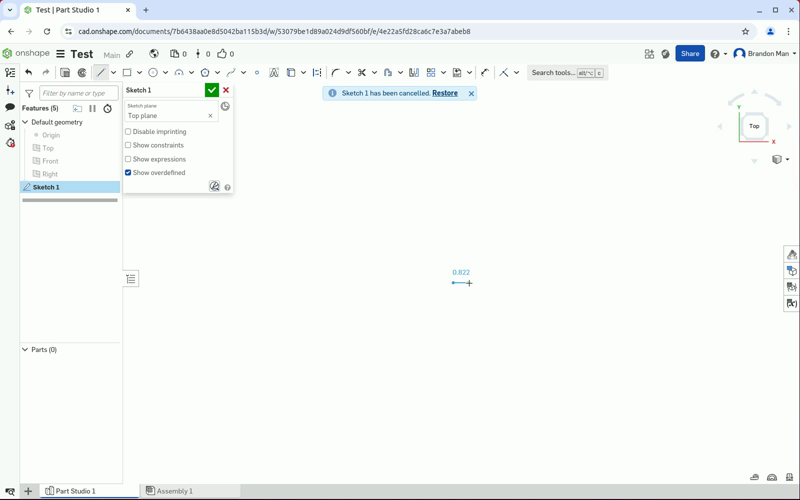
scroll(6)
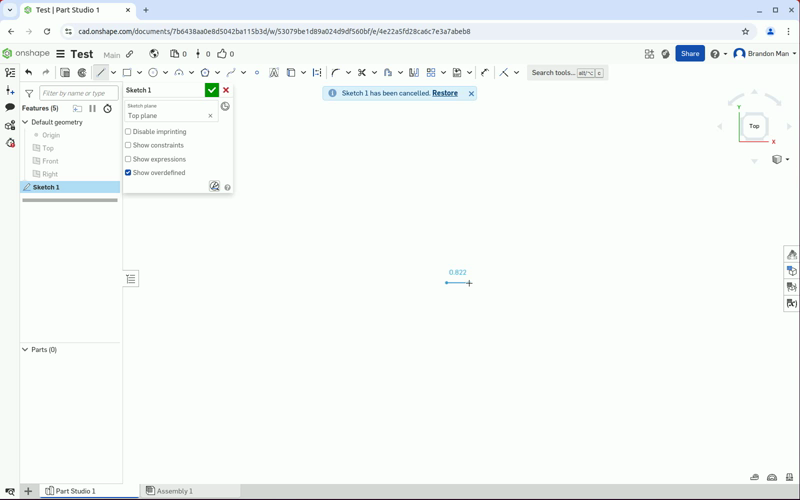
scroll(6)
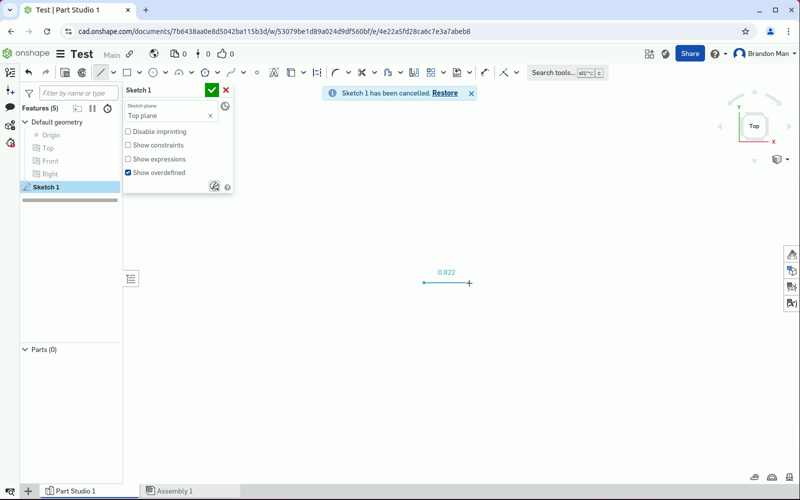
click(469, 282)
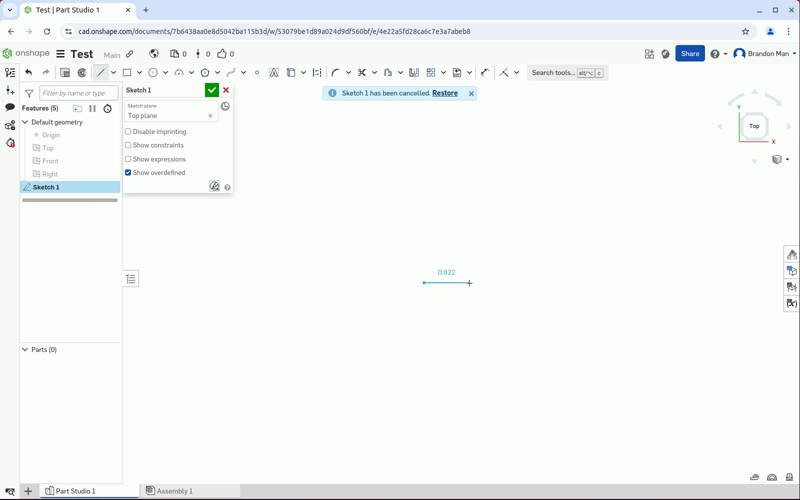
scroll(-6)
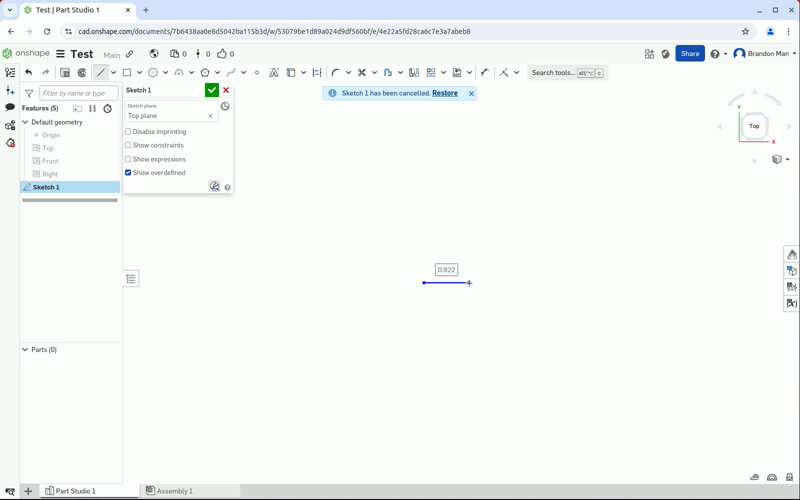
scroll(-6)
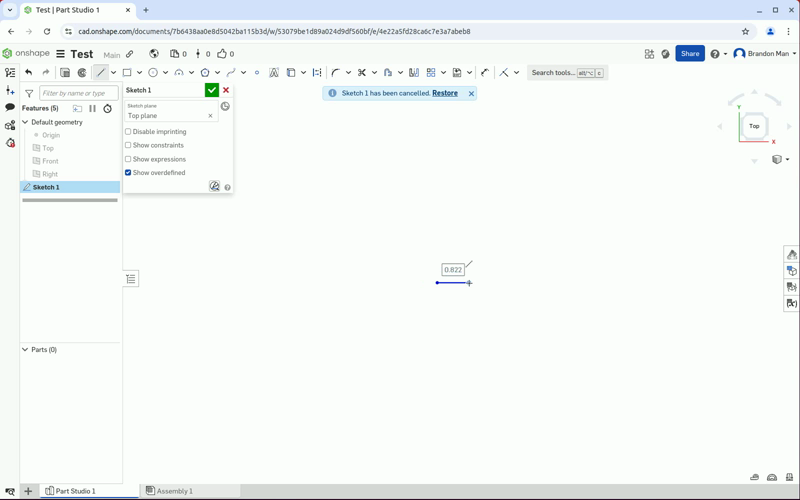
scroll(-6)
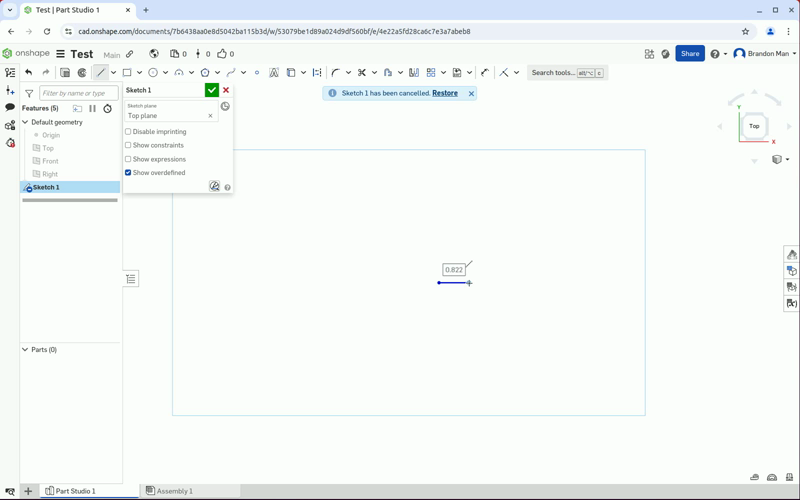
scroll(-6)
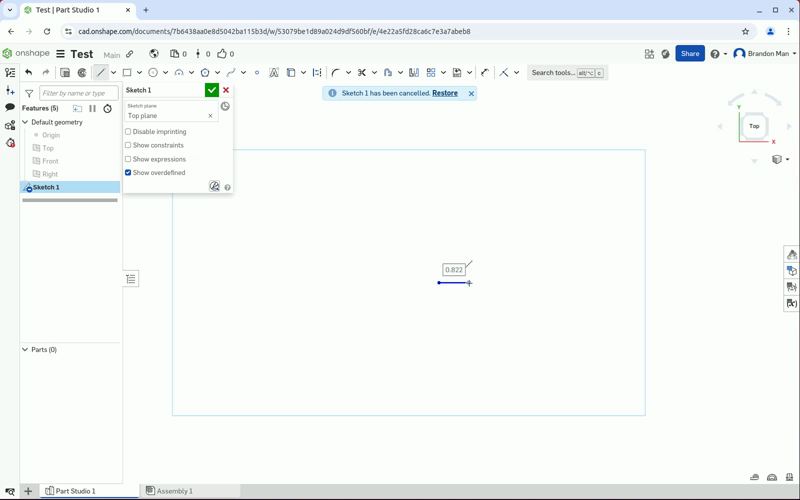
scroll(-6)
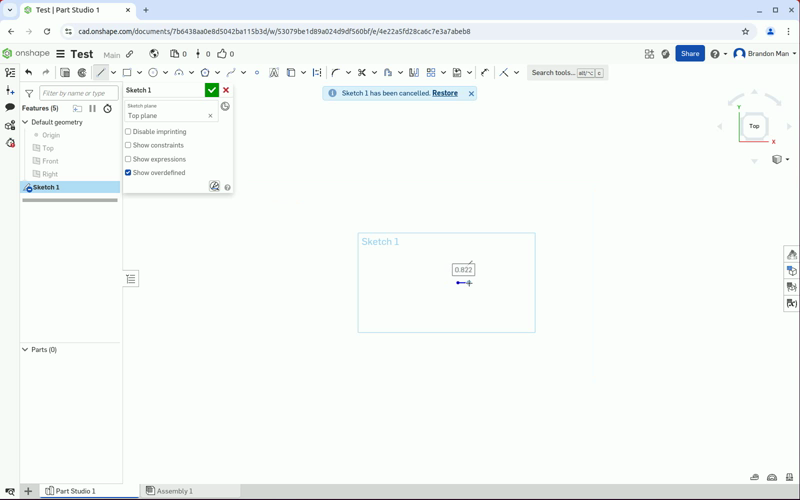
scroll(-6)
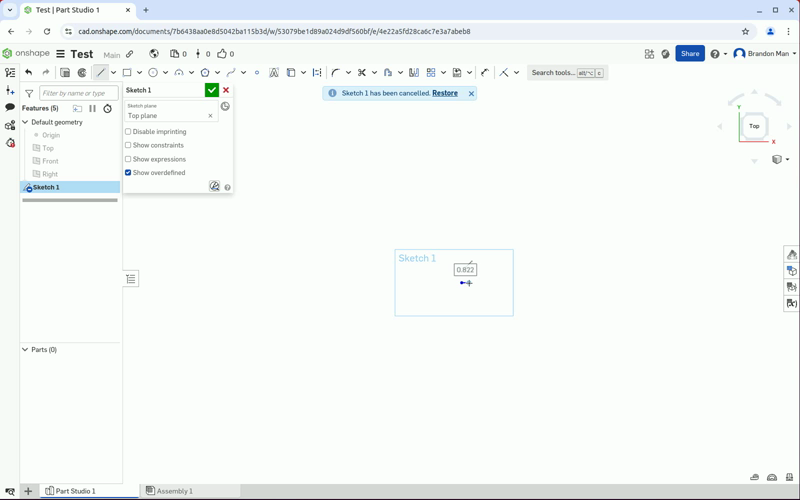
scroll(-6)
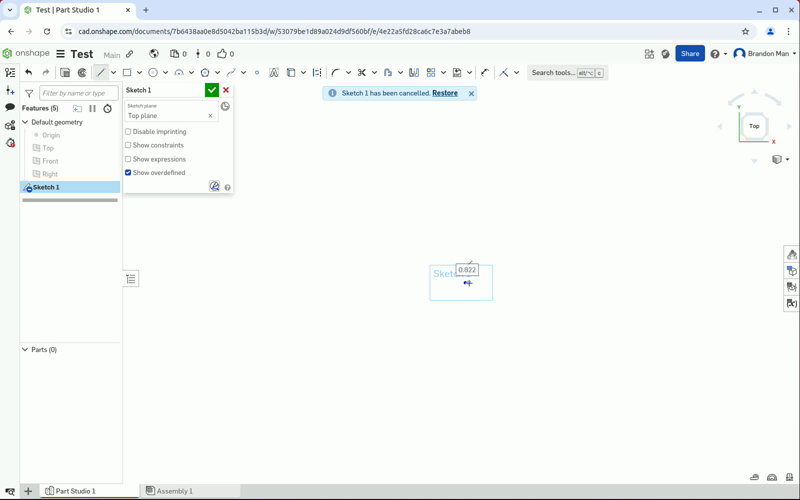
key_up(shift)
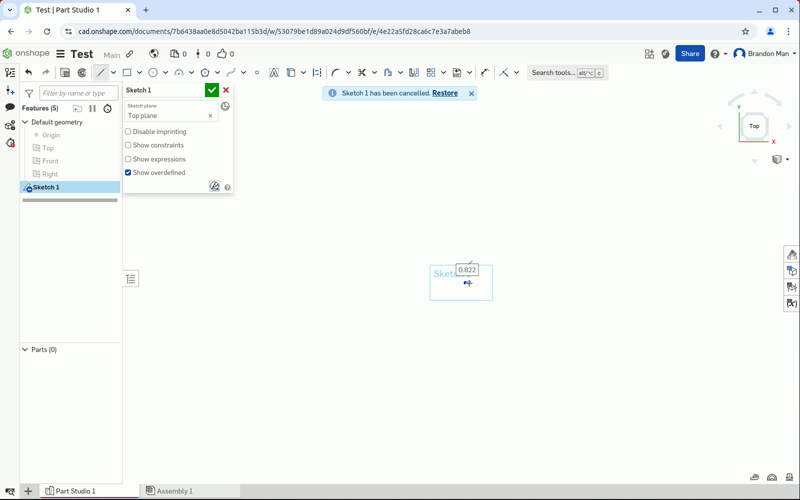
key_down(shift)
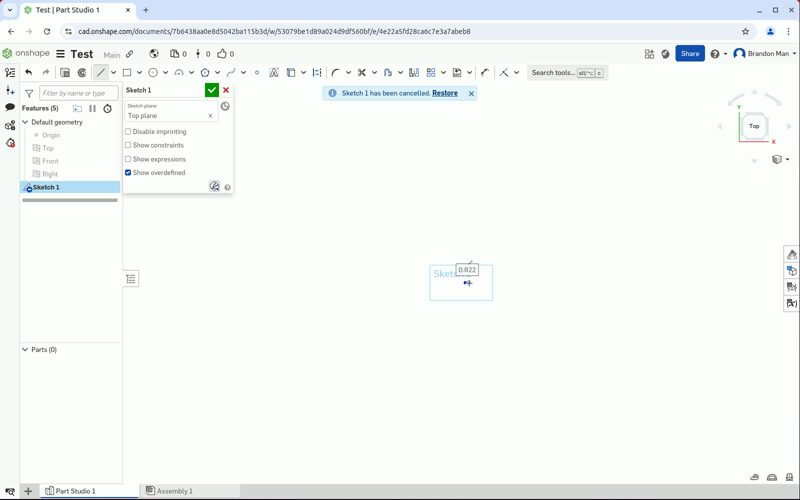
mouse_move(499, 282)
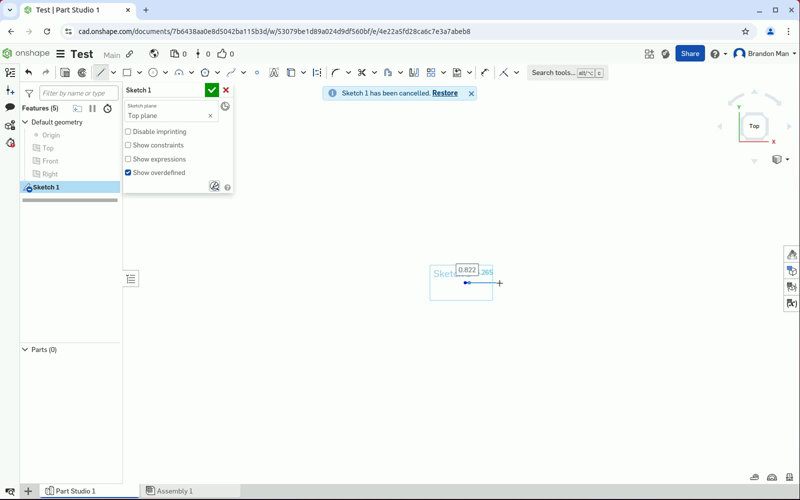
mouse_move(474, 282)
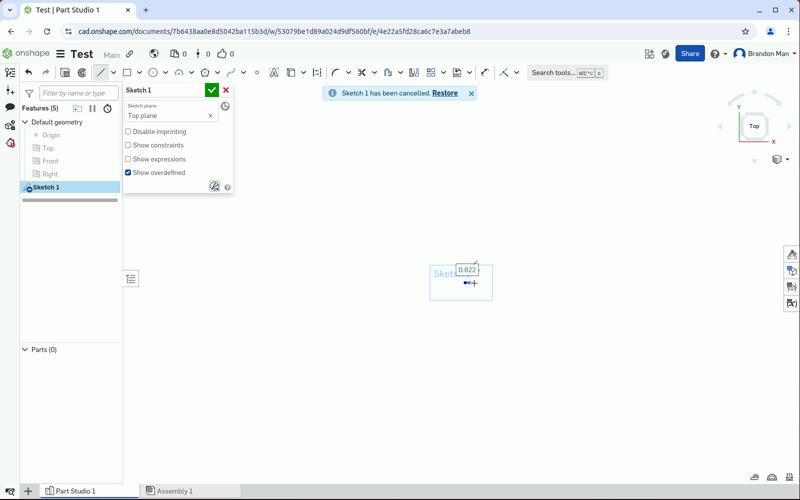
scroll(6)
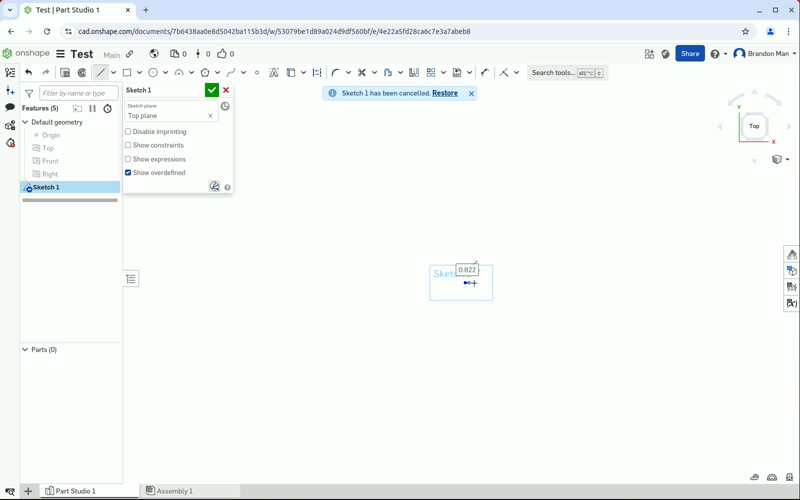
scroll(6)
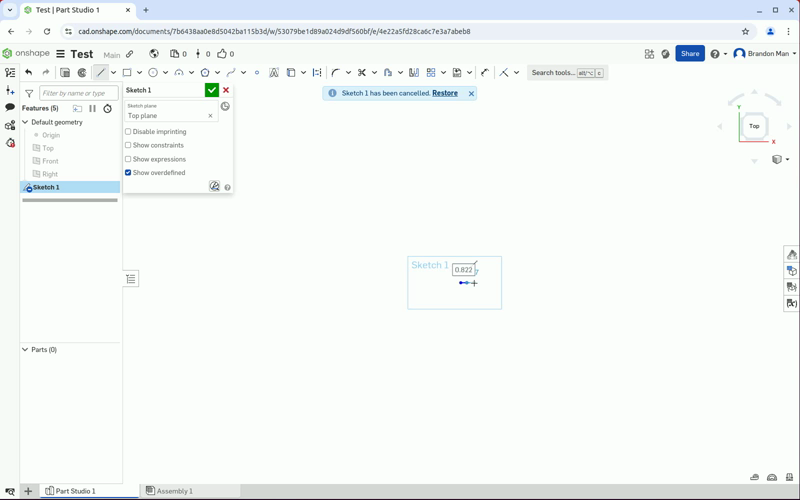
scroll(6)
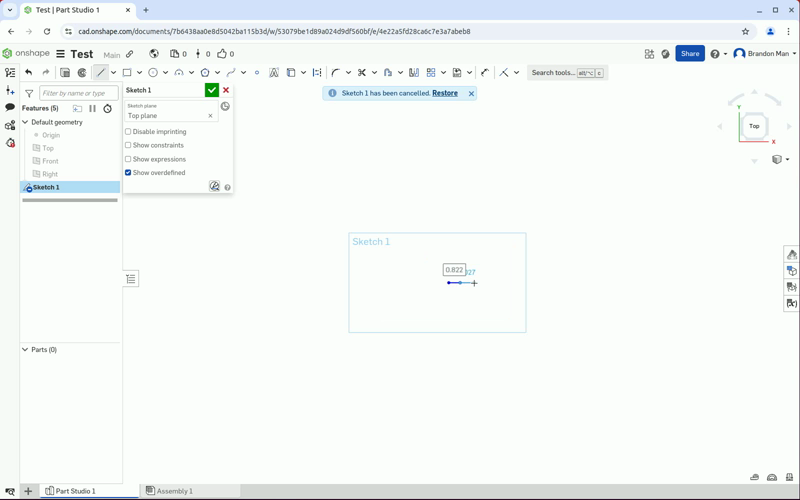
scroll(6)
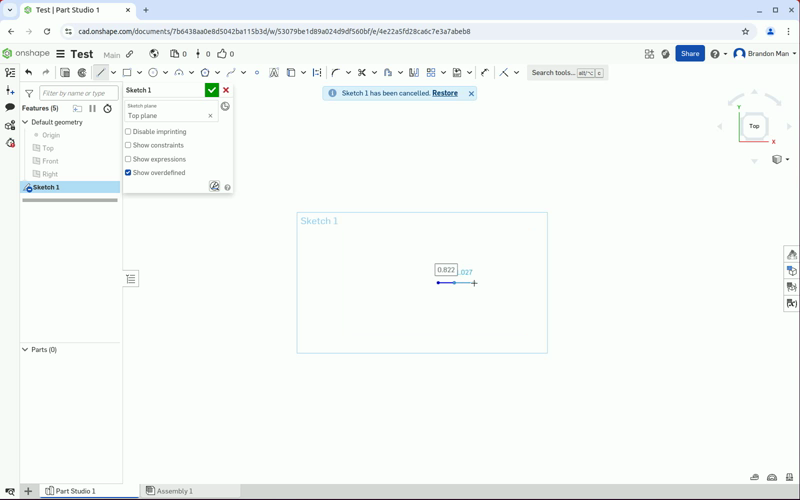
scroll(6)
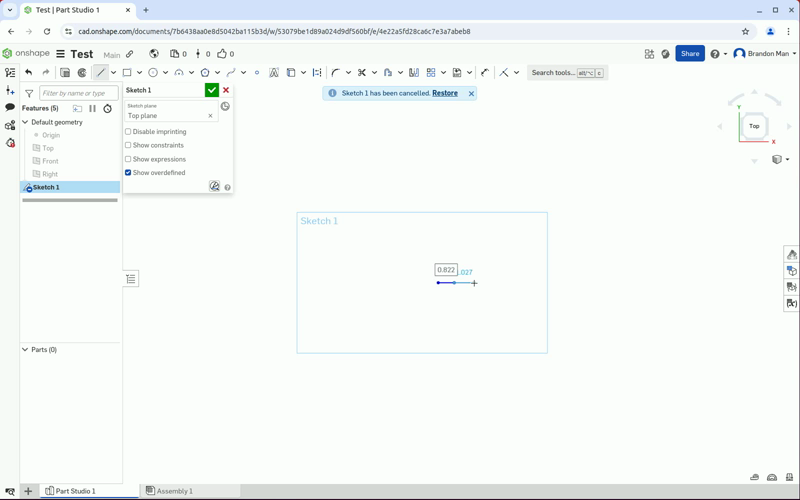
scroll(6)
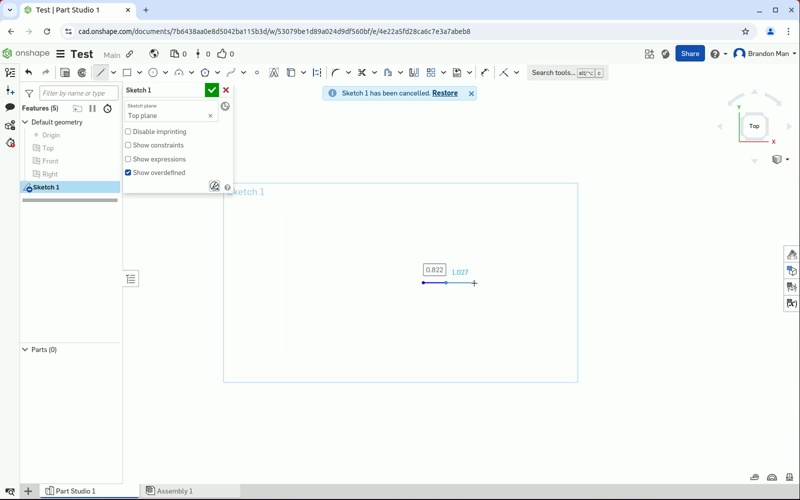
scroll(6)
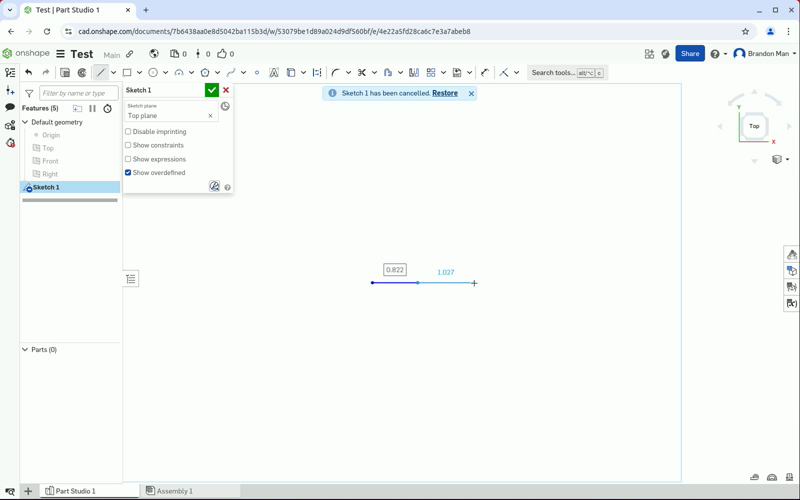
click(474, 282)
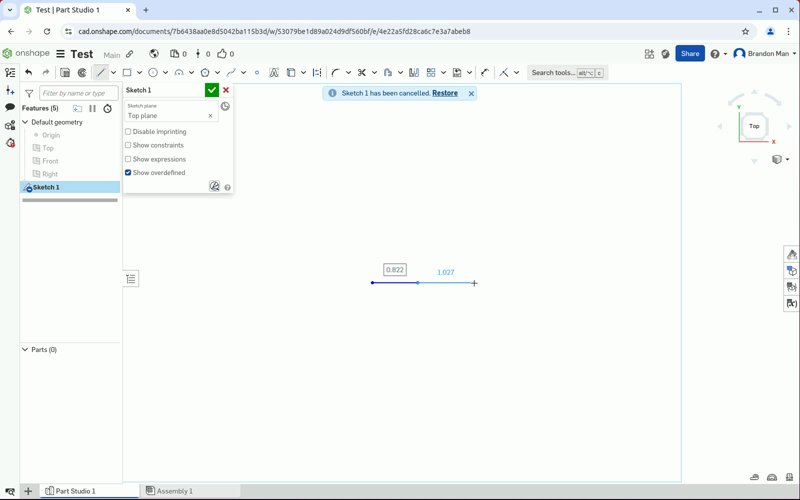
scroll(-6)
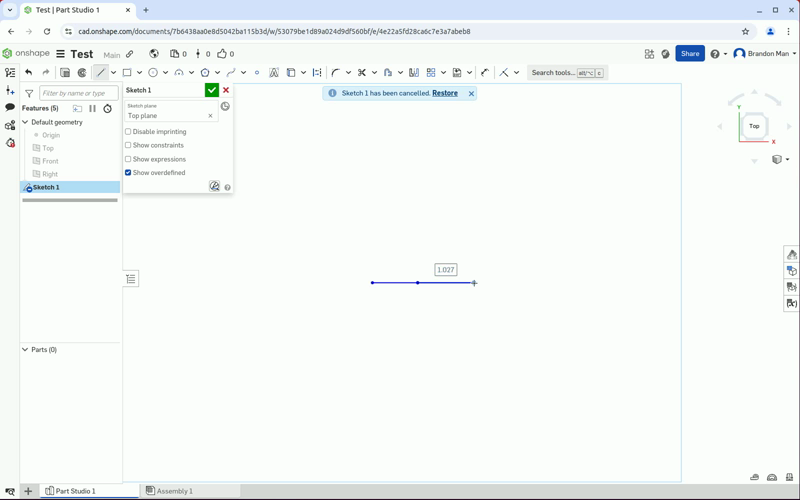
scroll(-6)
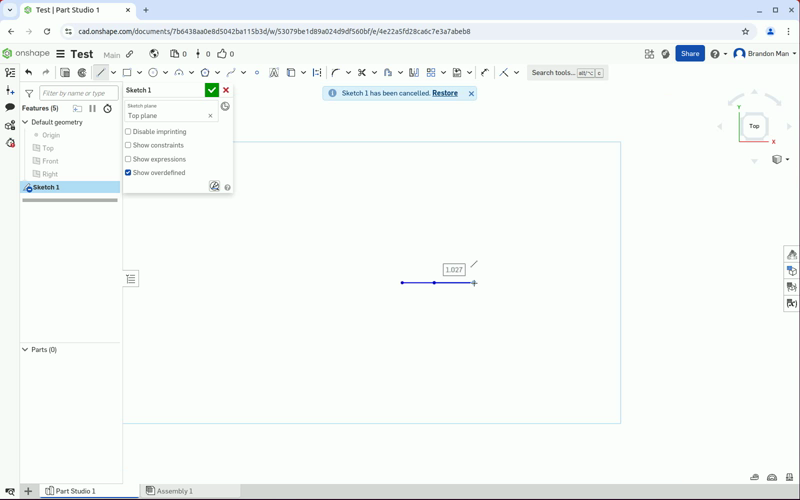
scroll(-6)
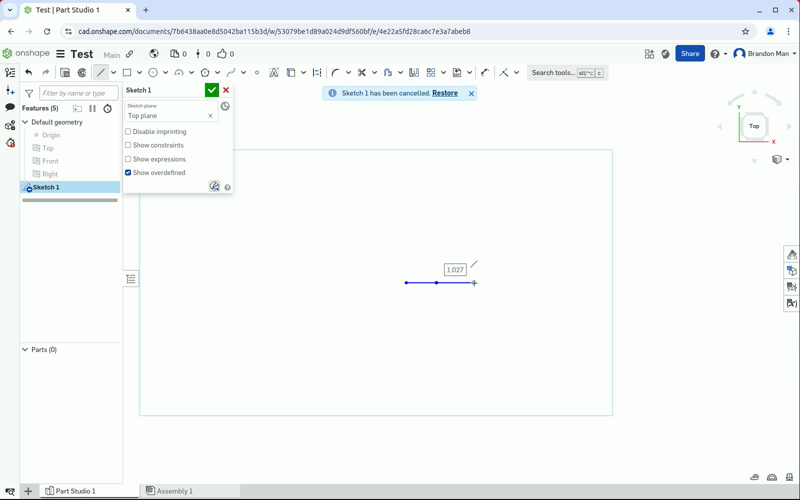
scroll(-6)
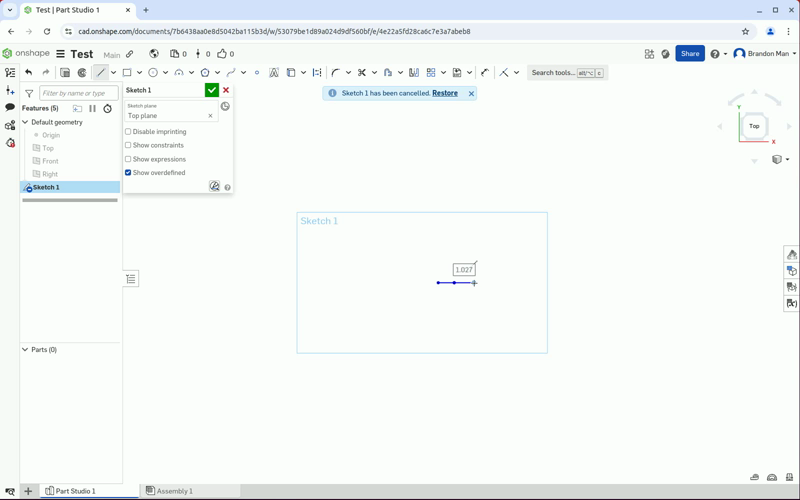
scroll(-6)
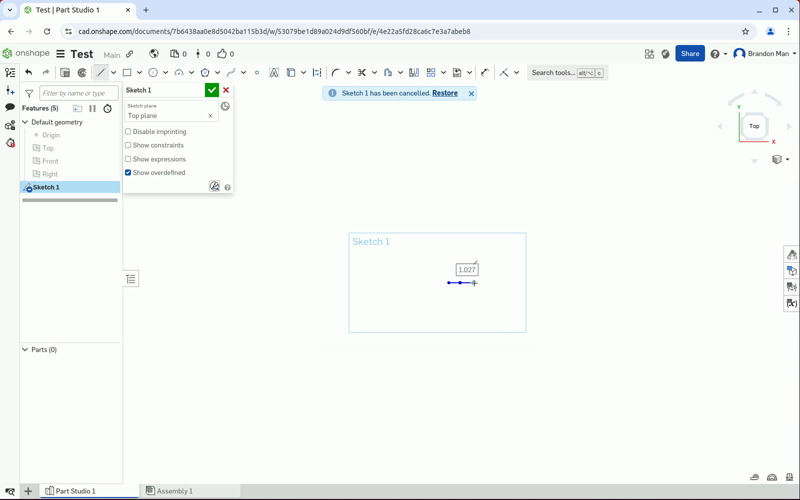
scroll(-6)
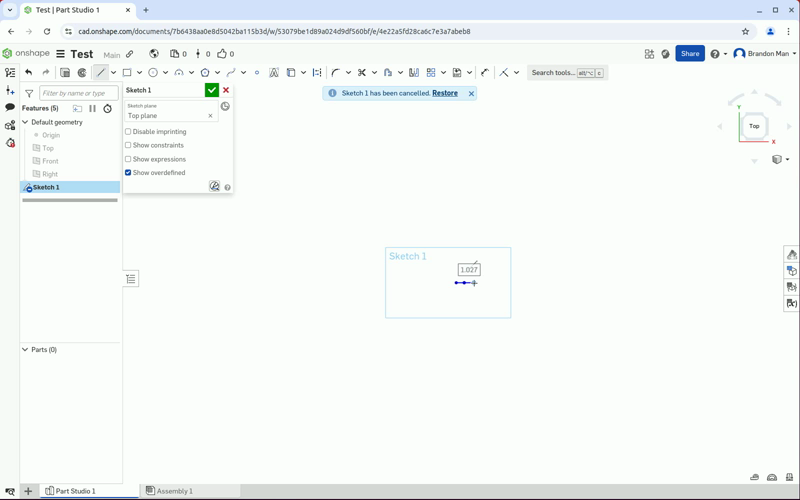
scroll(-6)
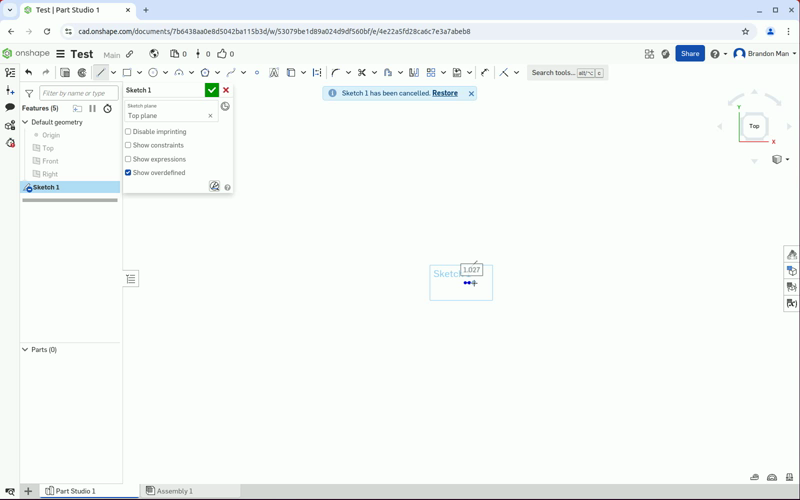
key_up(shift)
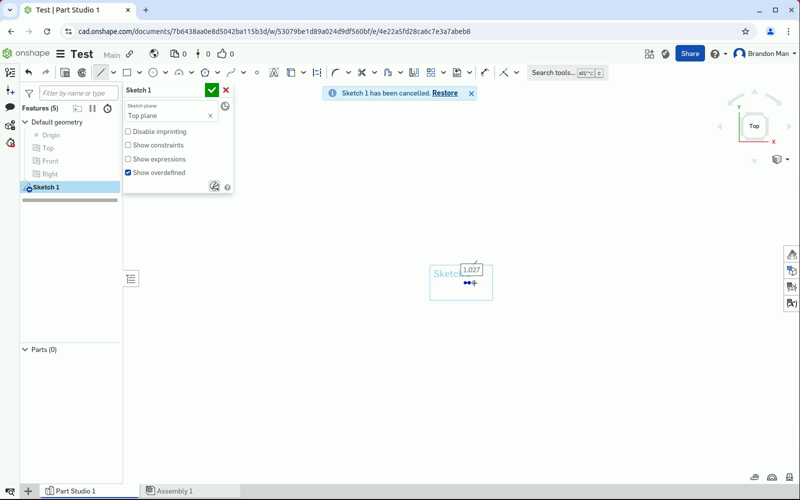
key_down(shift)
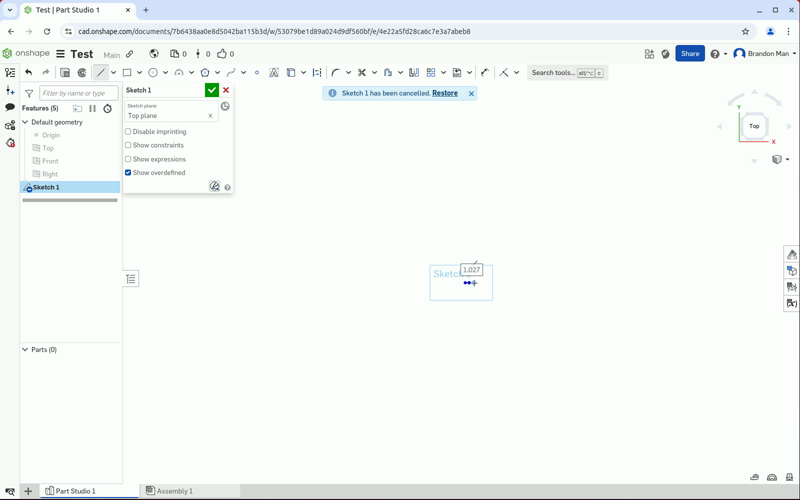
mouse_move(469, 218)
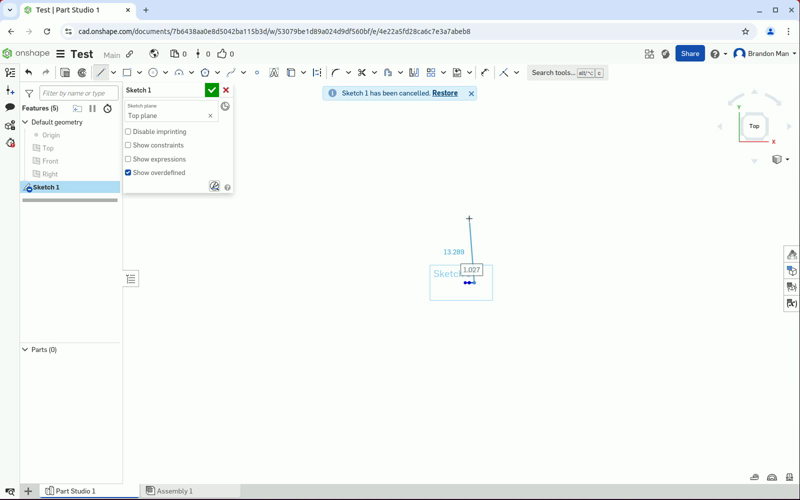
click(469, 218)
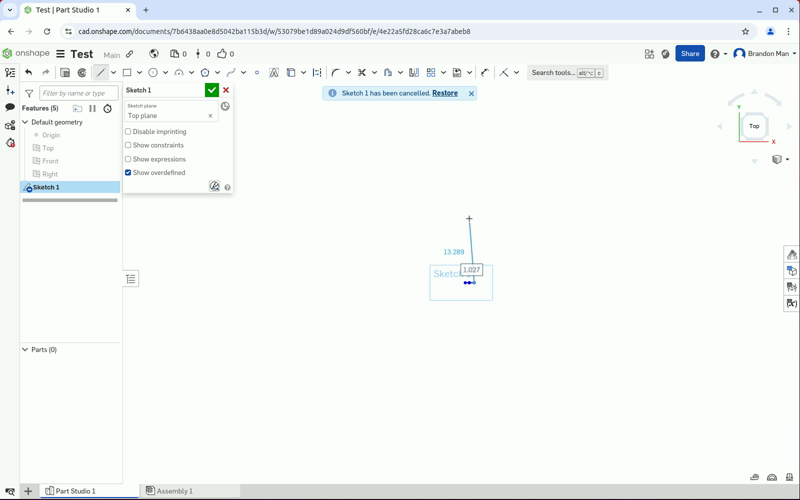
key_up(shift)
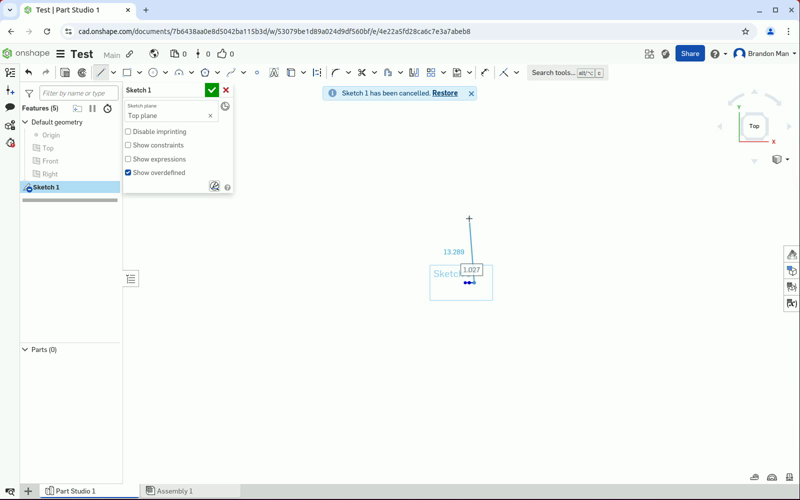
key_down(shift)
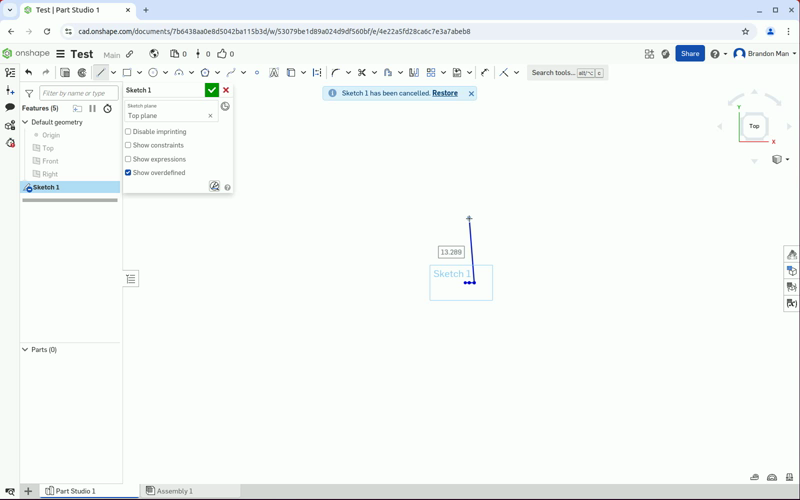
mouse_move(499, 218)
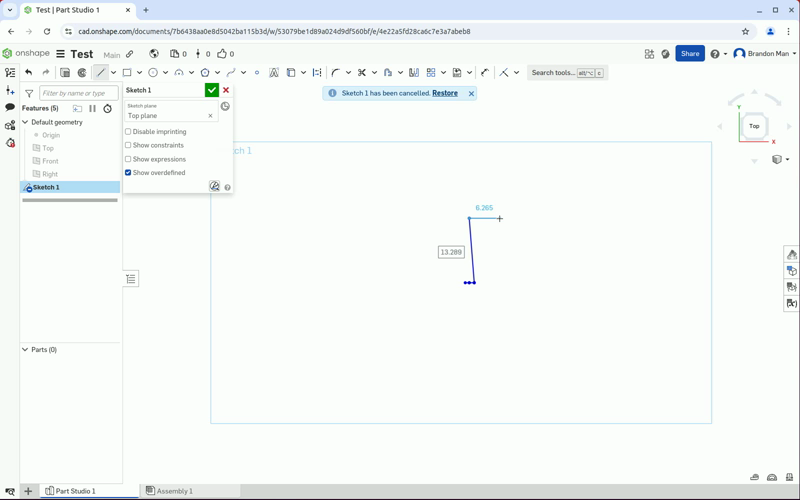
mouse_move(465, 218)
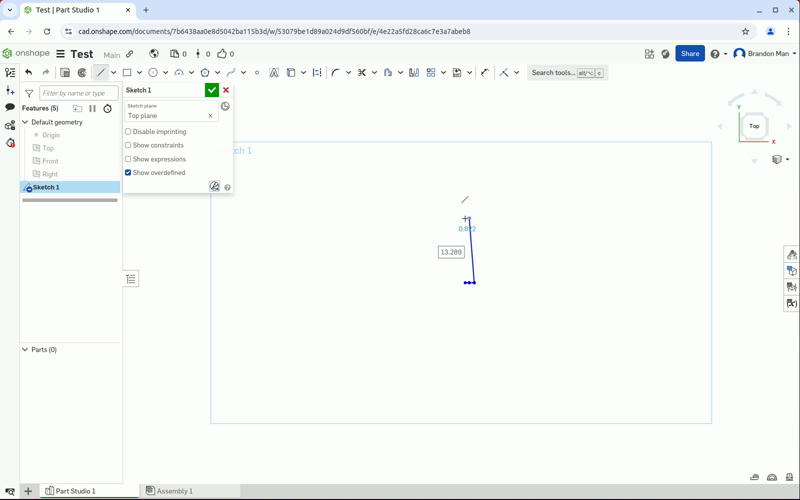
scroll(6)
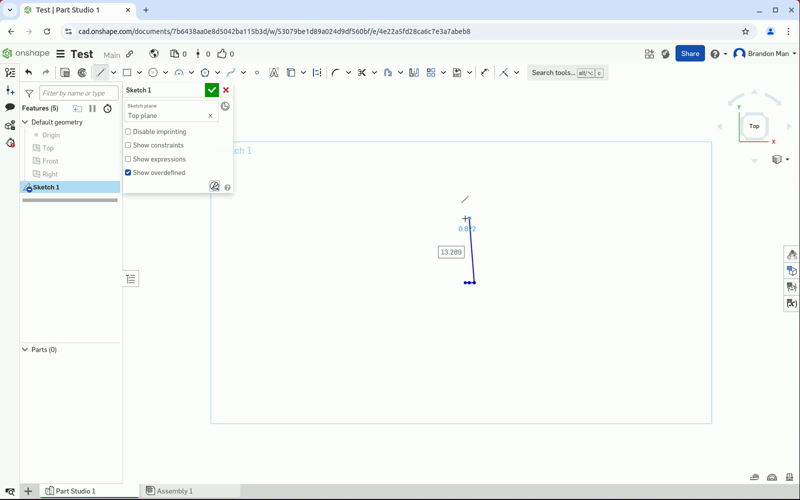
scroll(6)
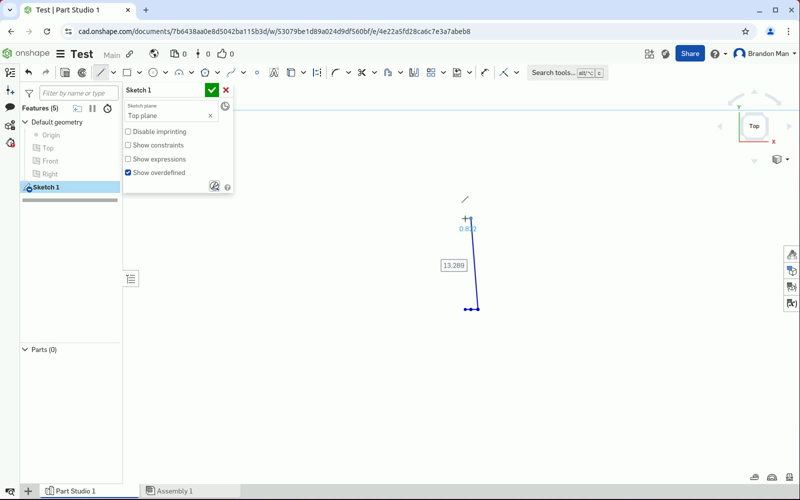
scroll(6)
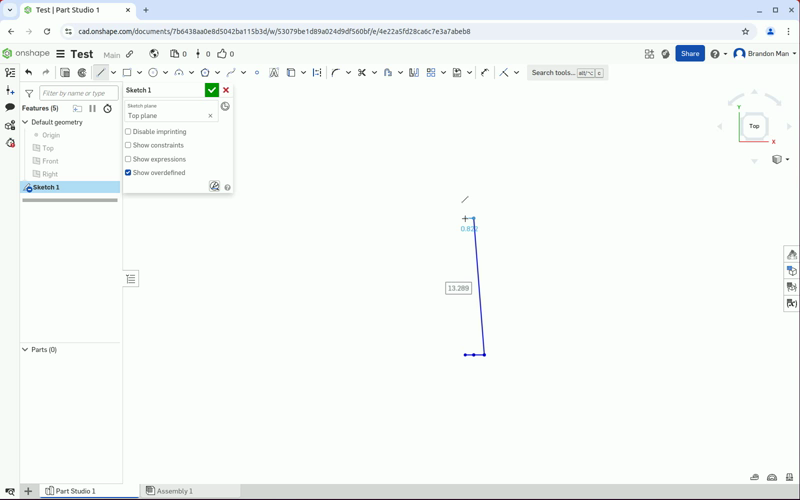
scroll(6)
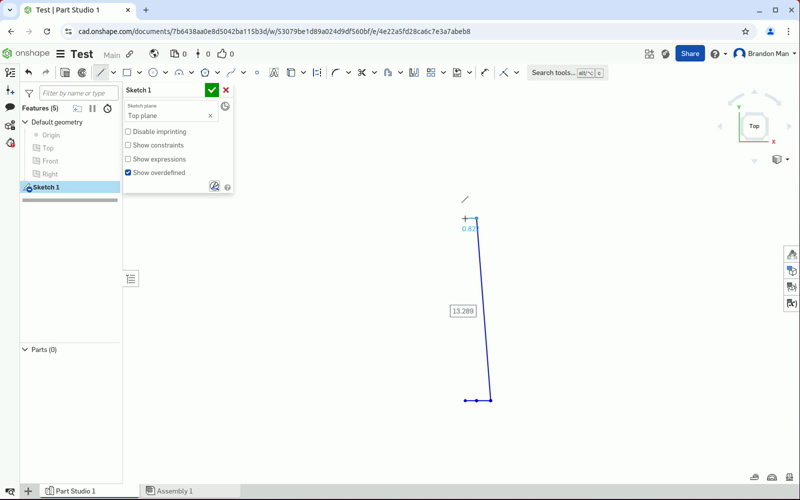
scroll(6)
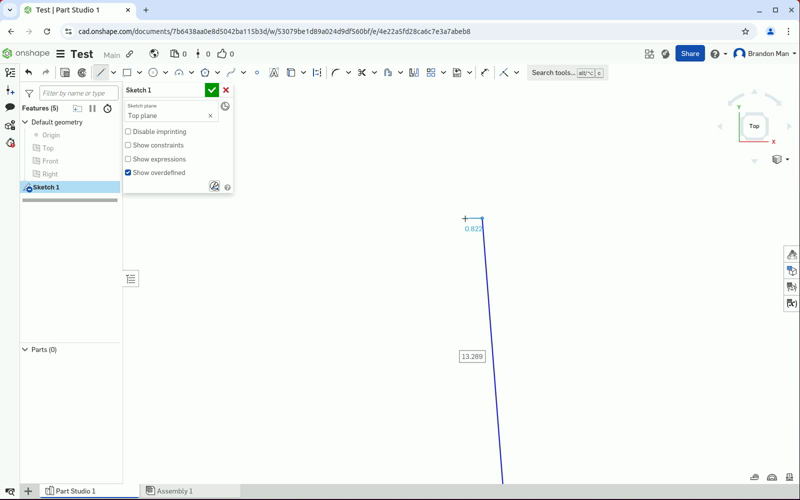
scroll(6)
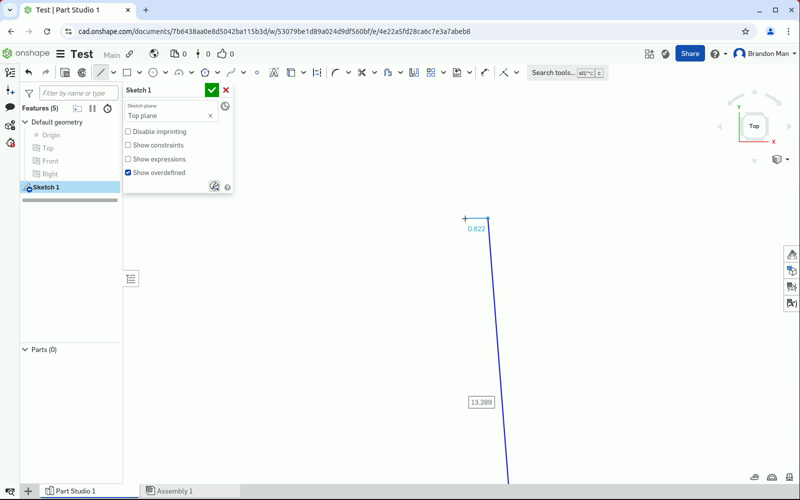
scroll(6)
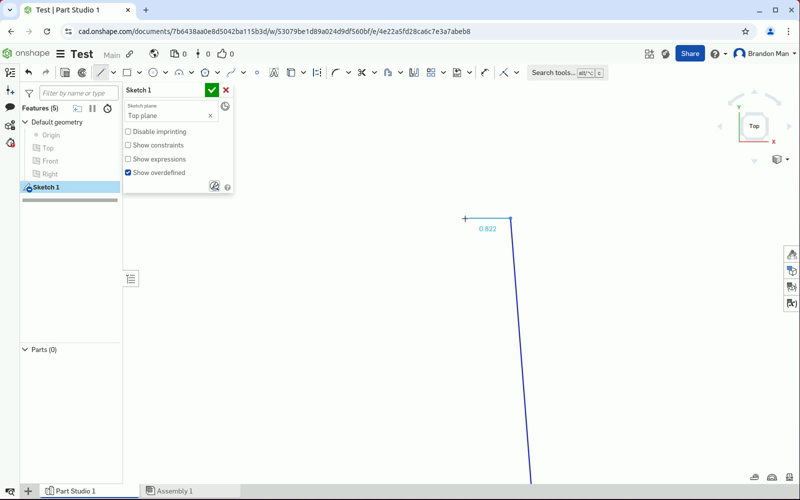
click(465, 218)
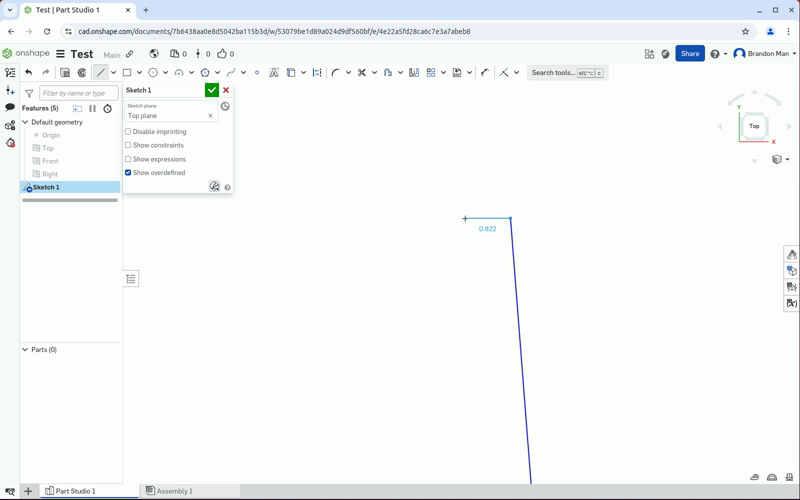
scroll(-6)
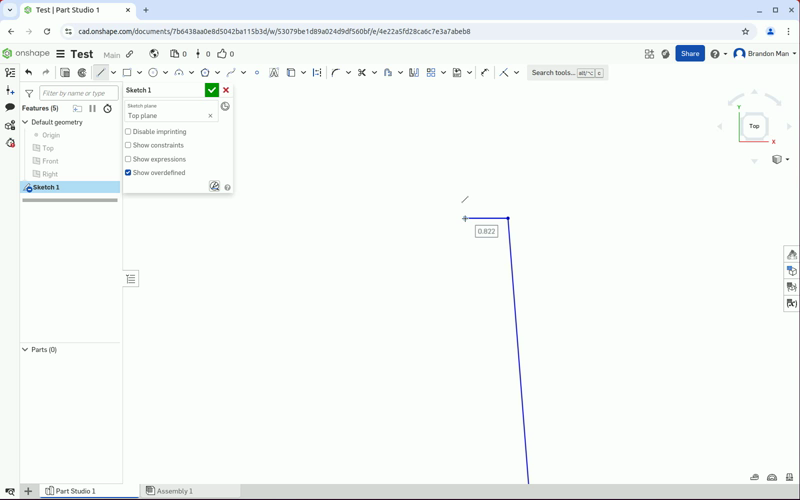
scroll(-6)
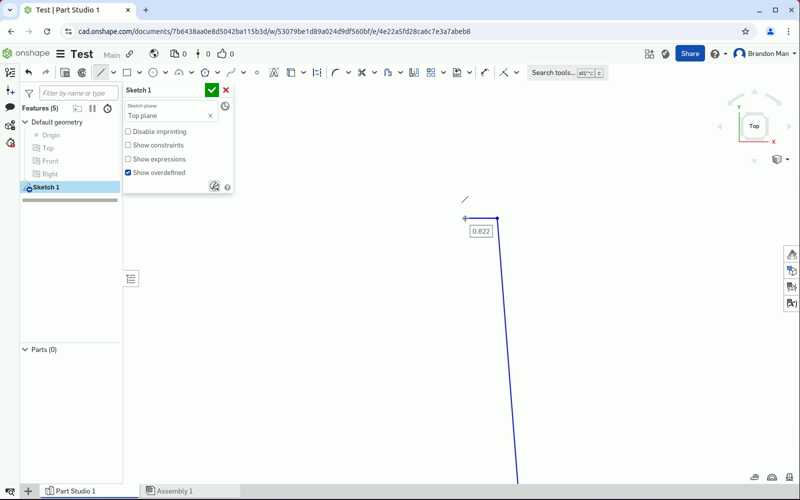
scroll(-6)
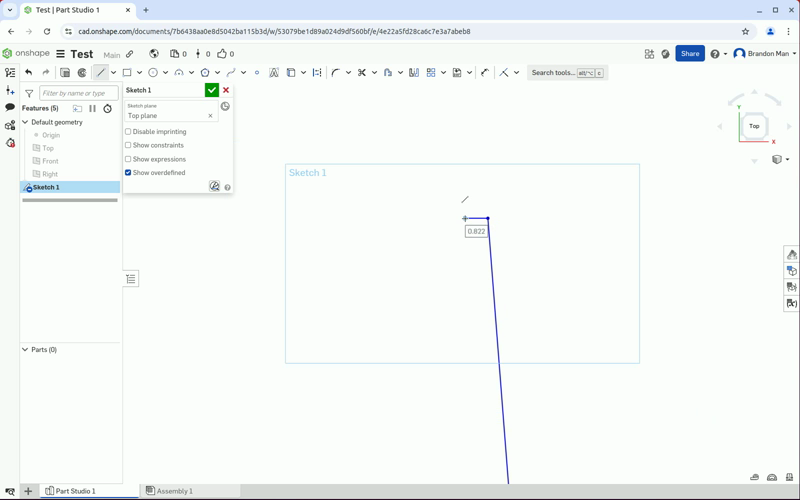
scroll(-6)
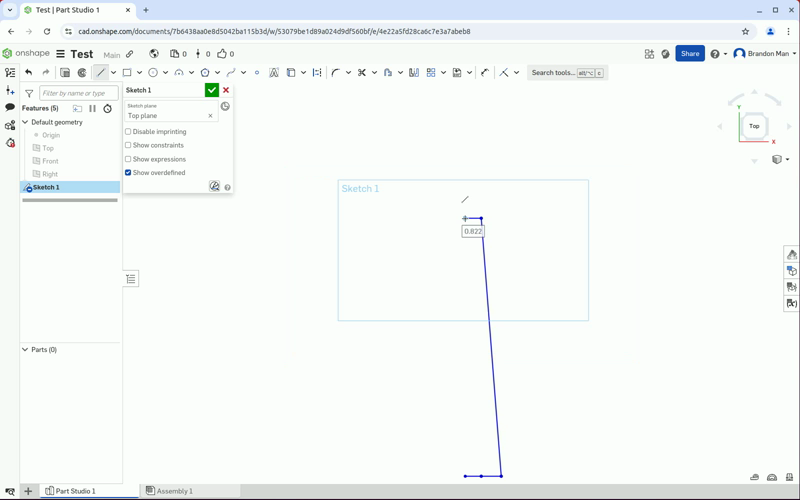
scroll(-6)
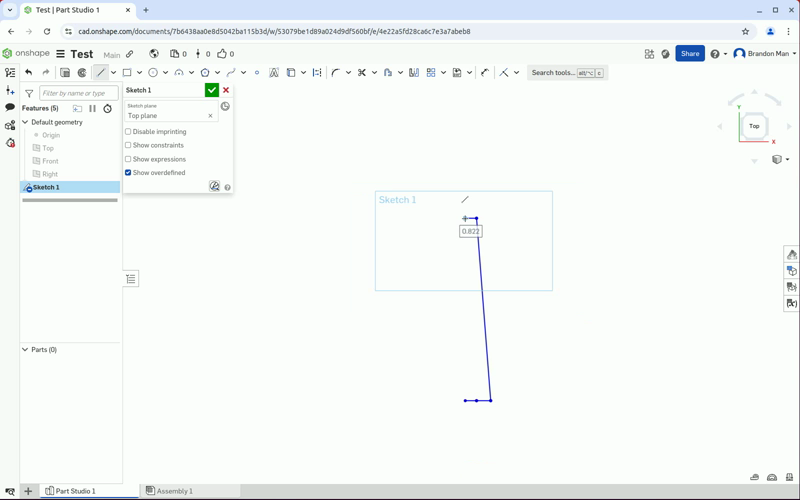
scroll(-6)
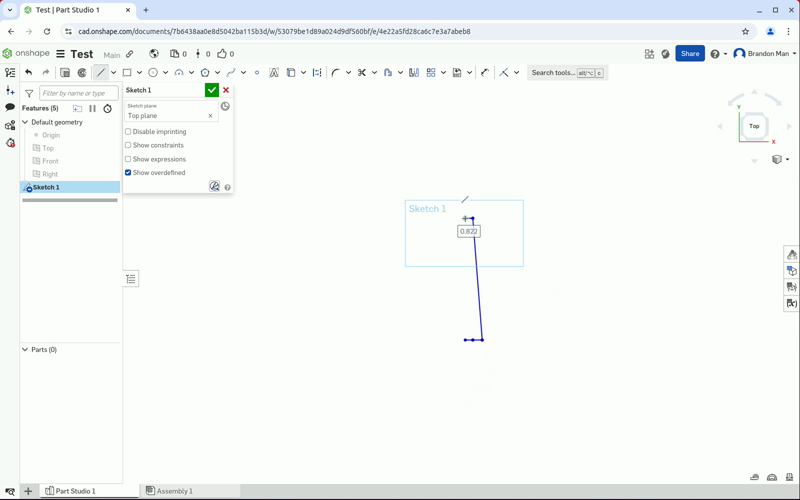
scroll(-6)
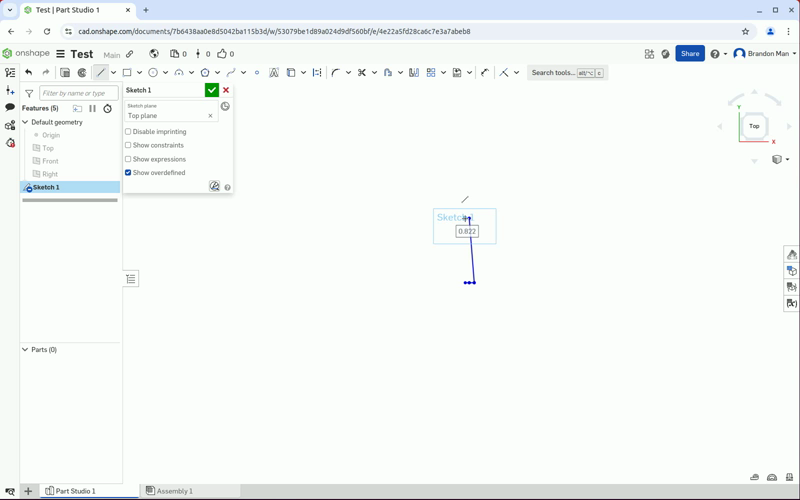
key_up(shift)
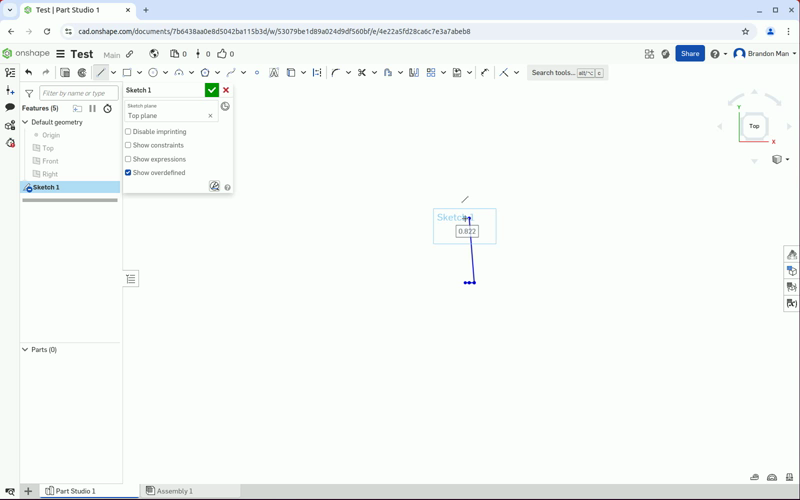
key_down(shift)
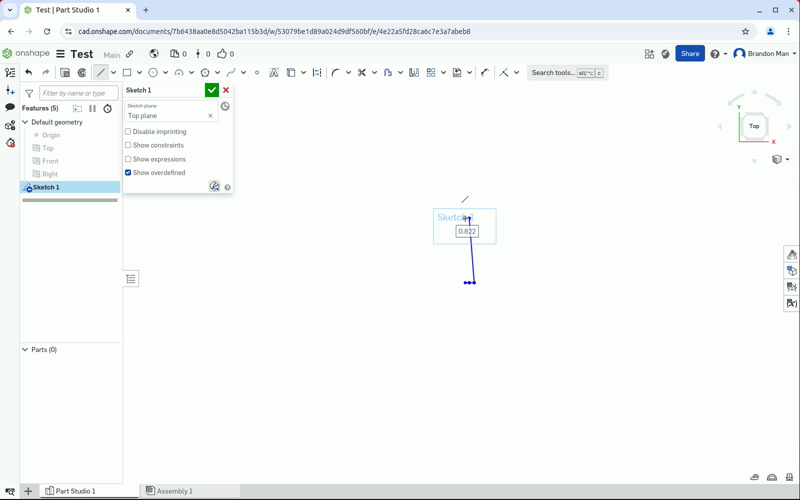
mouse_move(465, 282)
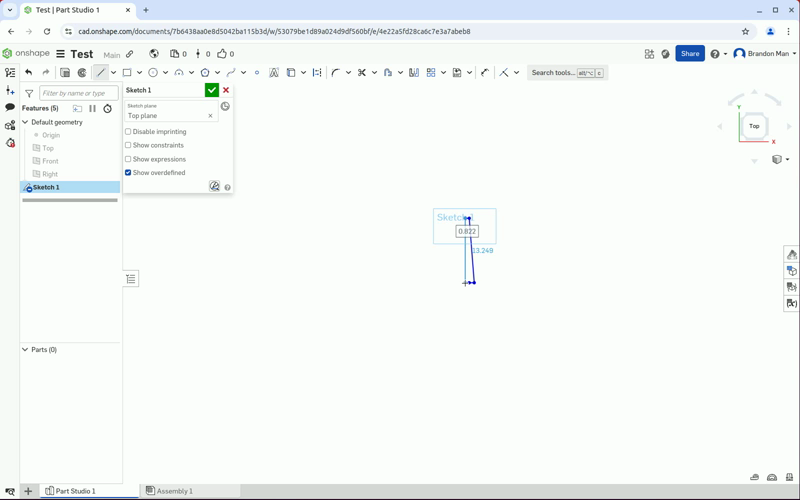
scroll(6)
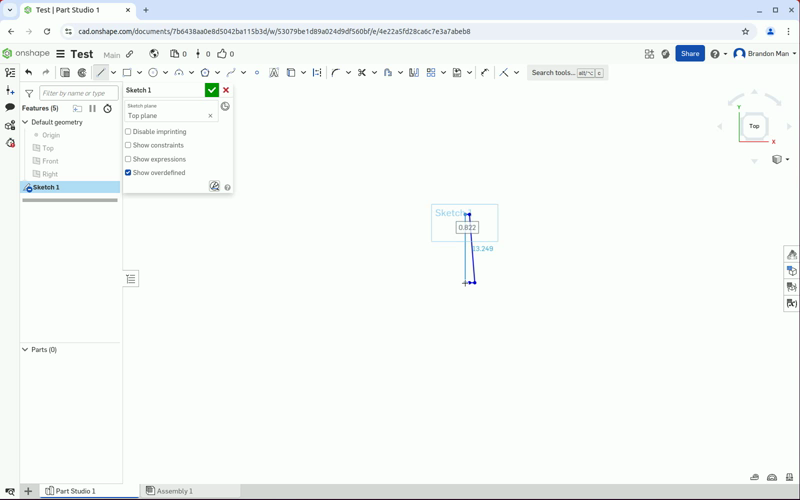
scroll(6)
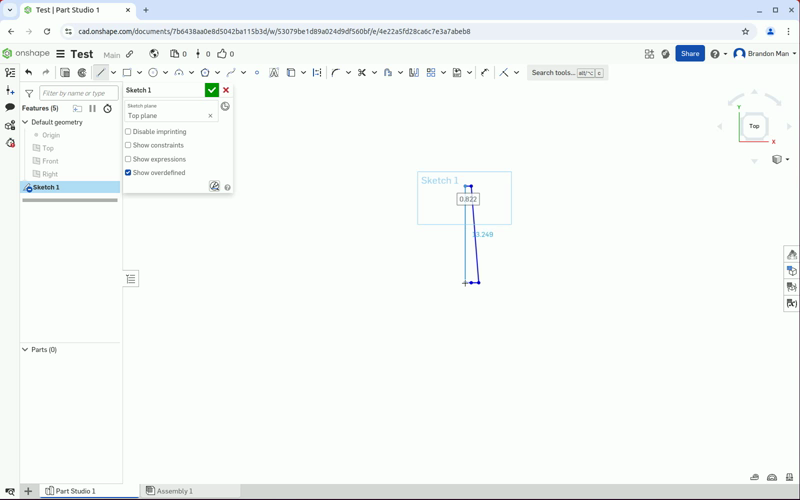
scroll(6)
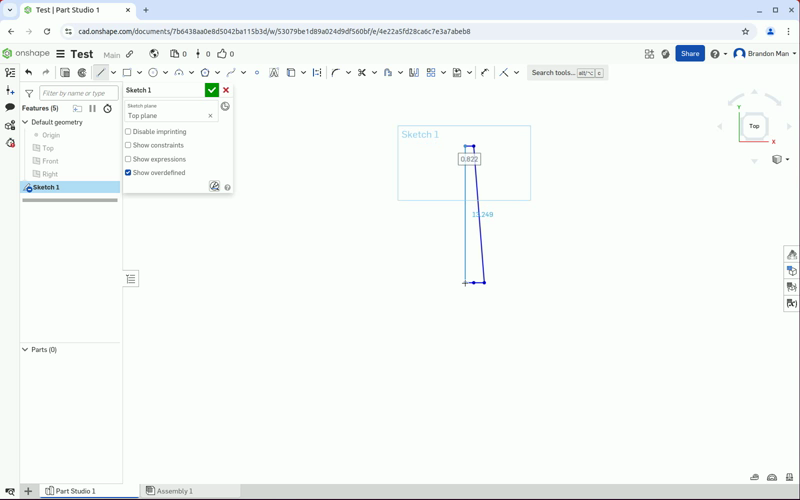
scroll(6)
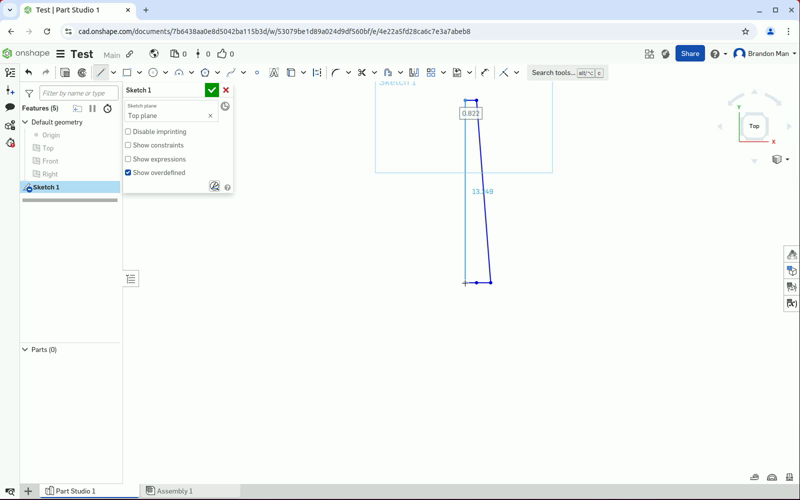
scroll(6)
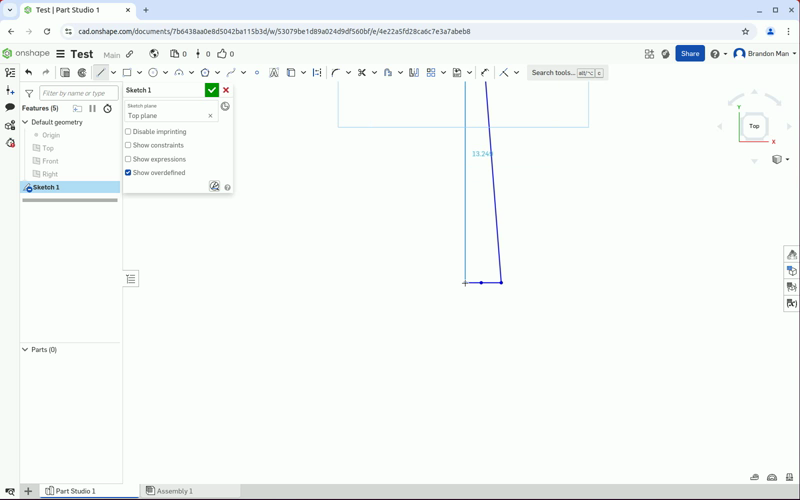
scroll(6)
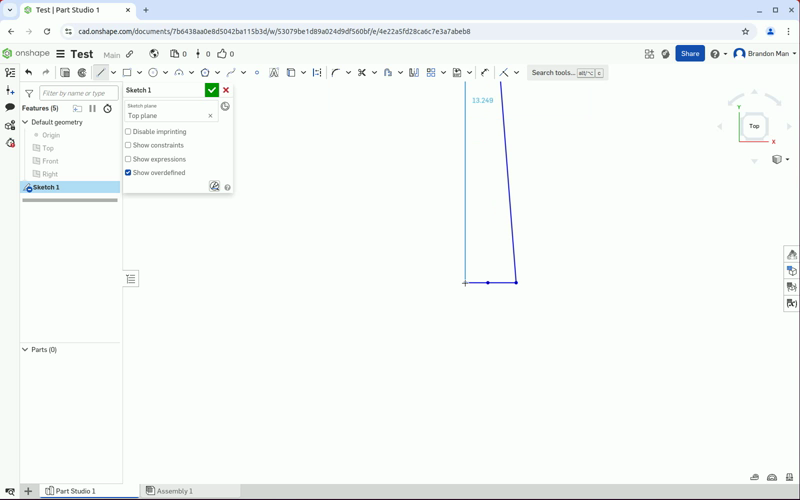
scroll(6)
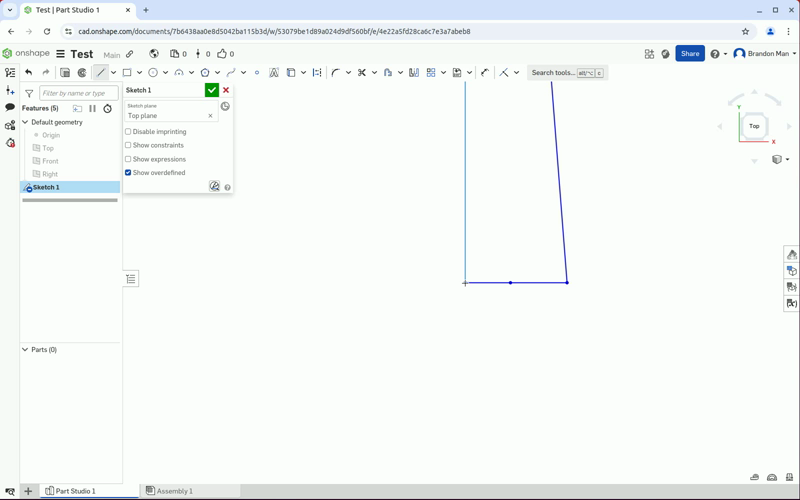
key_up(shift)
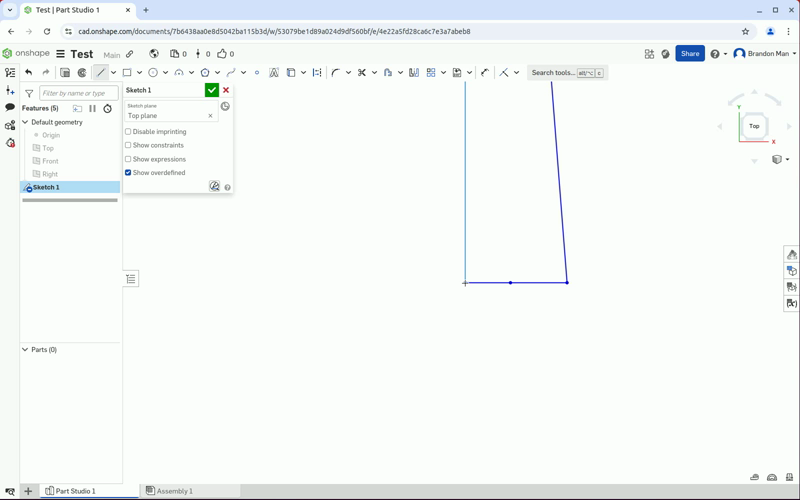
click(465, 282)
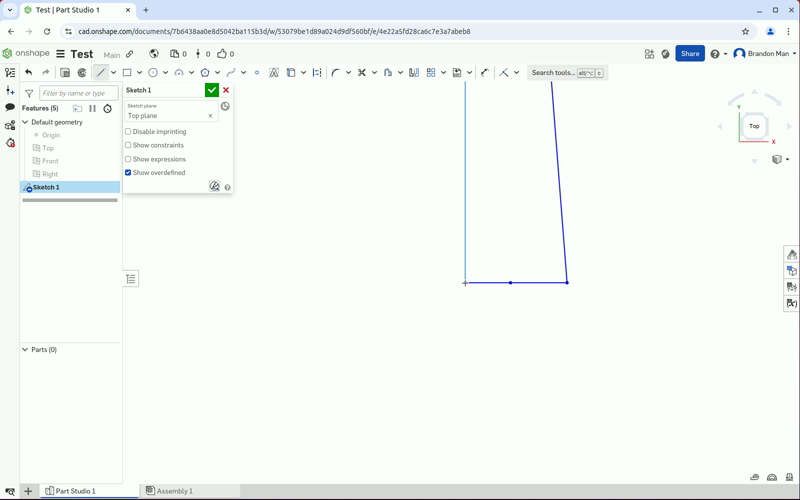
scroll(-6)
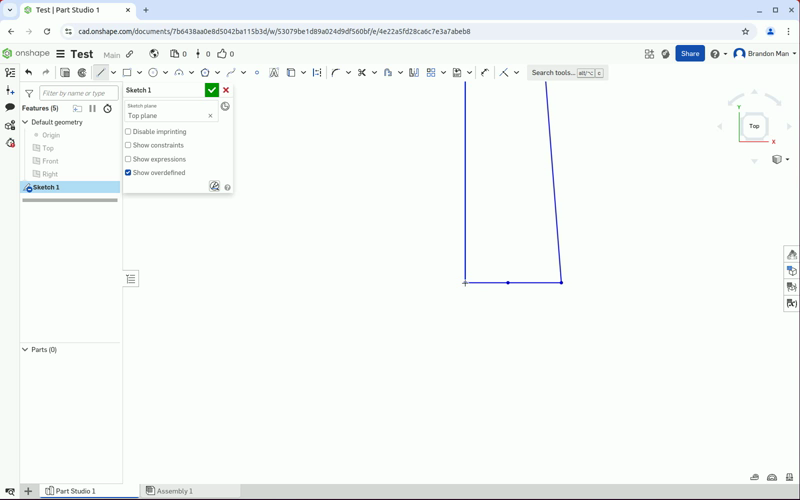
scroll(-6)
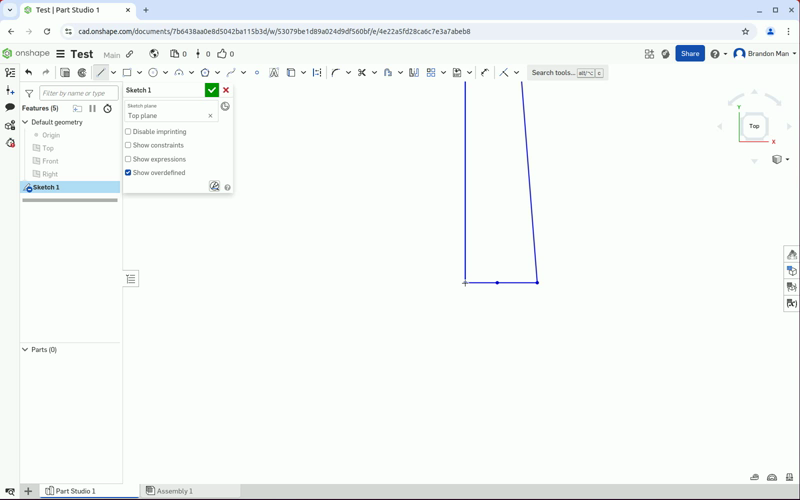
scroll(-6)
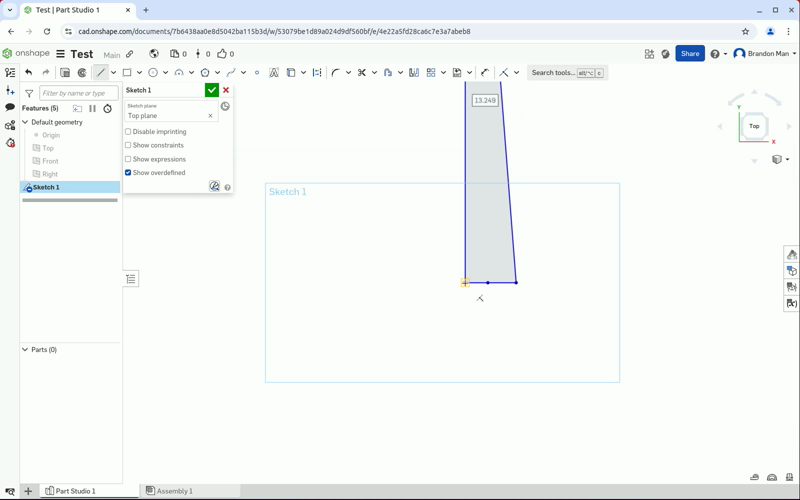
scroll(-6)
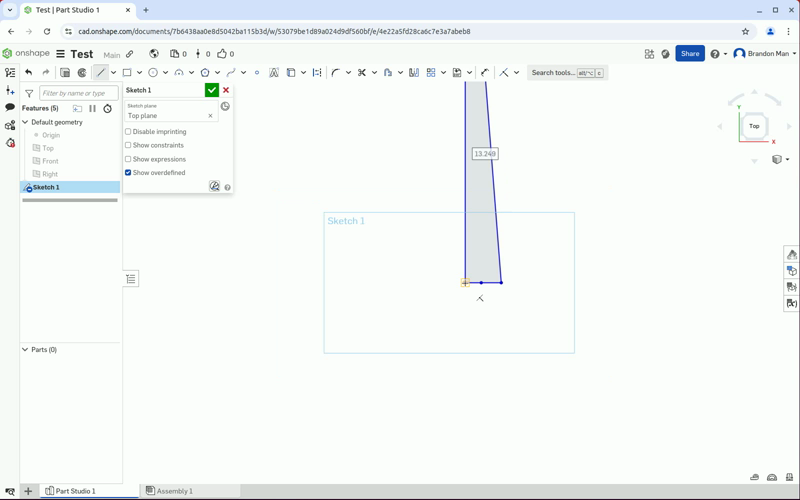
scroll(-6)
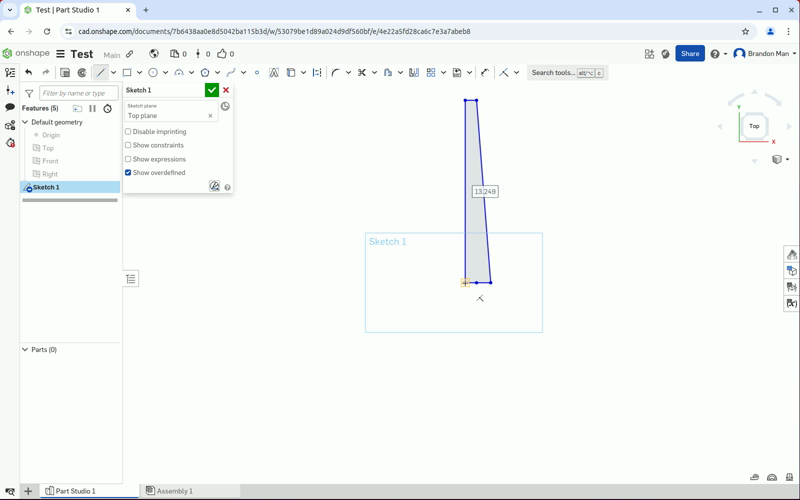
scroll(-6)
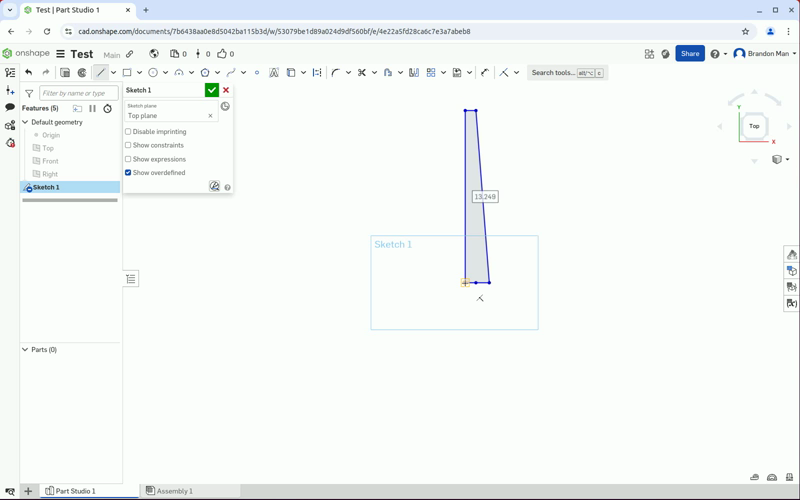
scroll(-6)
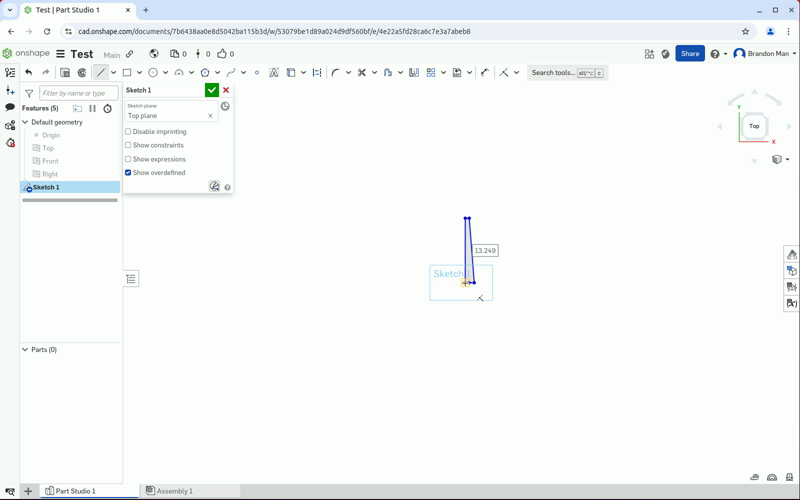
key(esc)
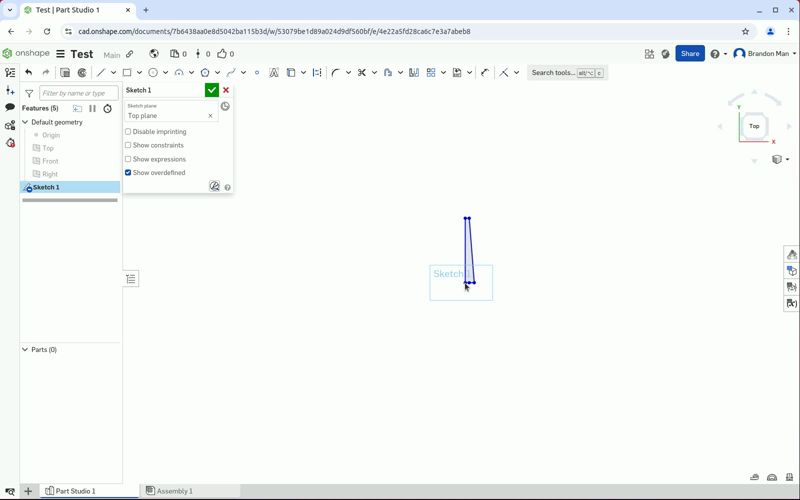
mouse_move(472, 274)
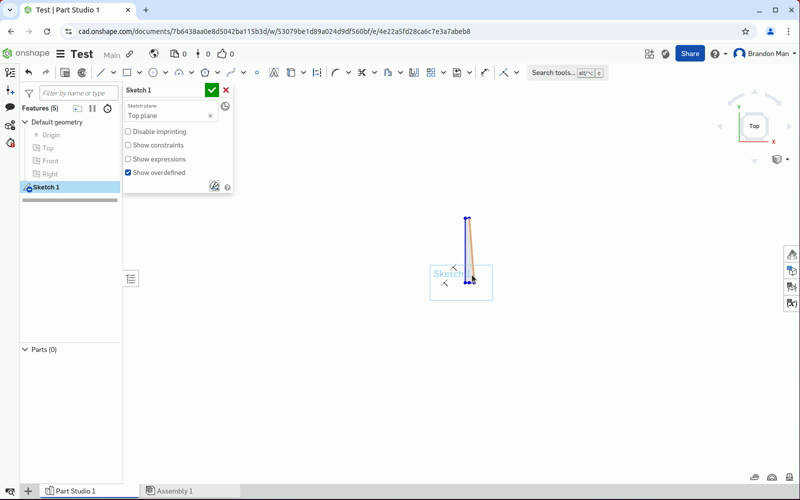
scroll(6)
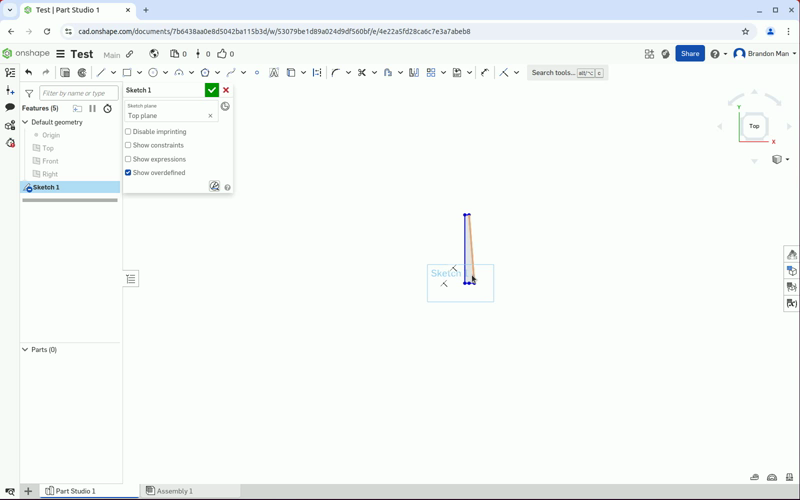
scroll(6)
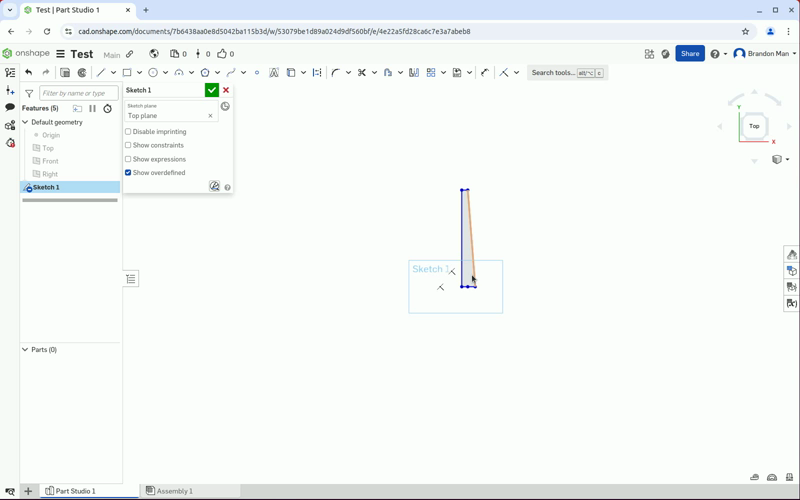
scroll(6)
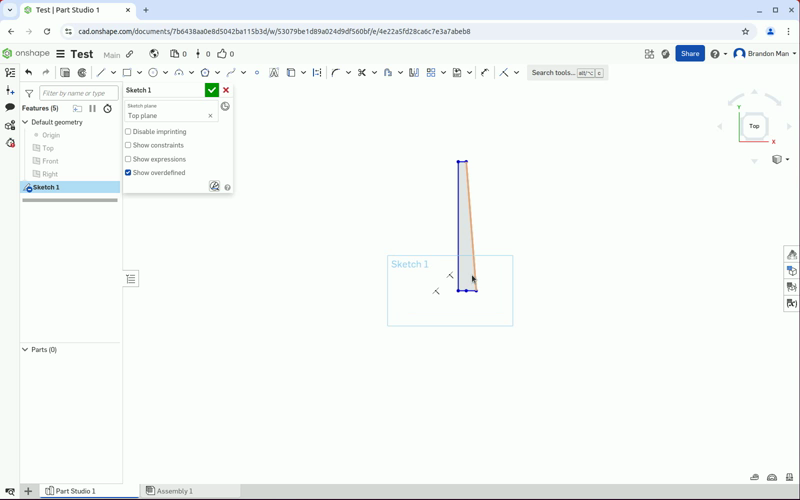
scroll(6)
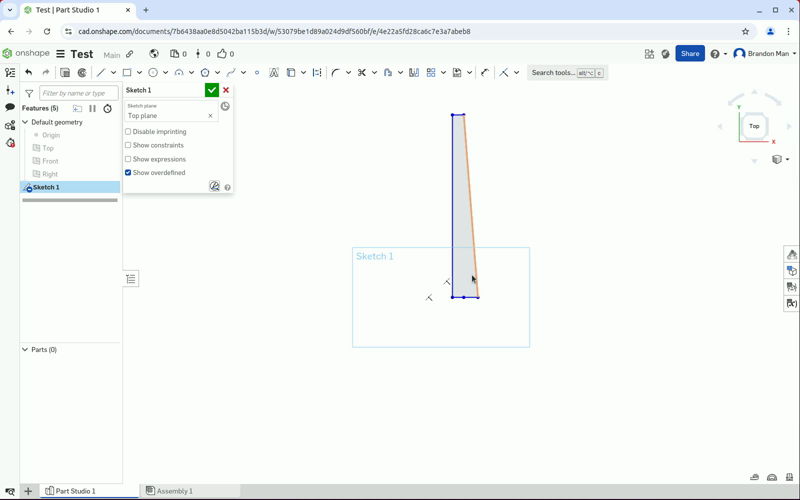
scroll(6)
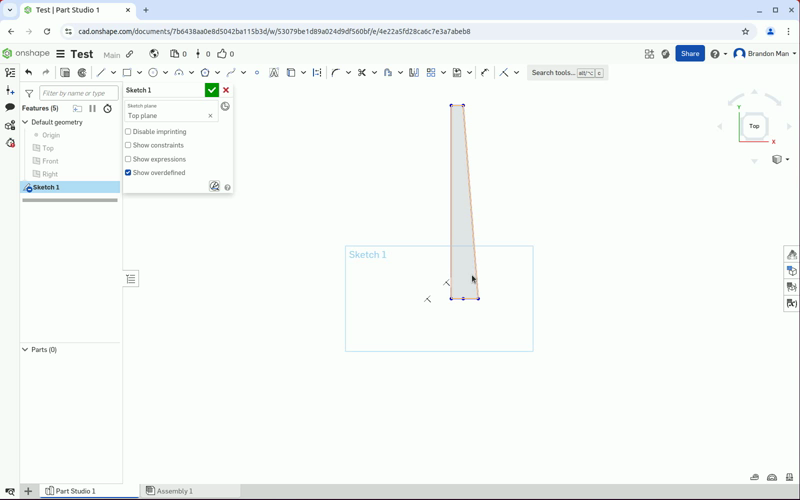
scroll(6)
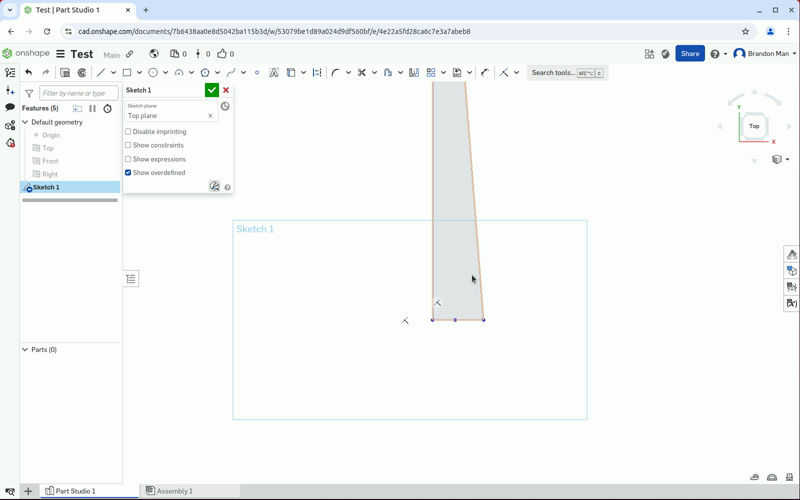
scroll(6)
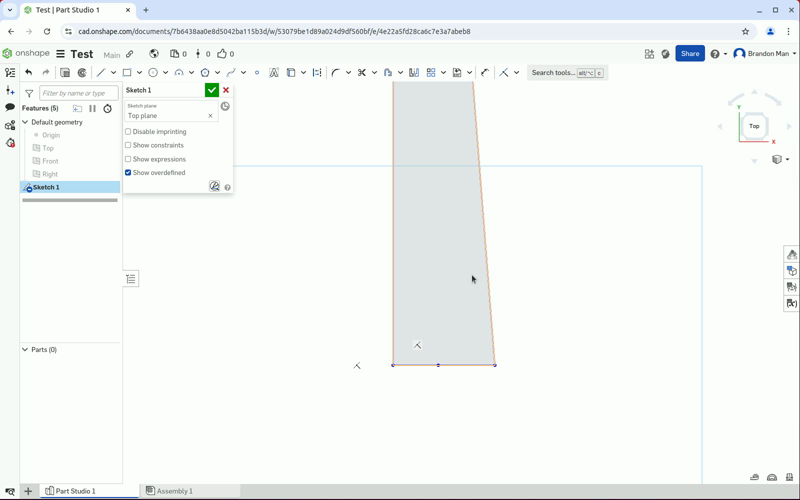
click(472, 274)
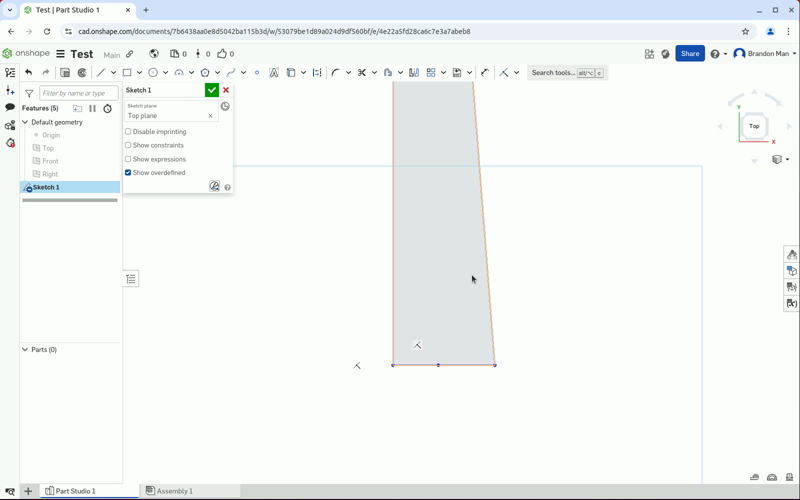
scroll(-6)
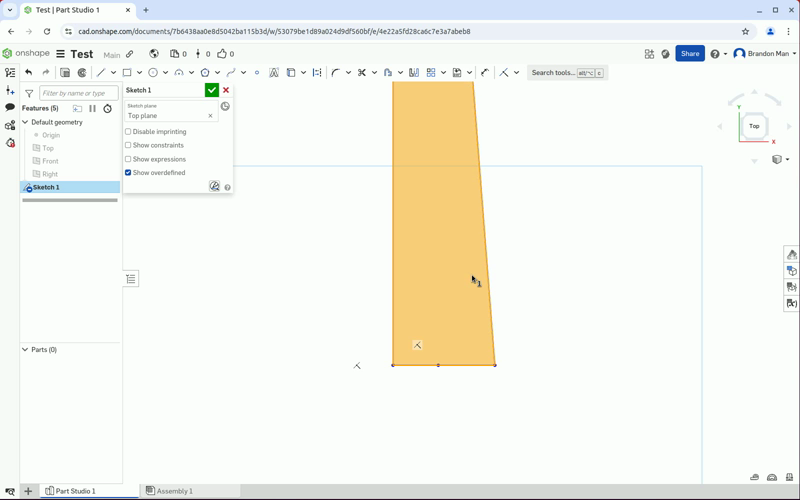
scroll(-6)
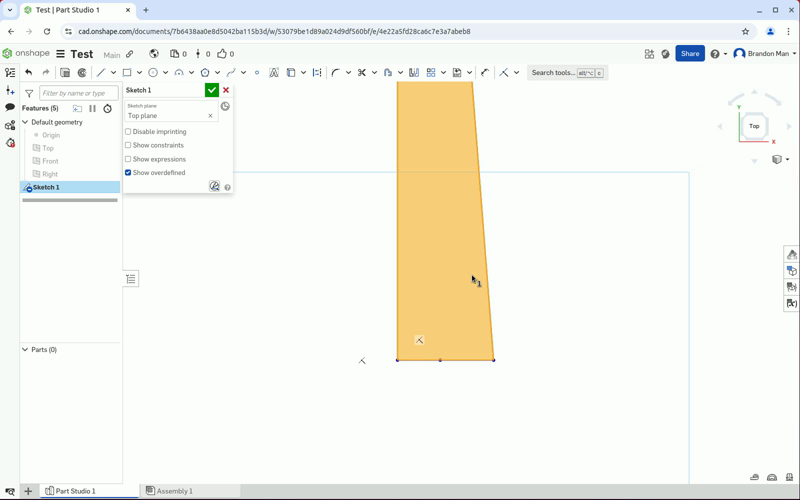
scroll(-6)
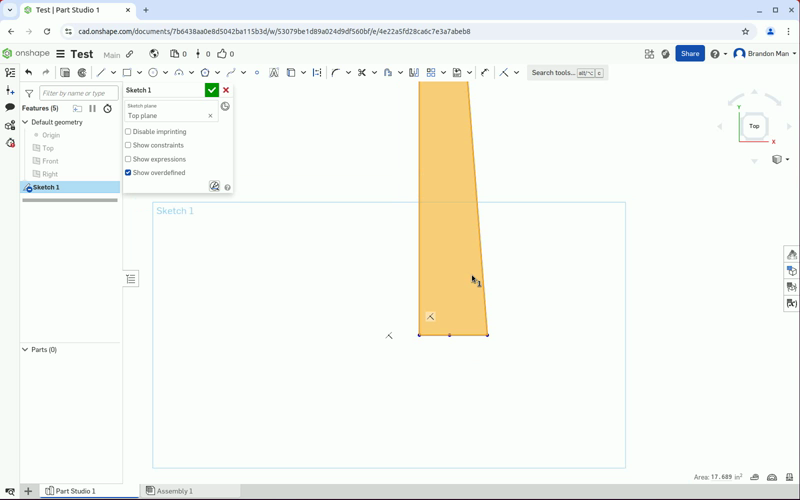
scroll(-6)
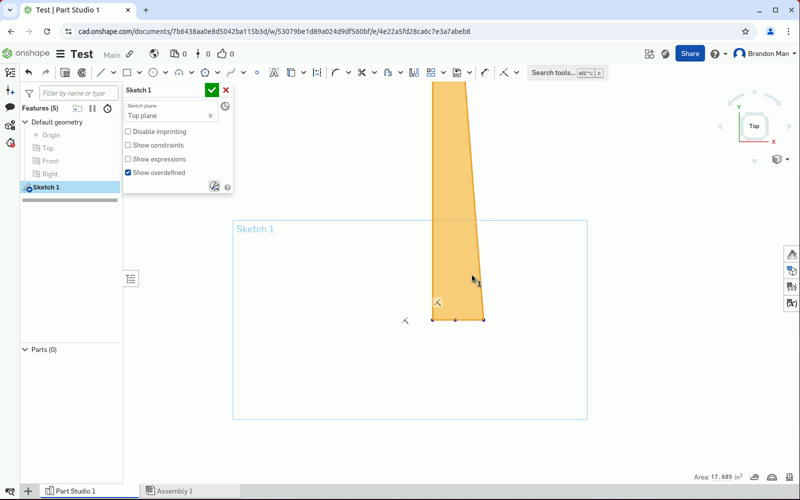
scroll(-6)
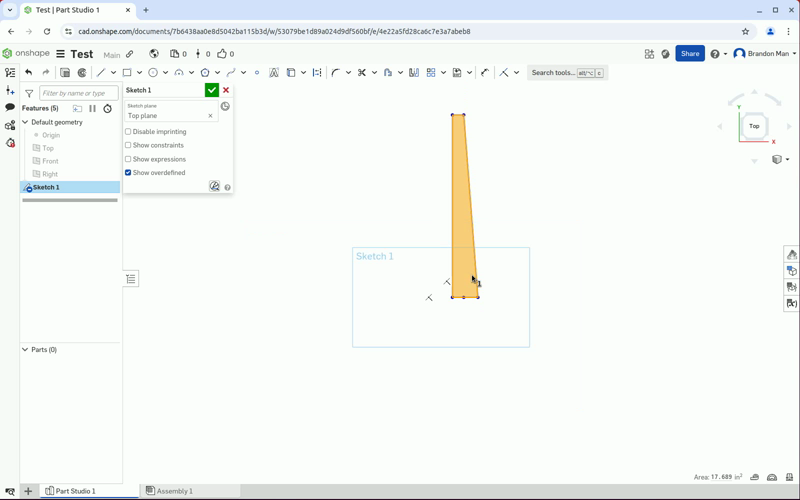
scroll(-6)
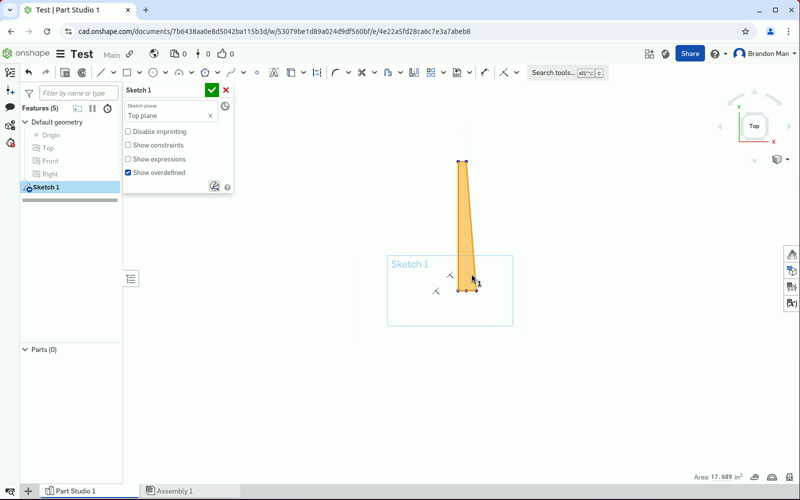
scroll(-6)
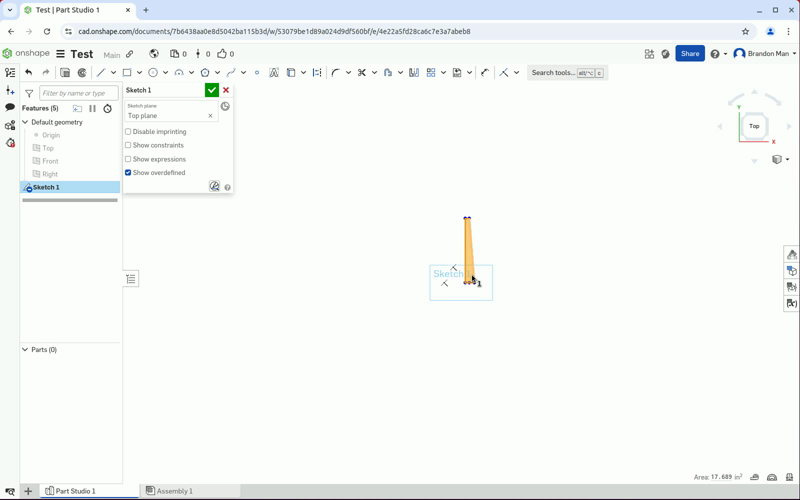
mouse_move(73, 352)
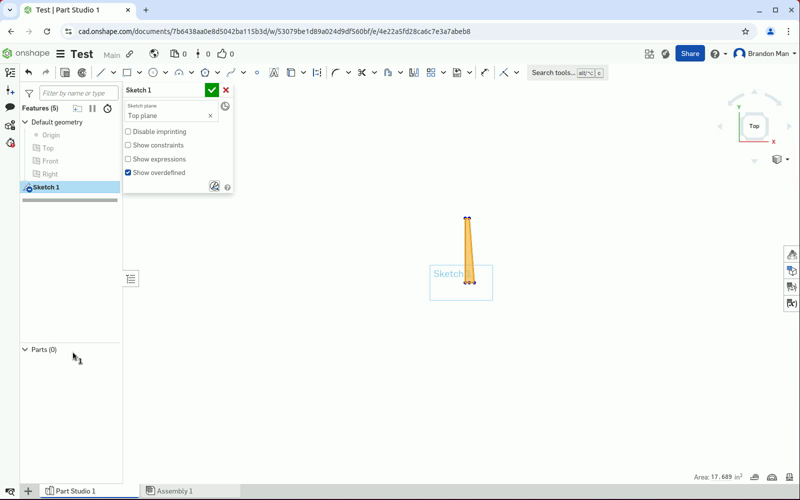
key(shift+y)
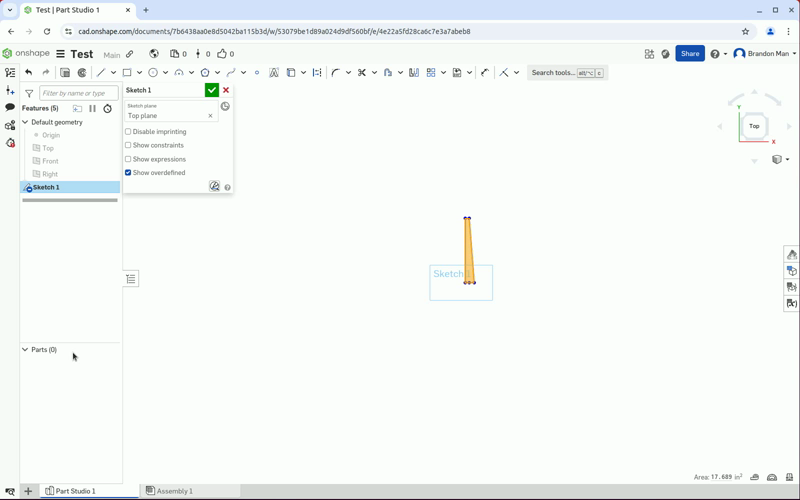
key(shift+e)
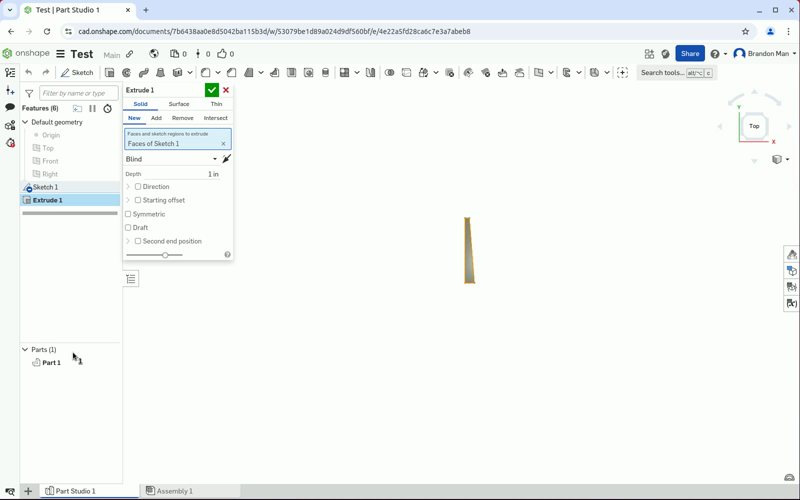
mouse_move(143, 106)
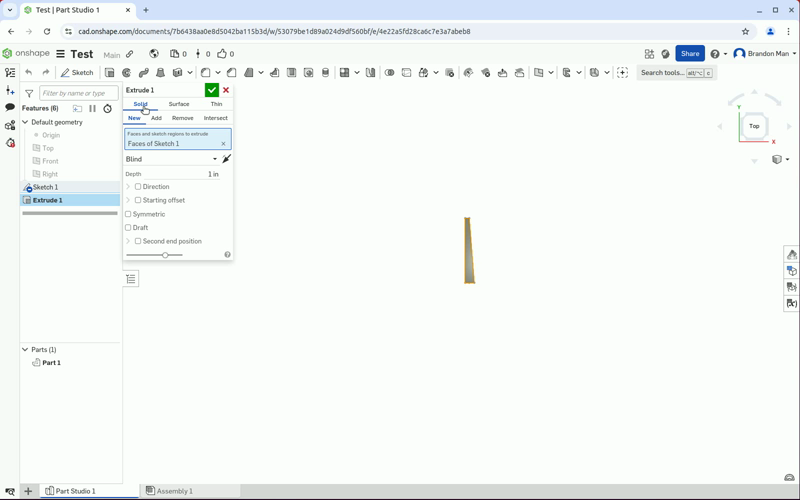
click(143, 106)
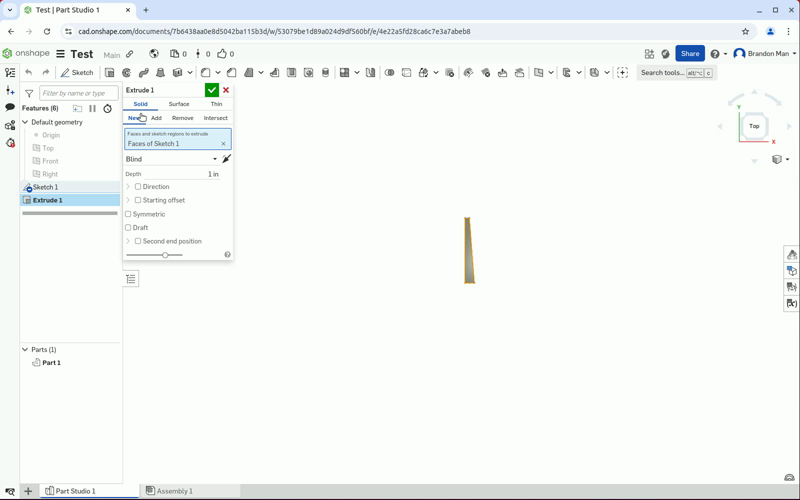
mouse_move(137, 120)
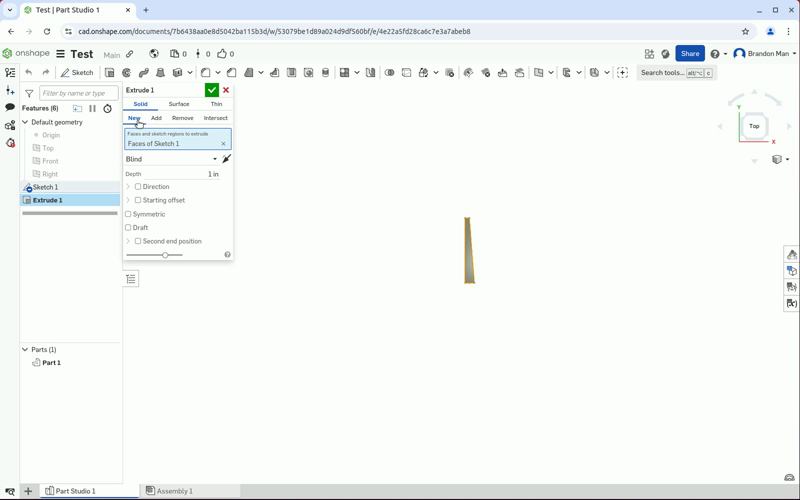
click(137, 120)
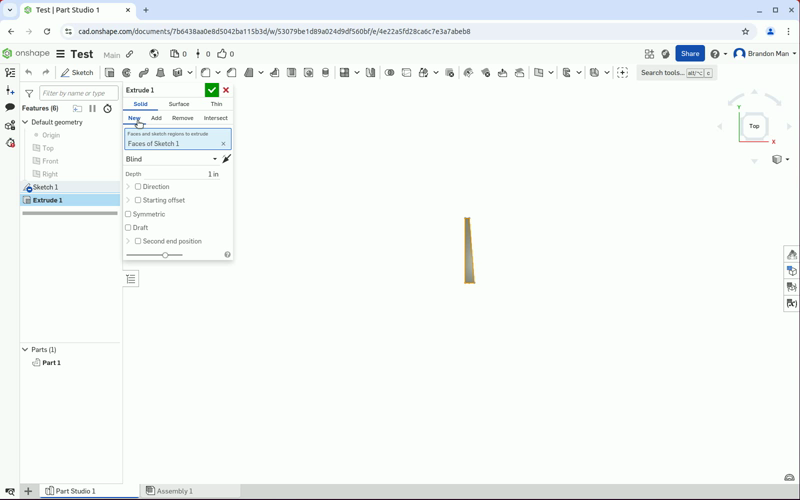
key(tab, 4)
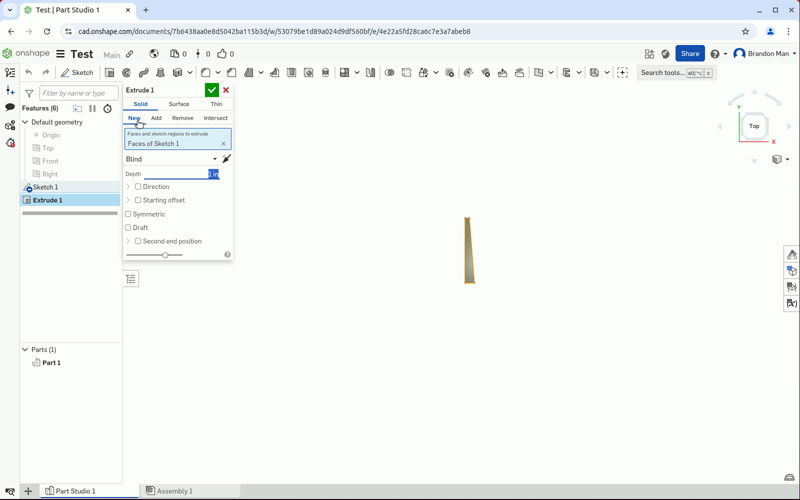
text(1.926)
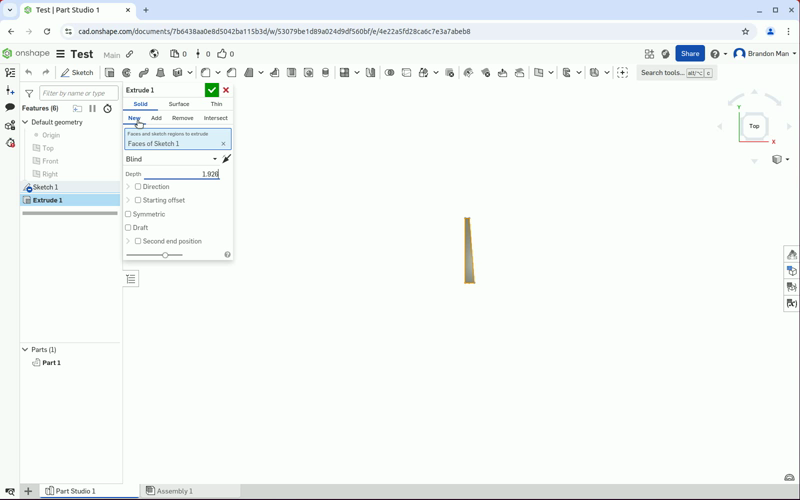
key(enter)
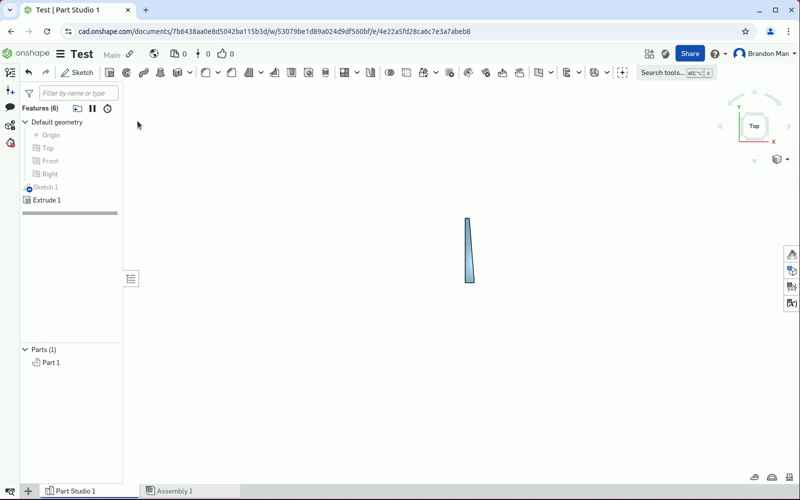
key(shift+h)
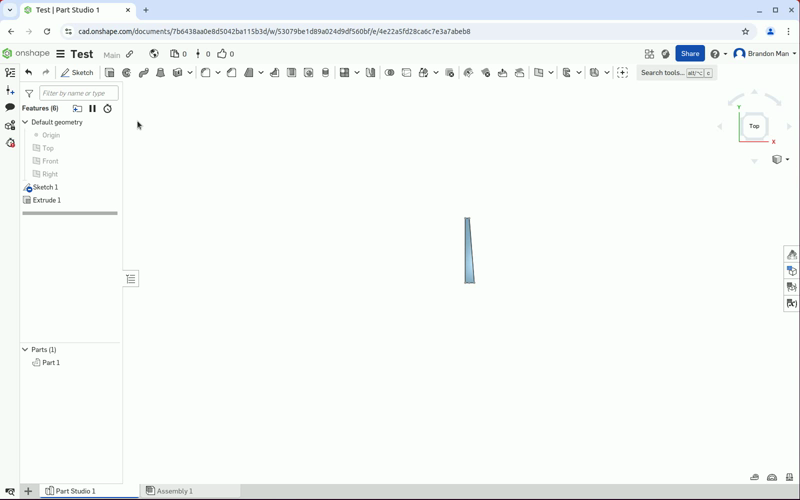
key(shift+h)
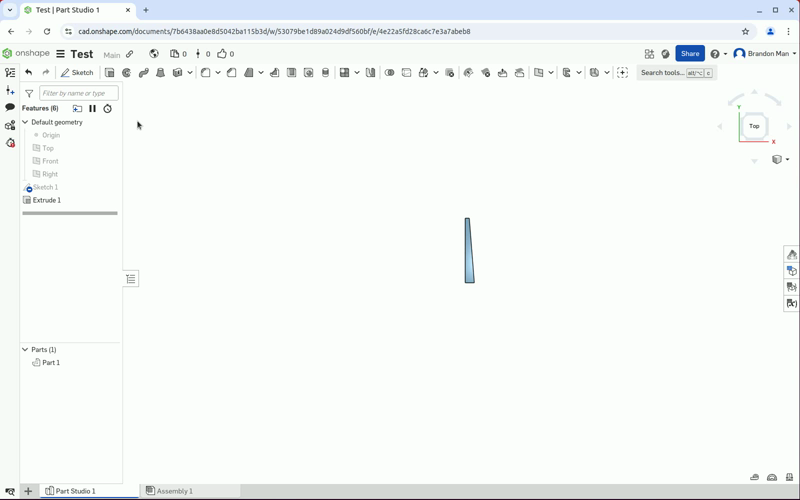
mouse_move(73, 189)
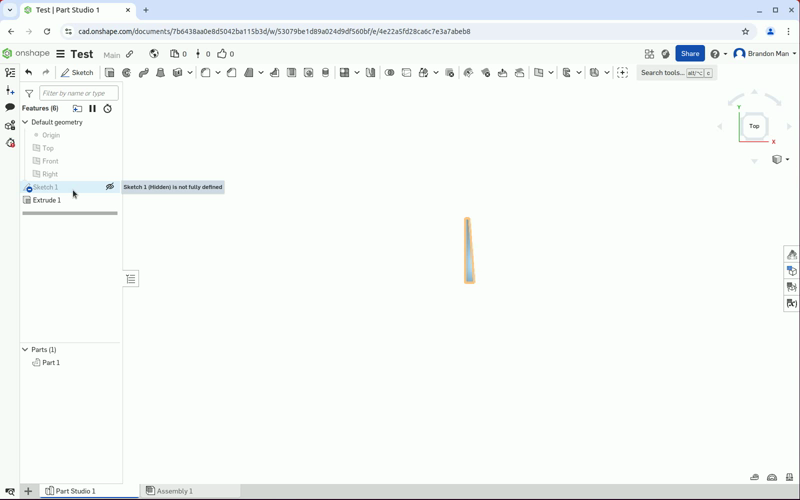
click(73, 189)
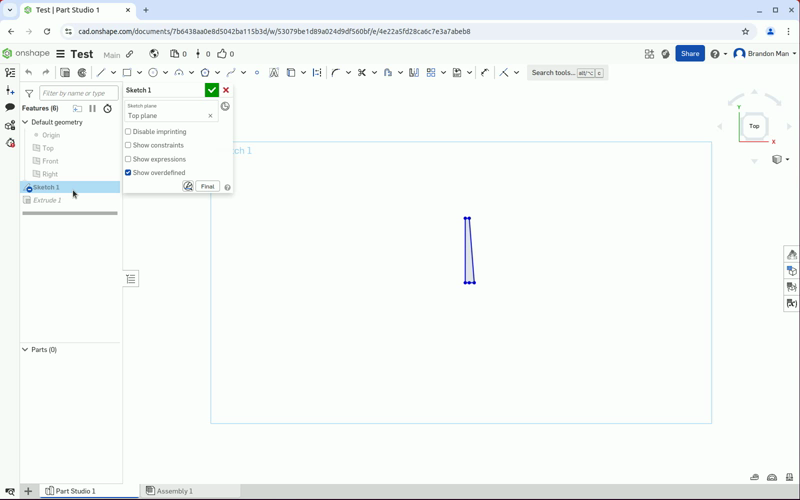
mouse_move(229, 92)
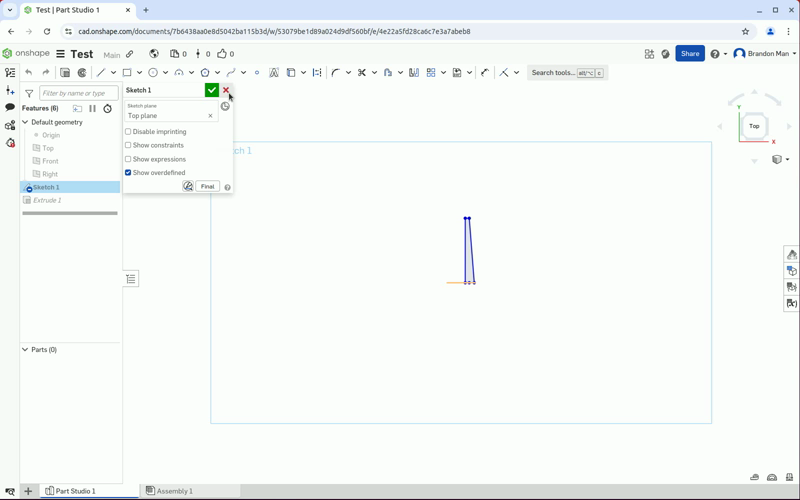
click(229, 92)
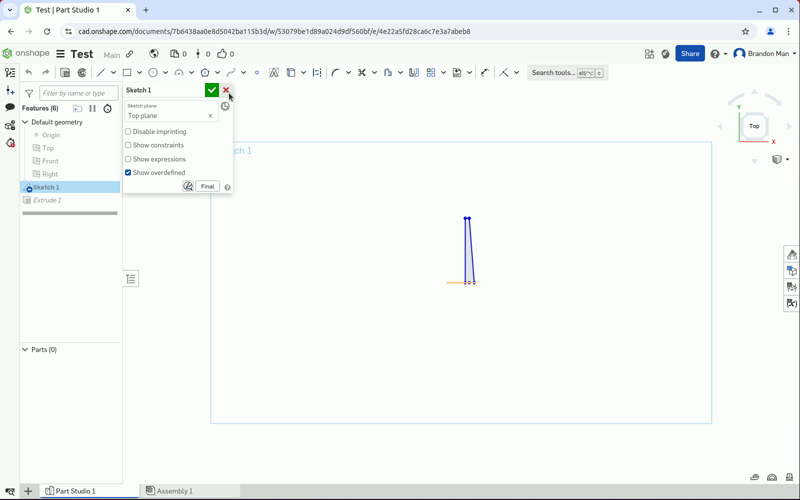
key(shift+s)
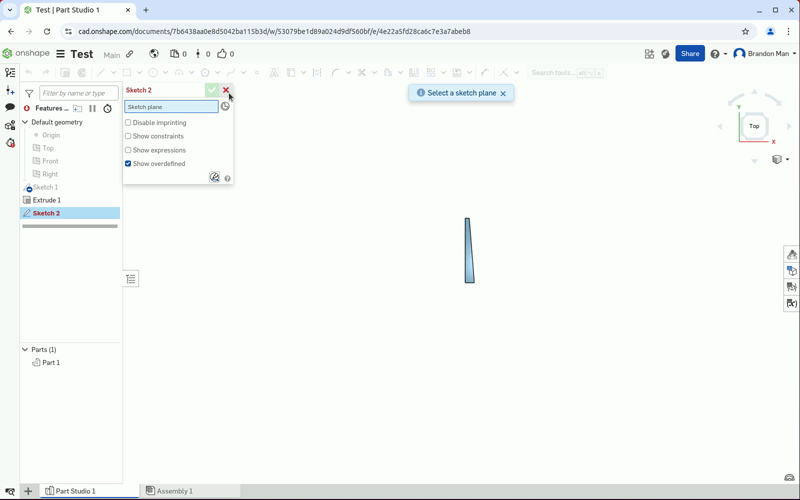
mouse_move(73, 150)
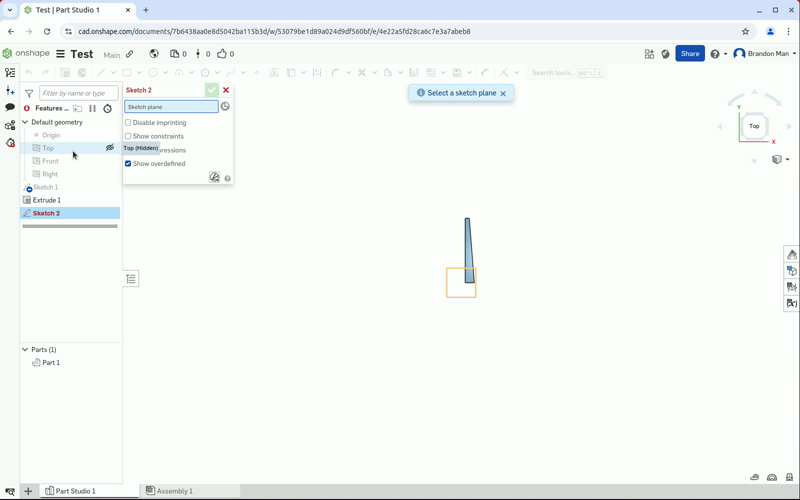
click(73, 150)
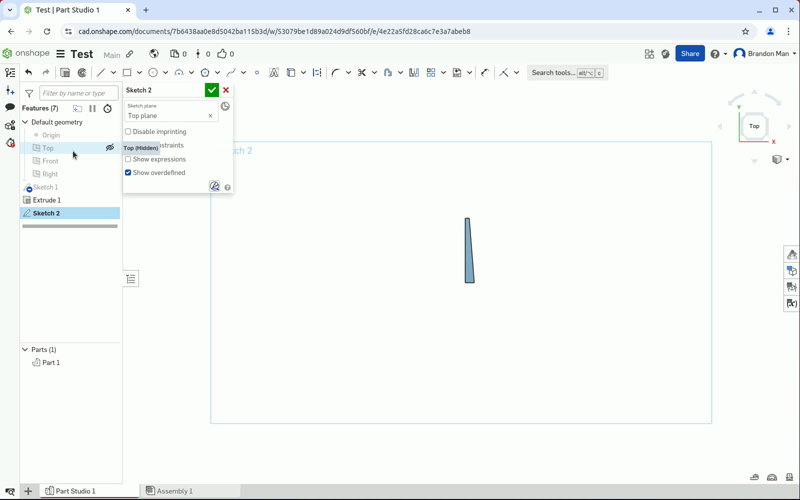
mouse_move(73, 352)
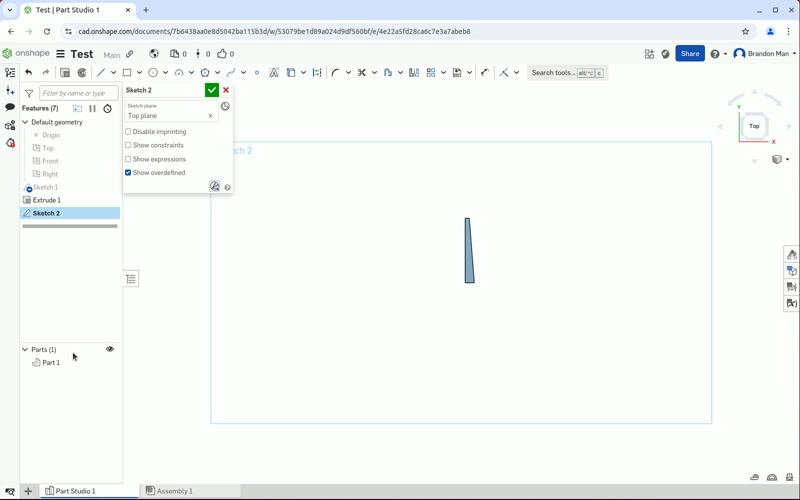
key(y)
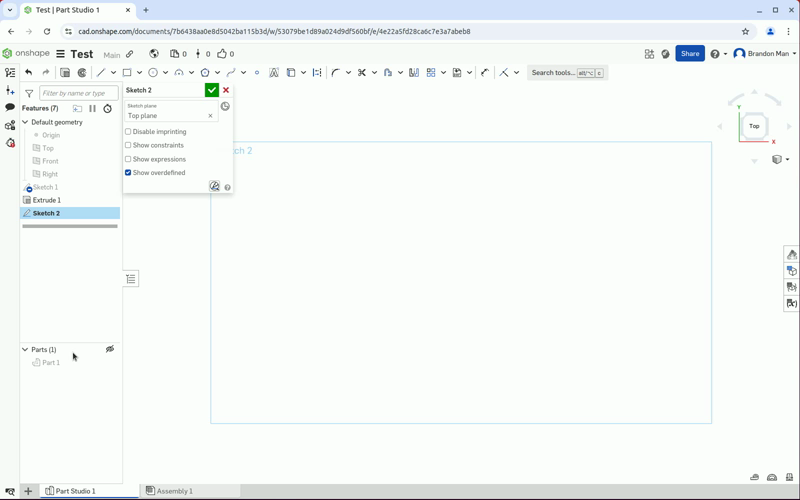
key(l)
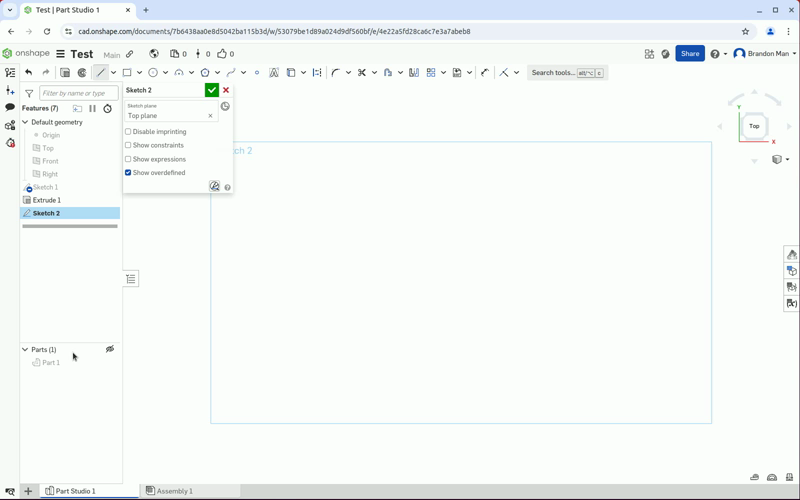
key_down(shift)
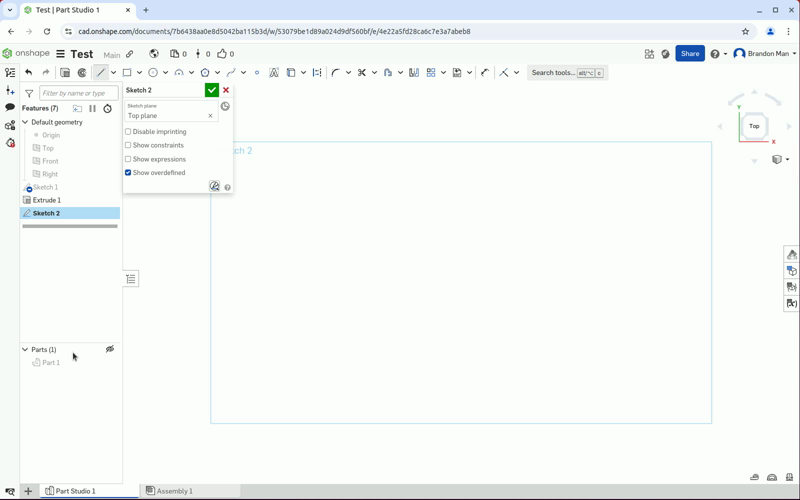
mouse_move(456, 282)
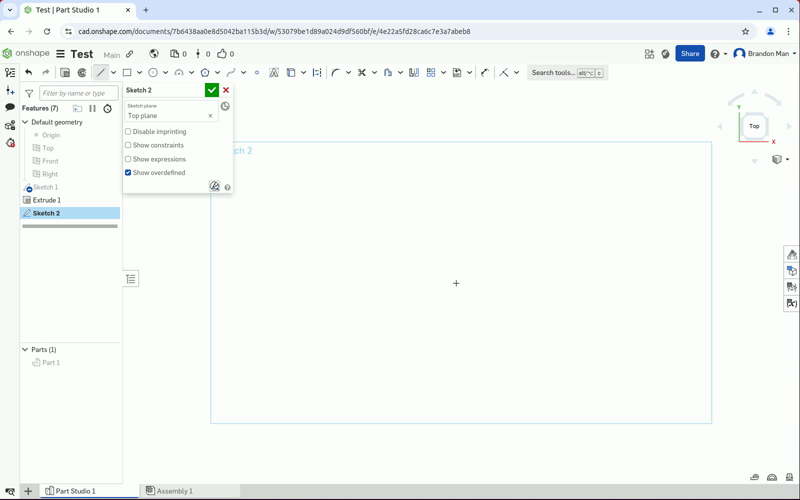
click(456, 282)
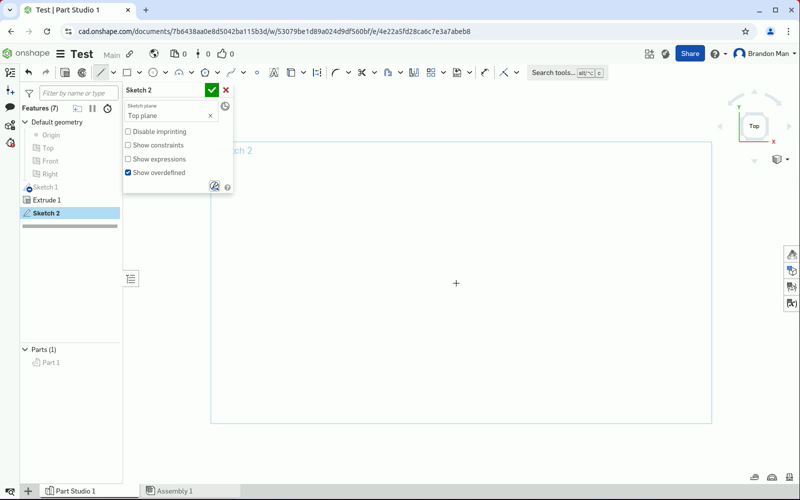
key_up(shift)
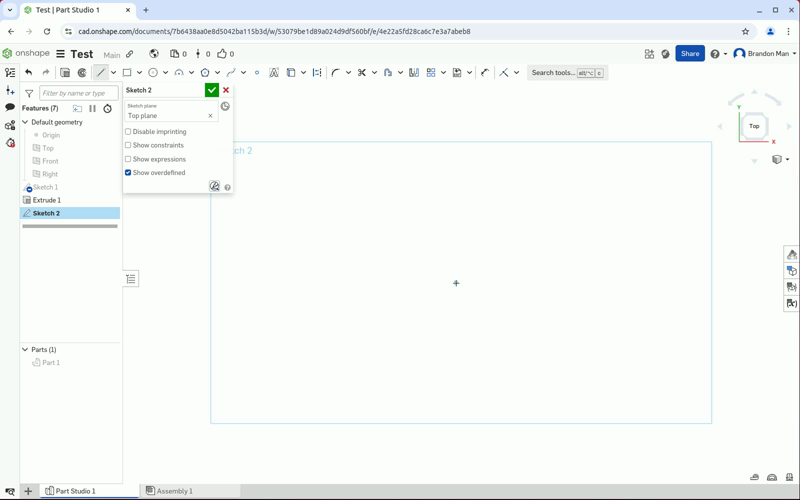
key_down(shift)
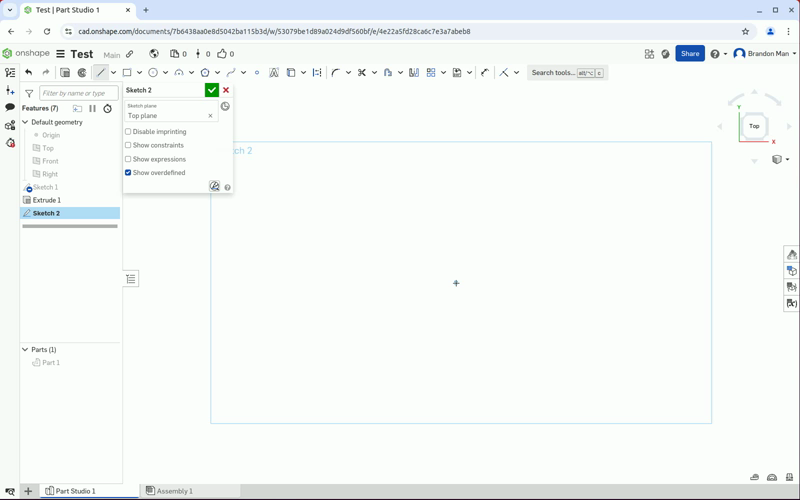
mouse_move(486, 282)
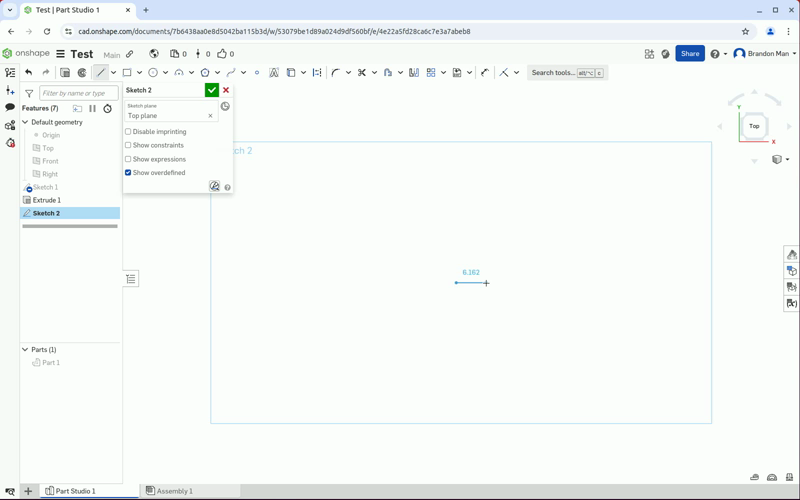
mouse_move(460, 282)
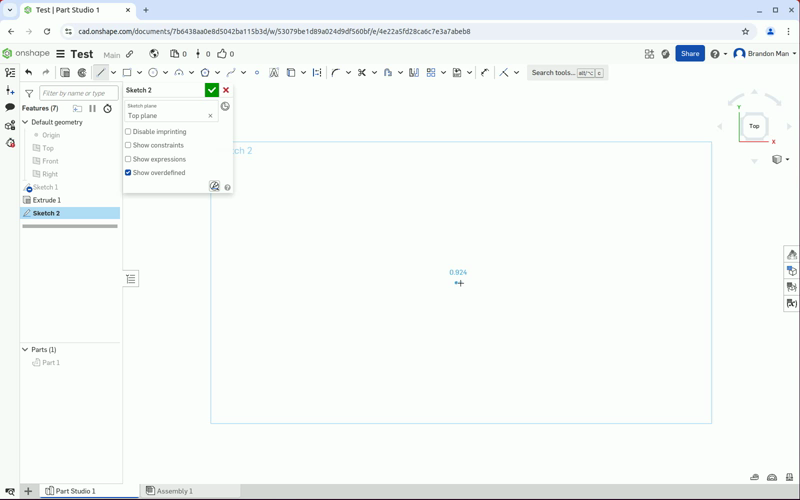
scroll(6)
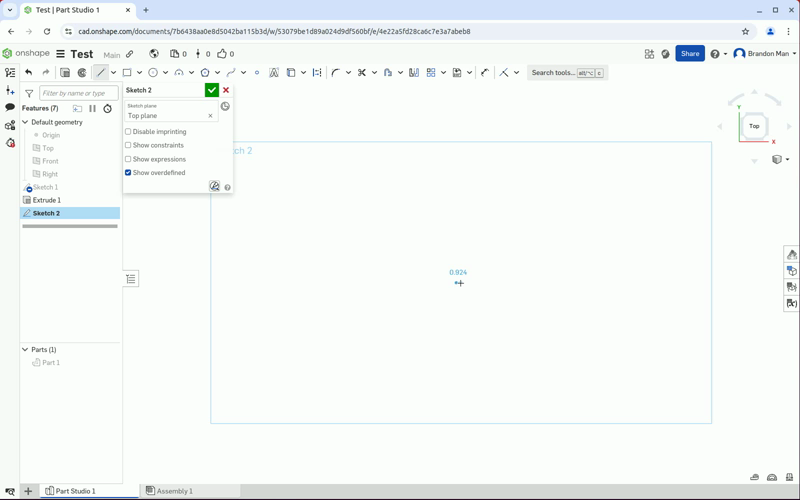
scroll(6)
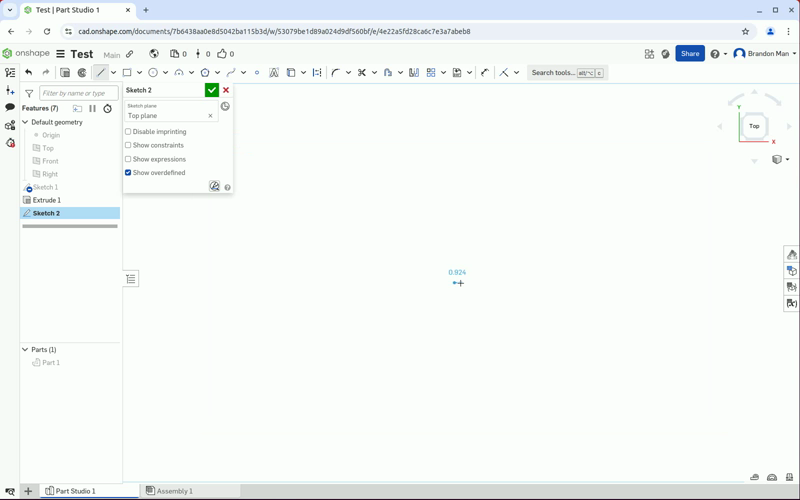
scroll(6)
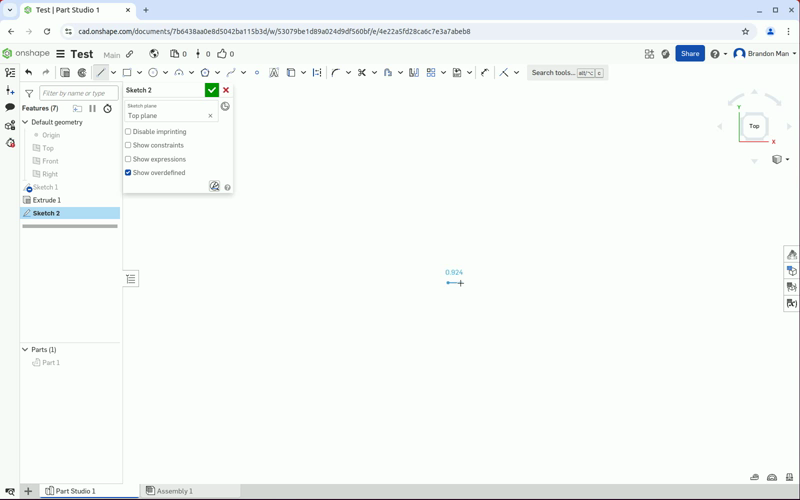
scroll(6)
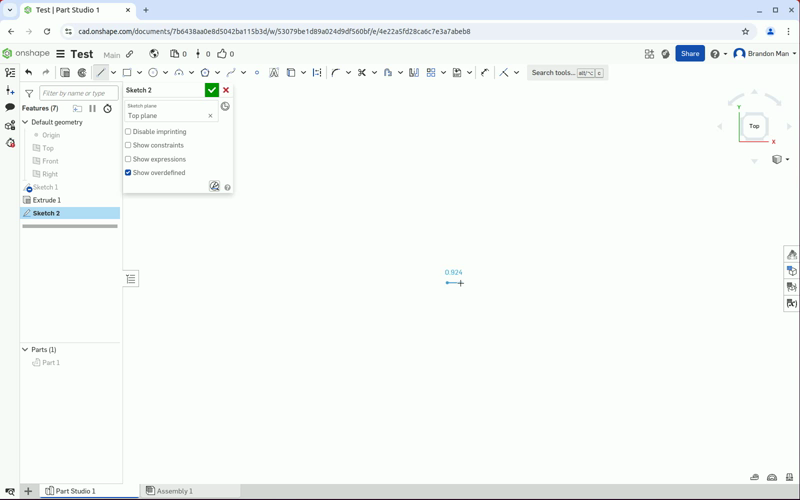
scroll(6)
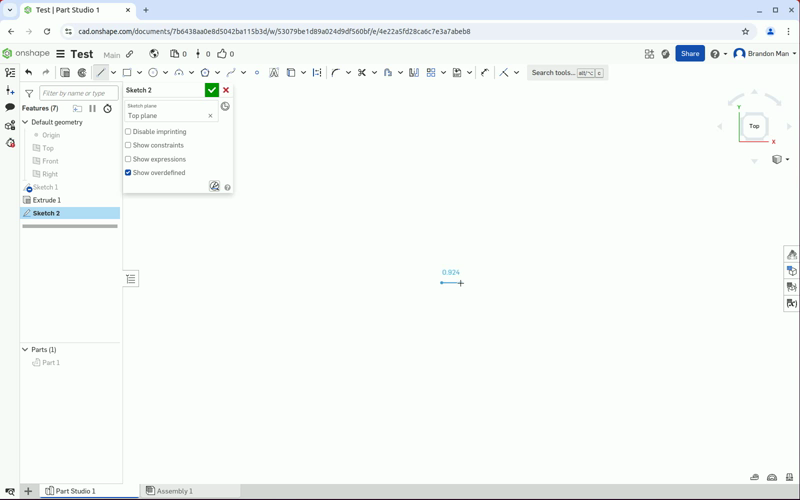
scroll(6)
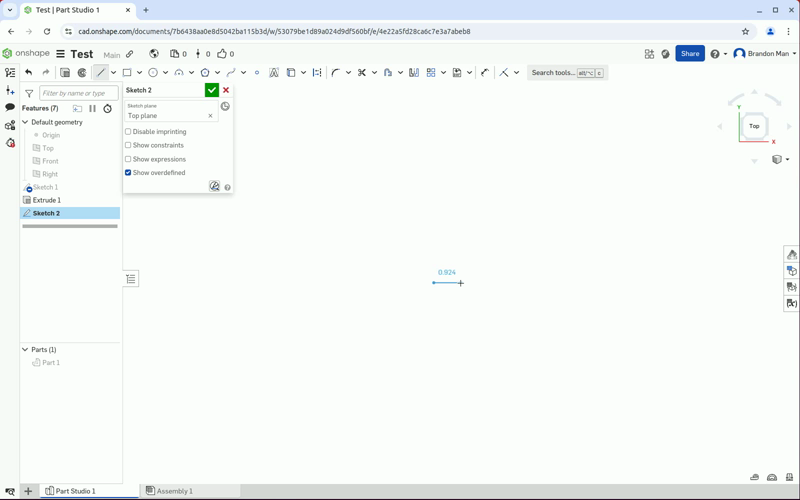
scroll(6)
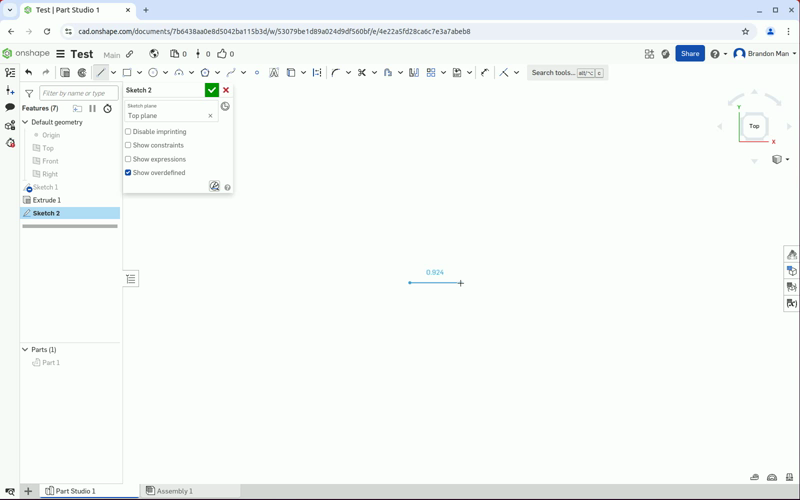
click(460, 282)
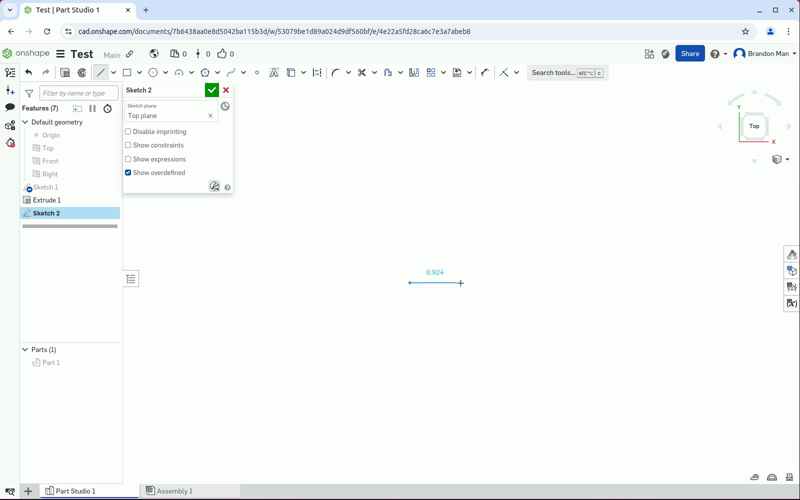
scroll(-6)
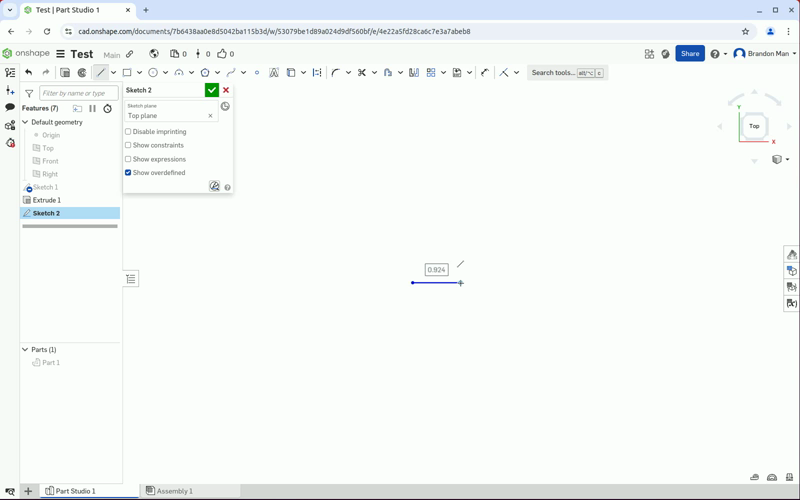
scroll(-6)
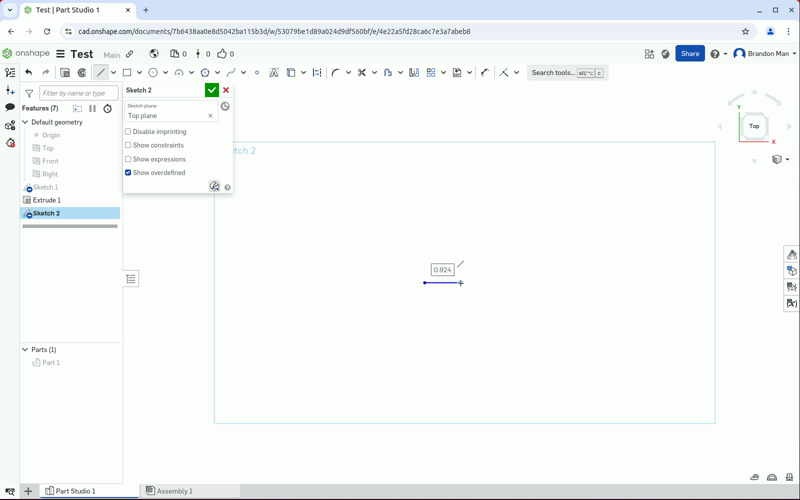
scroll(-6)
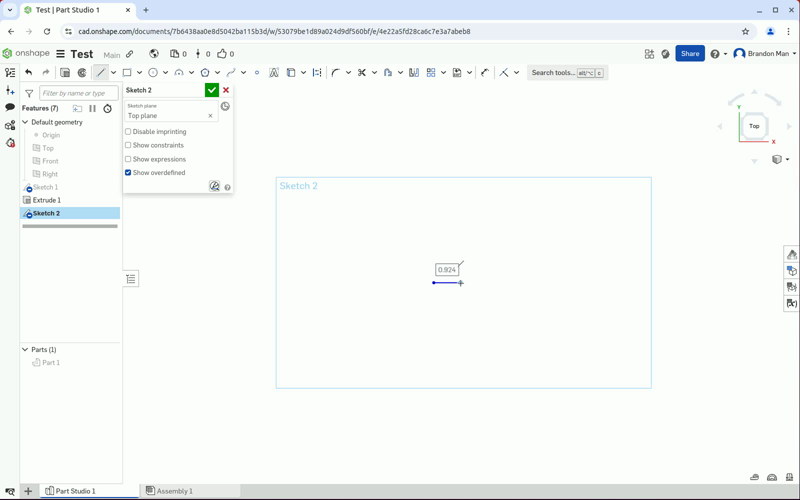
scroll(-6)
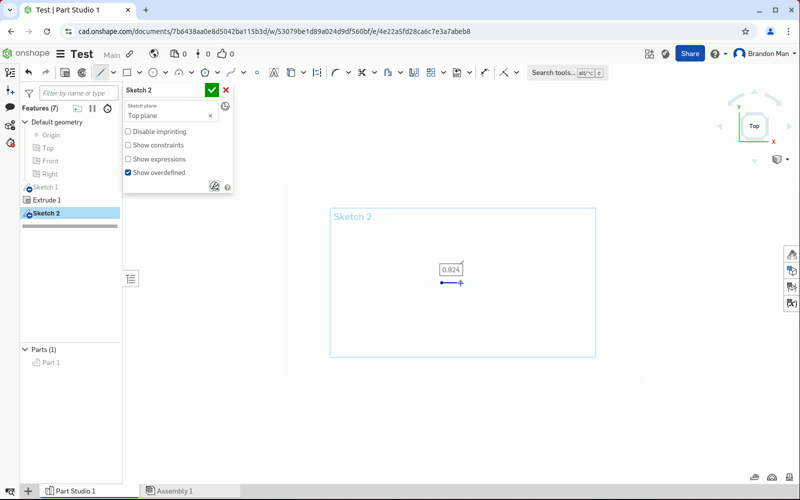
scroll(-6)
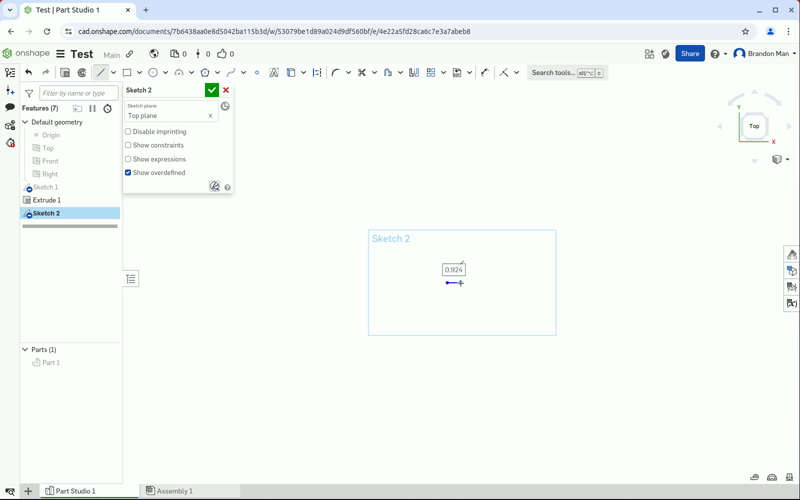
scroll(-6)
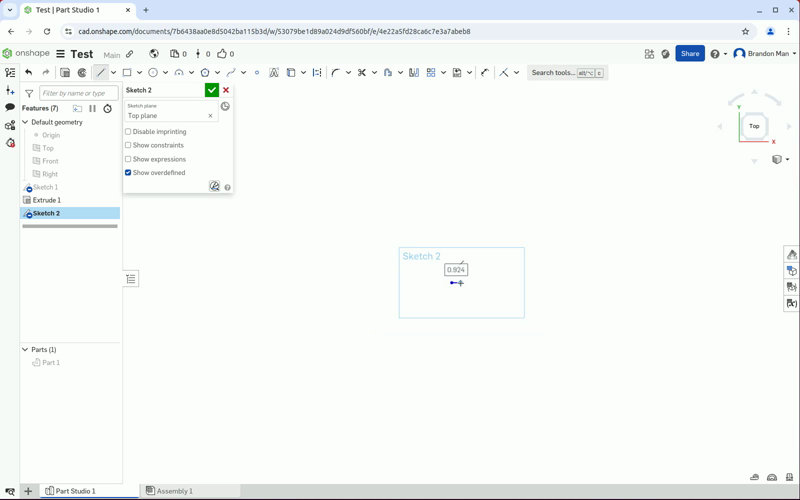
scroll(-6)
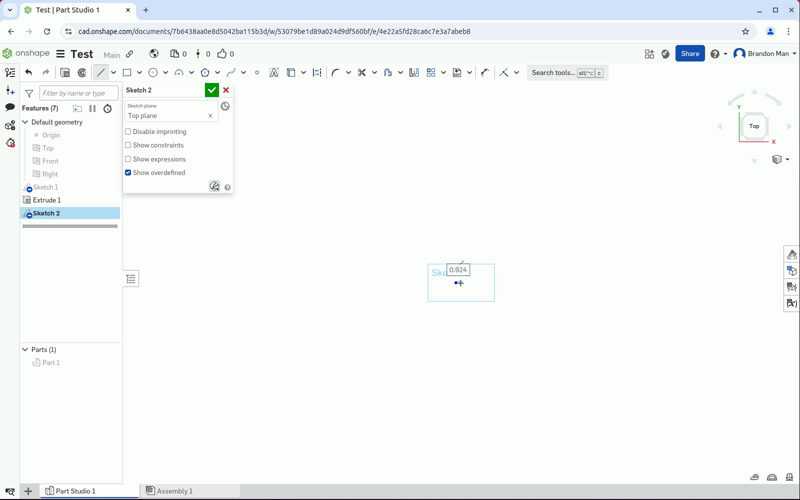
key_up(shift)
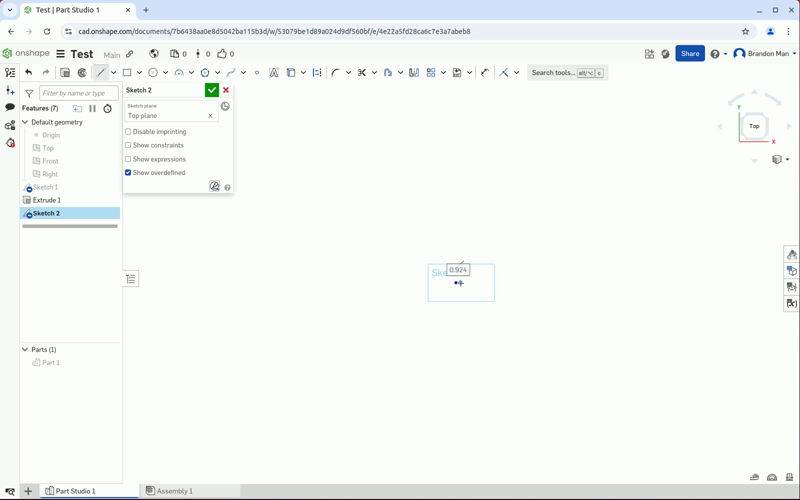
key_down(shift)
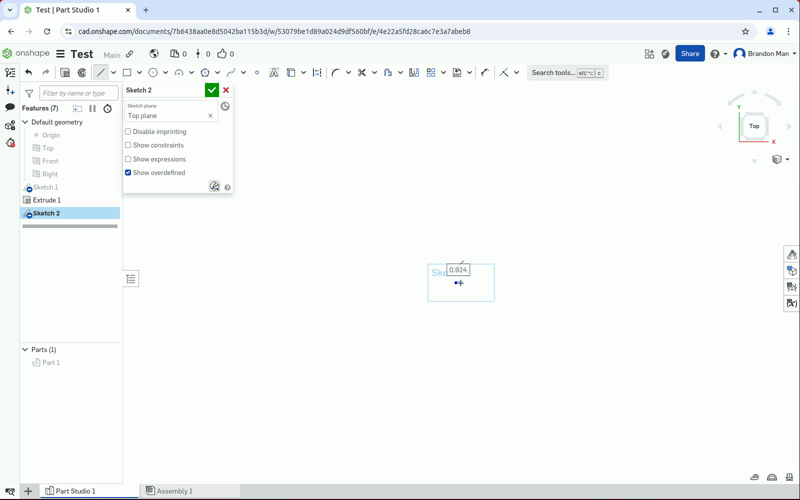
mouse_move(490, 282)
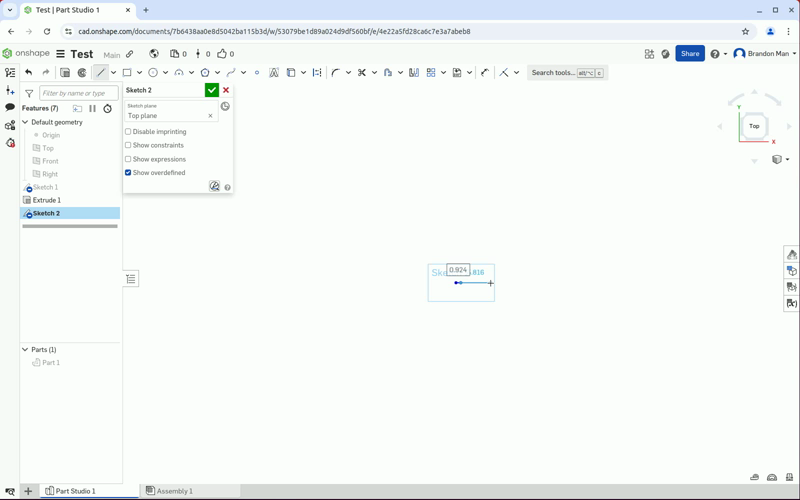
mouse_move(464, 282)
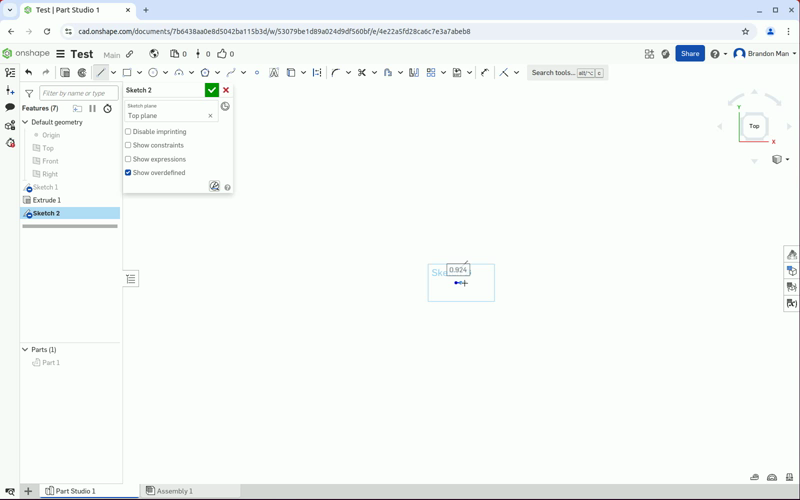
scroll(6)
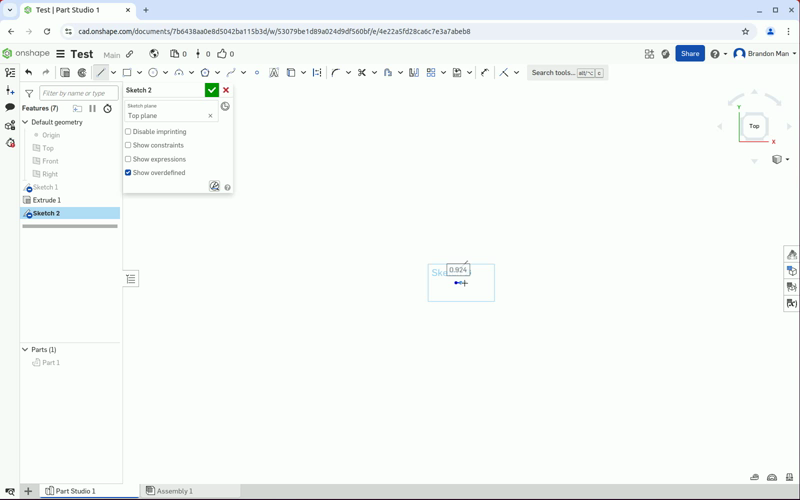
scroll(6)
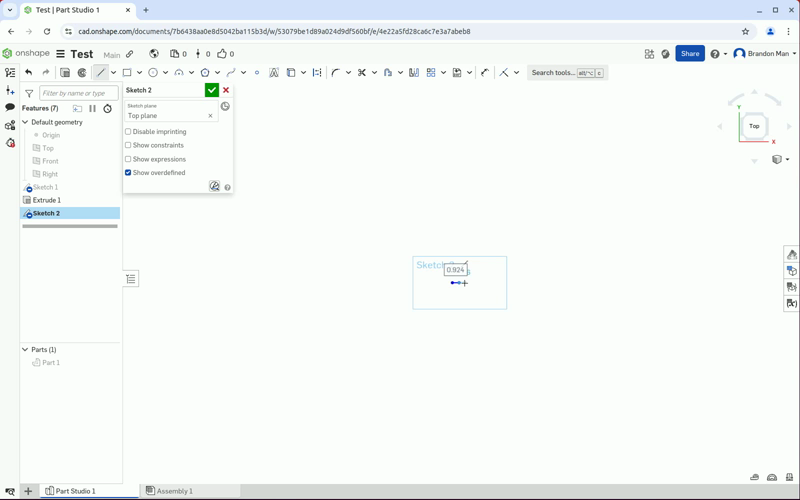
scroll(6)
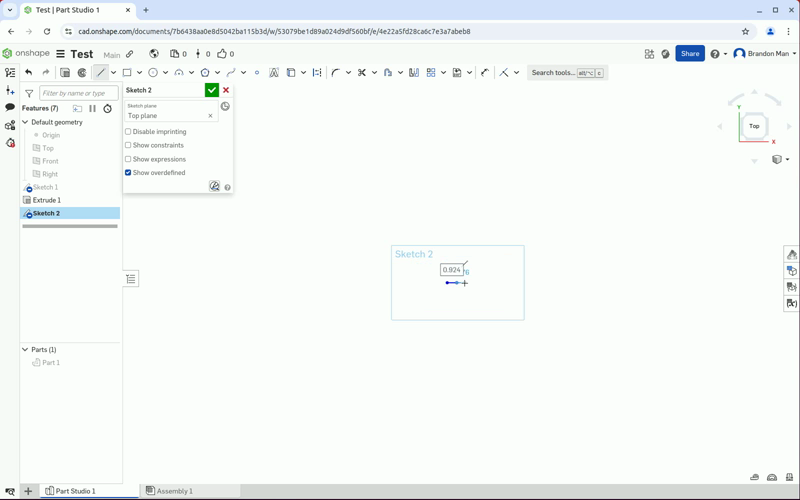
scroll(6)
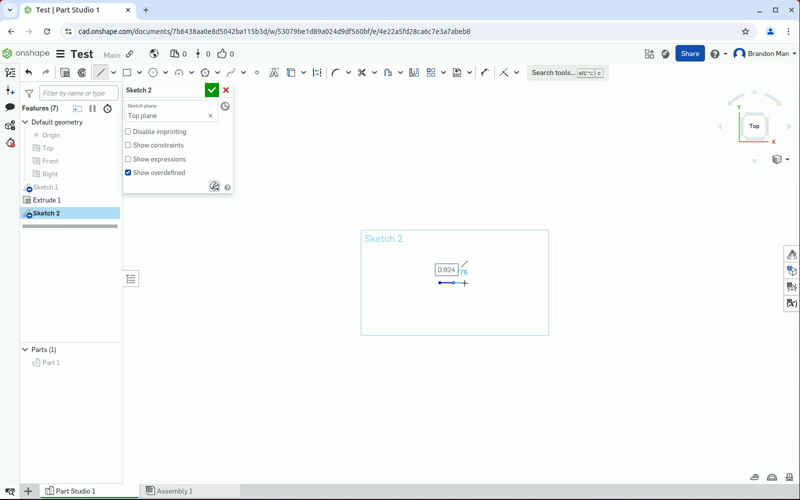
scroll(6)
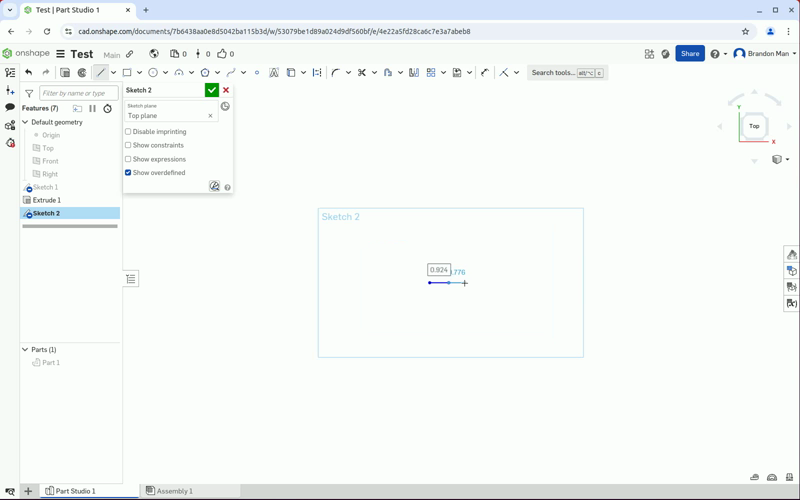
scroll(6)
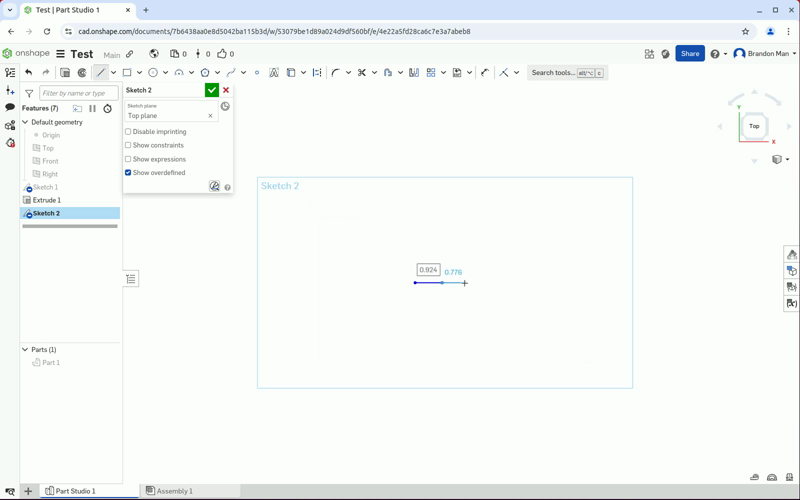
scroll(6)
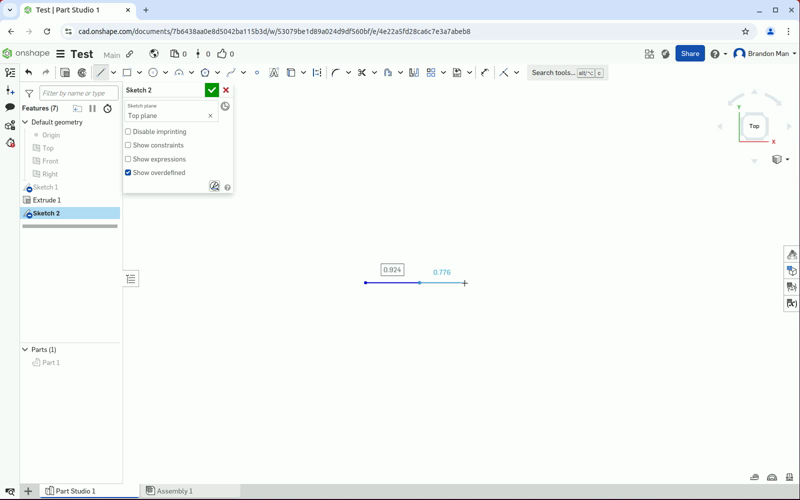
click(464, 282)
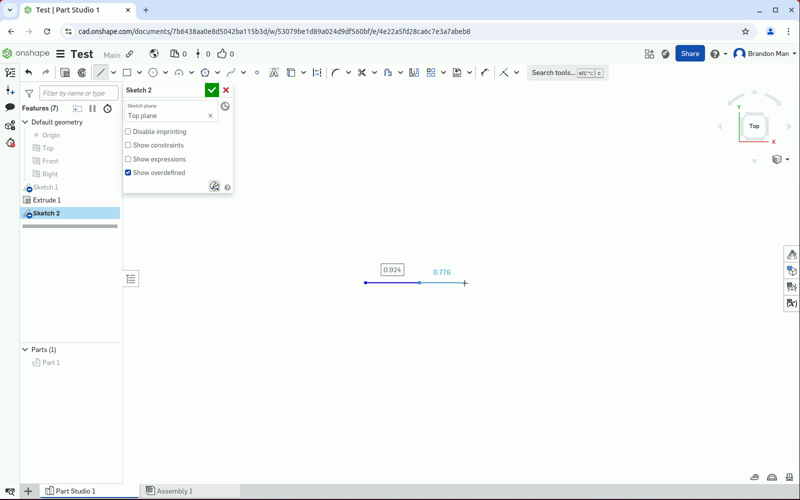
scroll(-6)
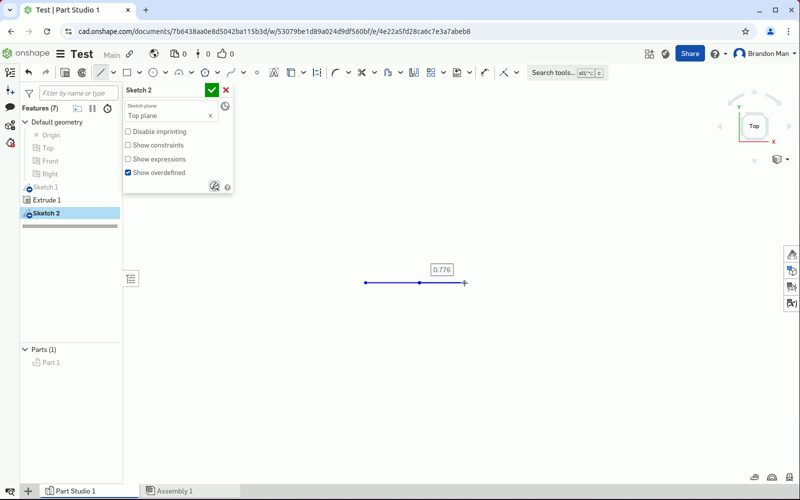
scroll(-6)
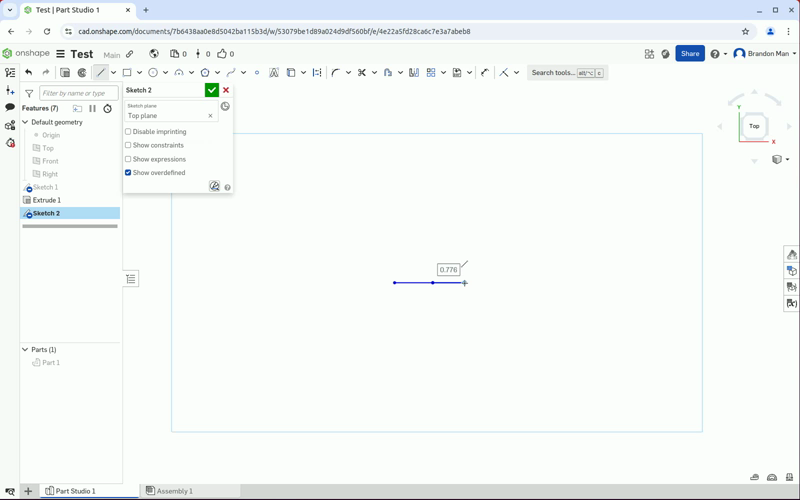
scroll(-6)
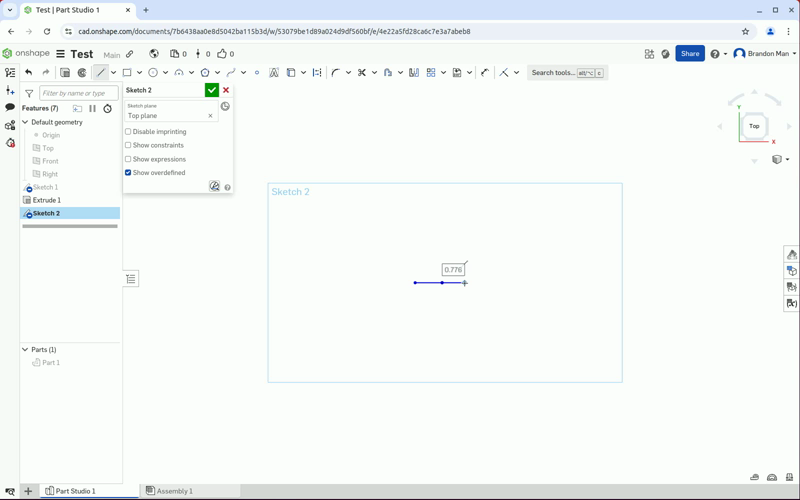
scroll(-6)
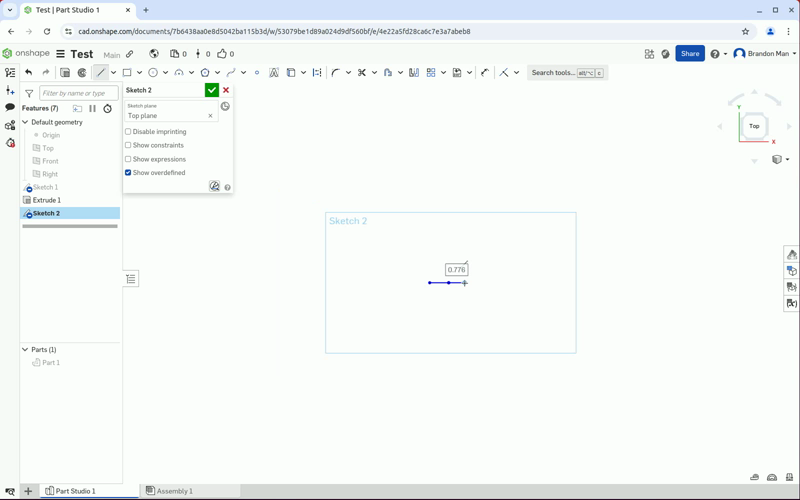
scroll(-6)
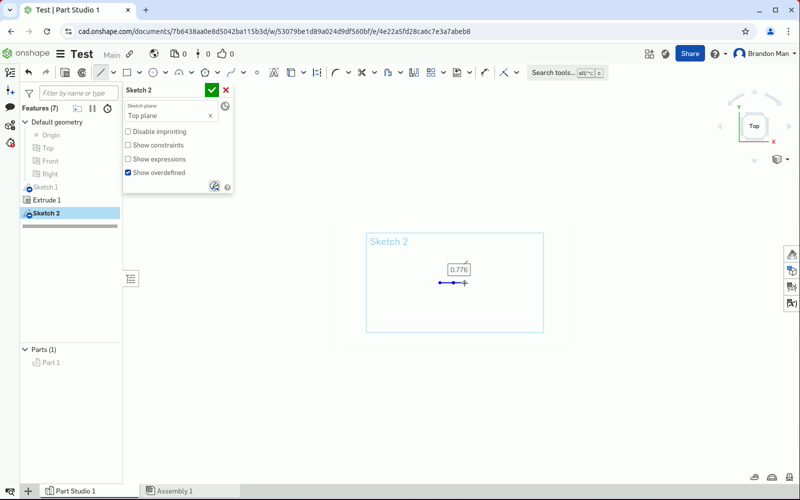
scroll(-6)
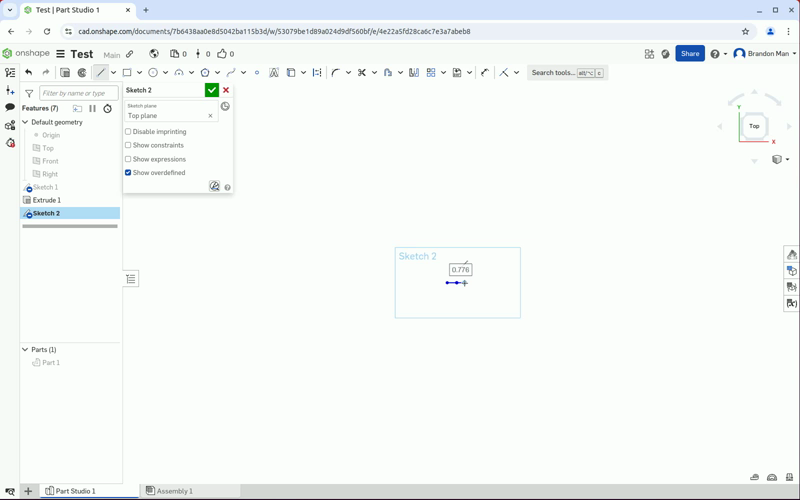
scroll(-6)
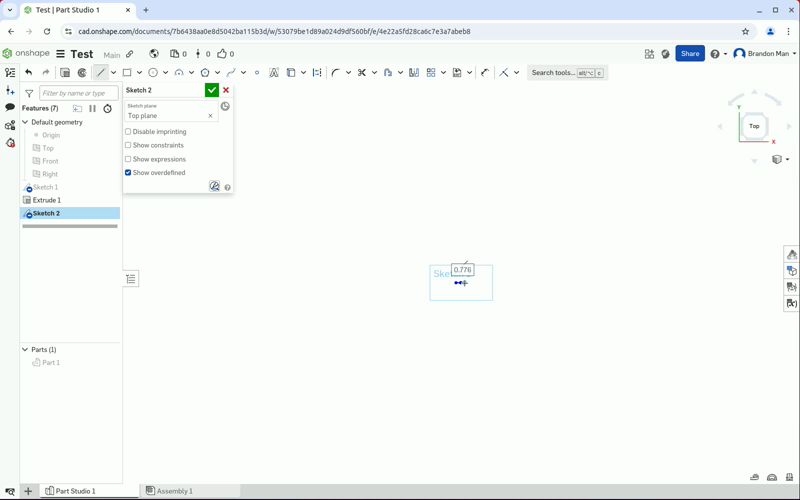
key_up(shift)
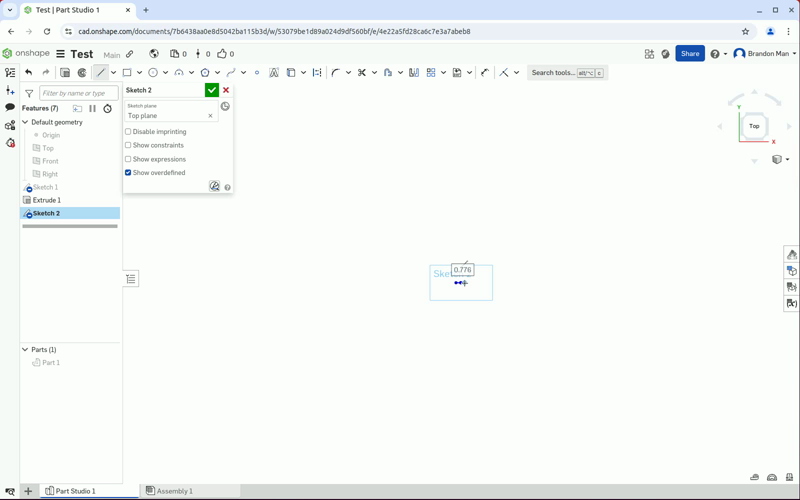
key_down(shift)
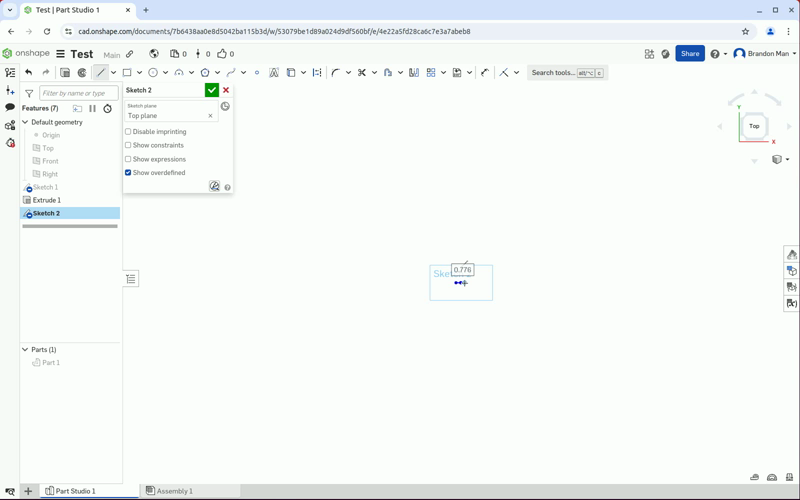
mouse_move(464, 218)
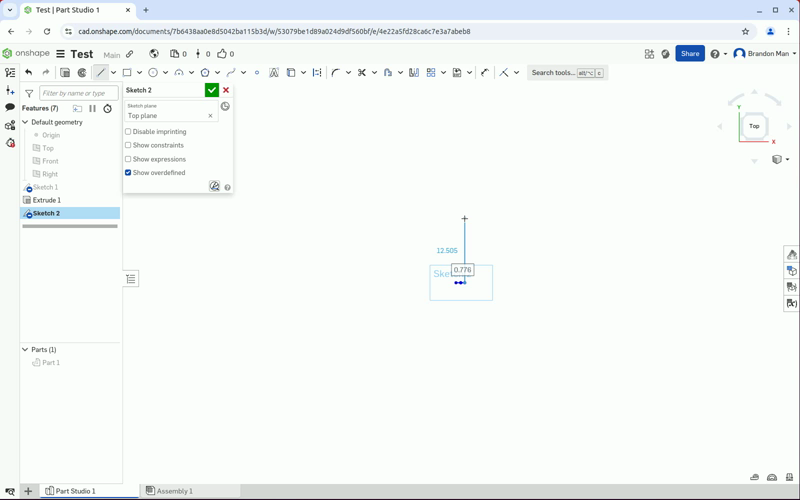
click(464, 218)
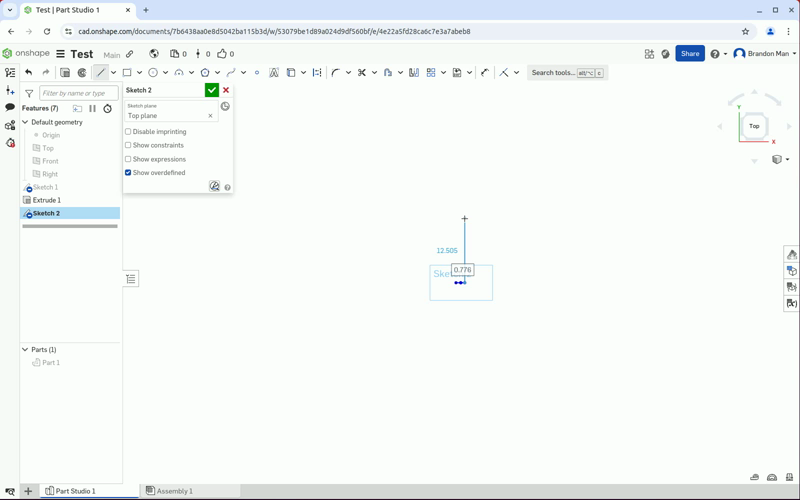
key_up(shift)
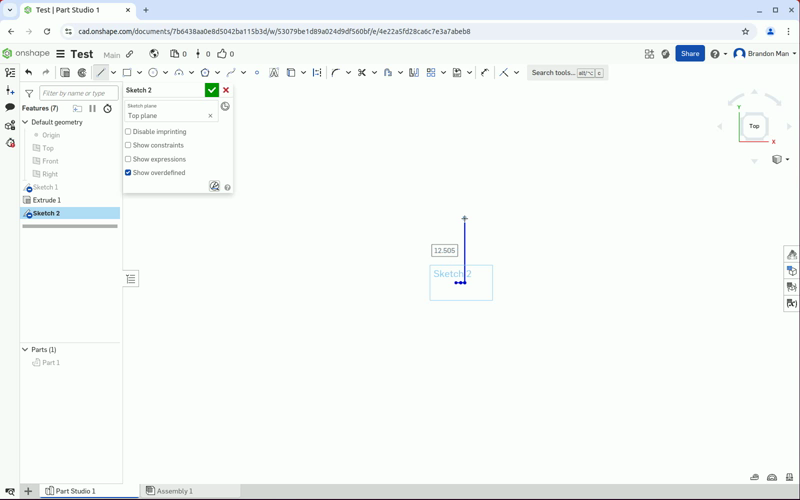
key_down(shift)
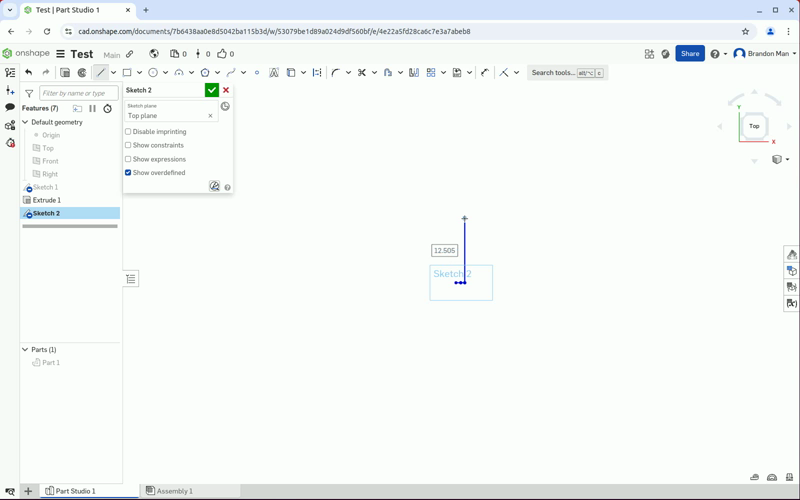
mouse_move(495, 218)
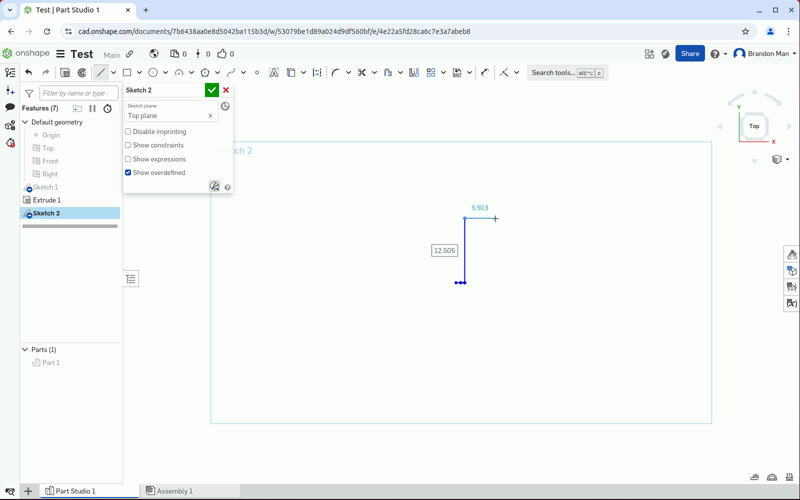
mouse_move(460, 218)
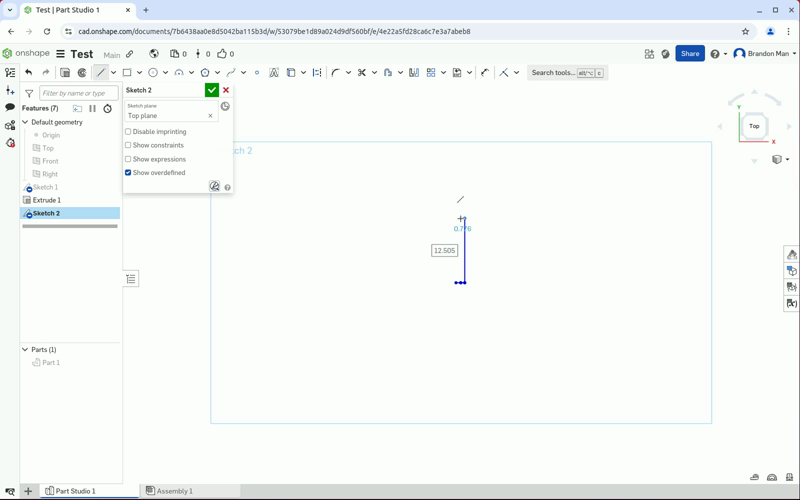
scroll(6)
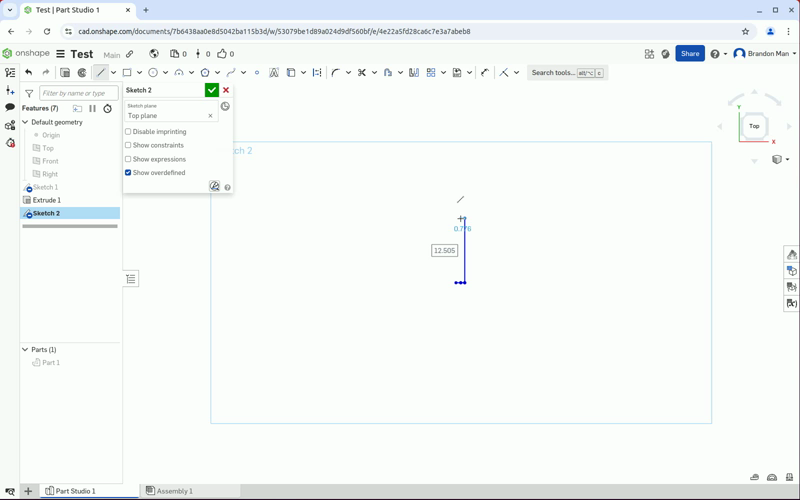
scroll(6)
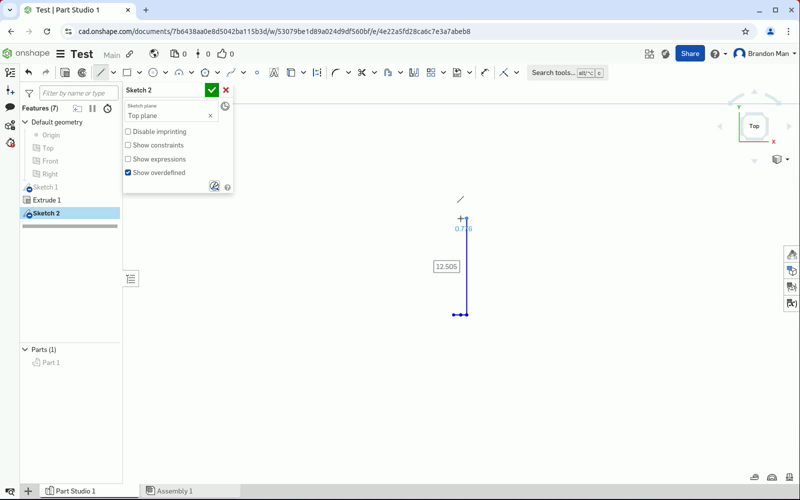
scroll(6)
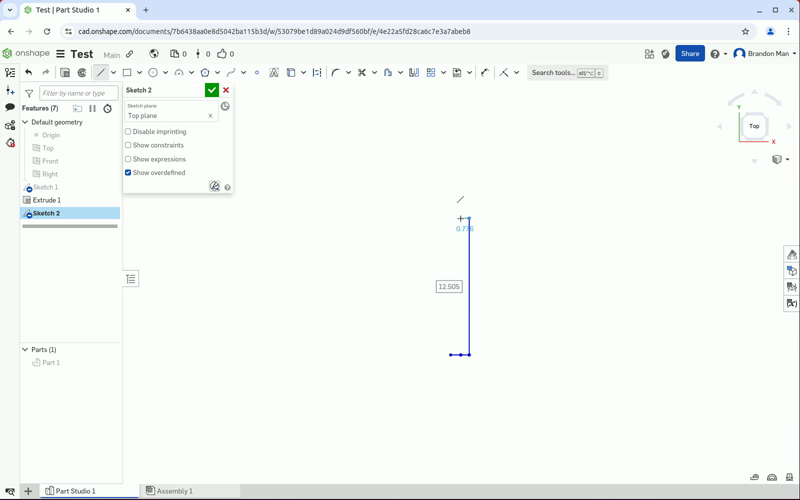
scroll(6)
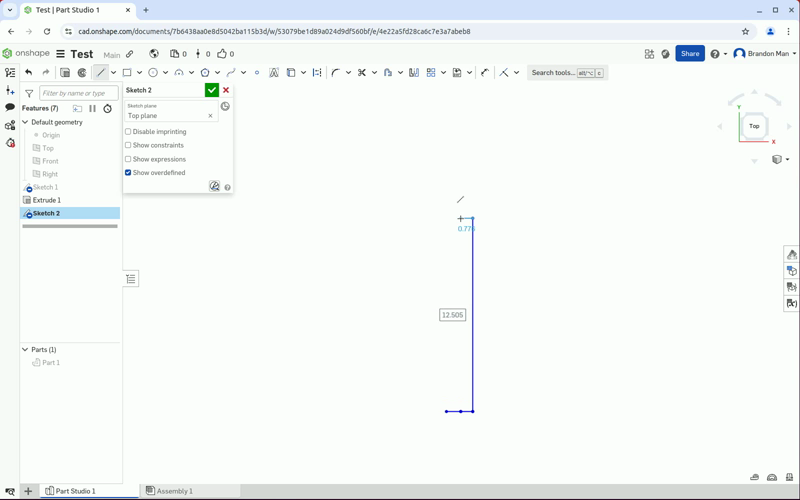
scroll(6)
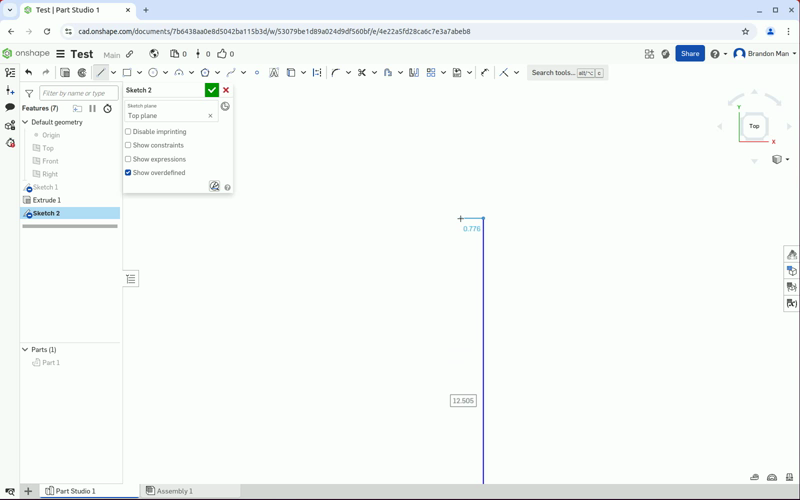
scroll(6)
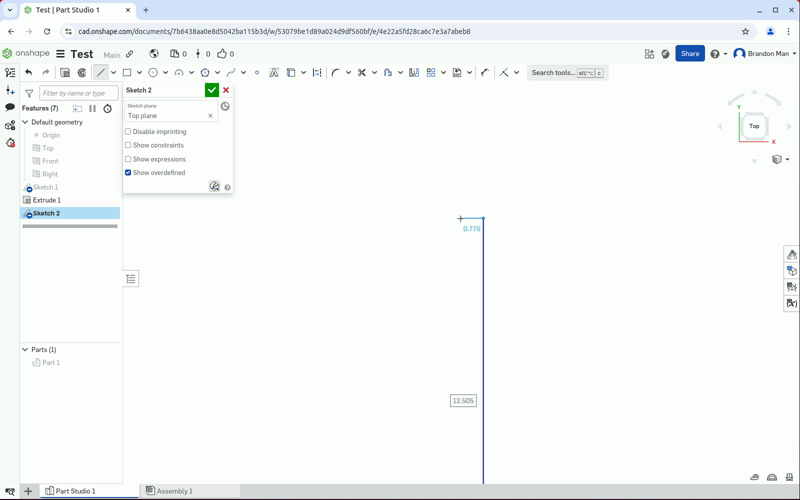
scroll(6)
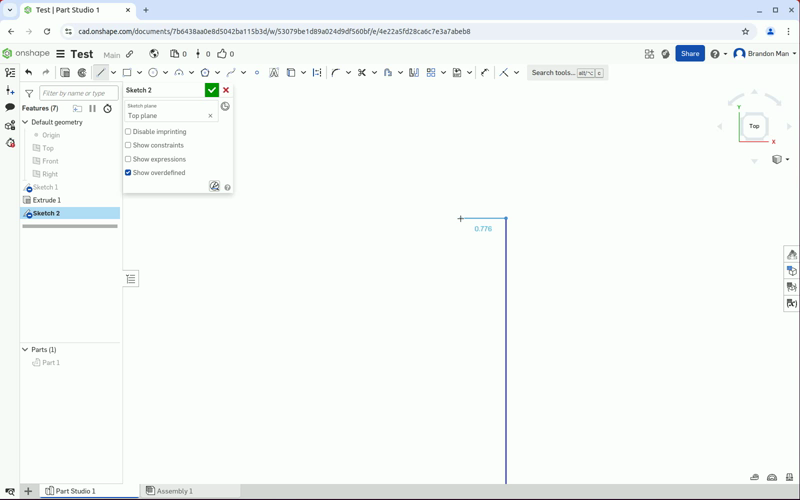
click(460, 218)
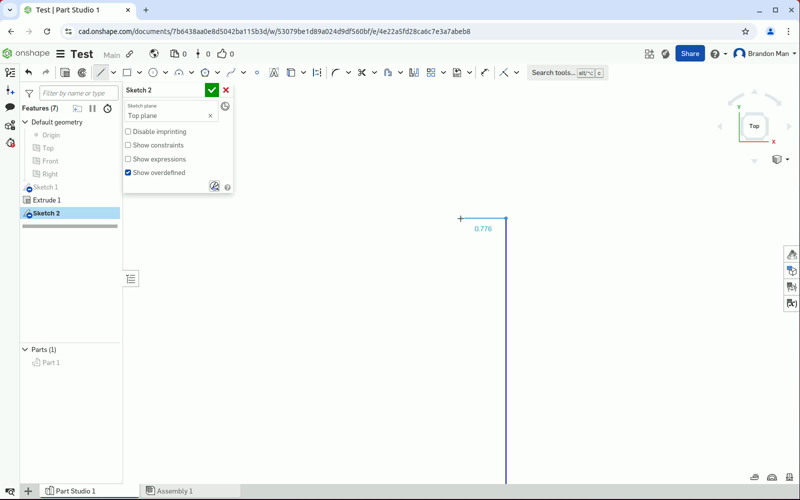
scroll(-6)
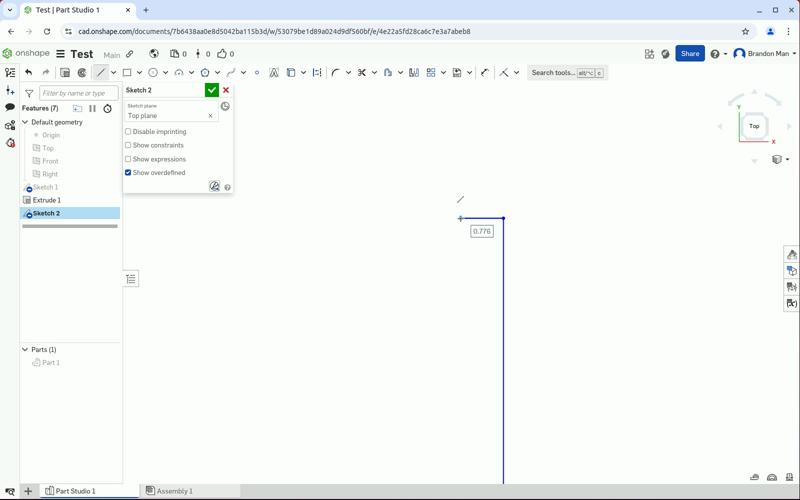
scroll(-6)
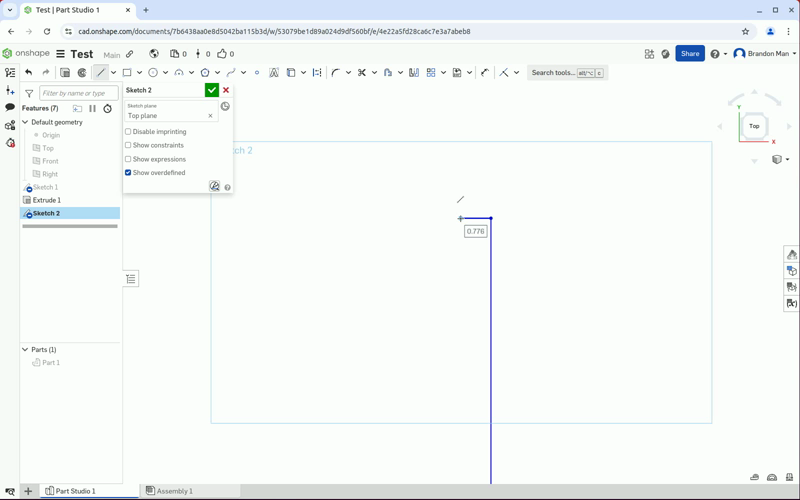
scroll(-6)
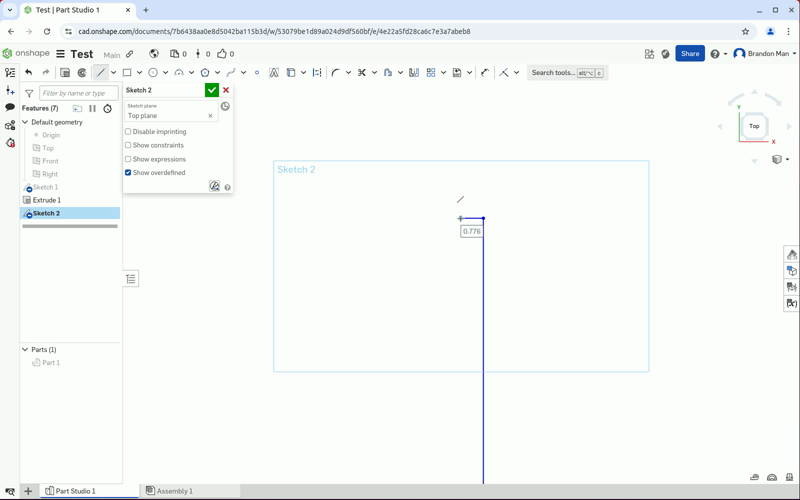
scroll(-6)
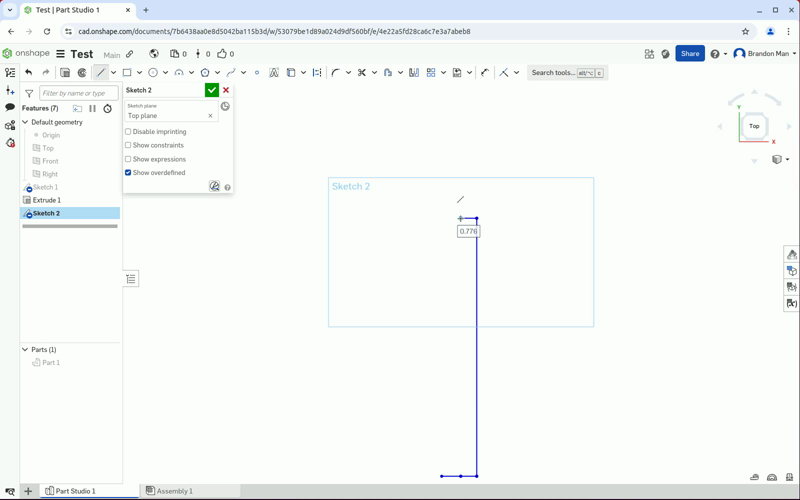
scroll(-6)
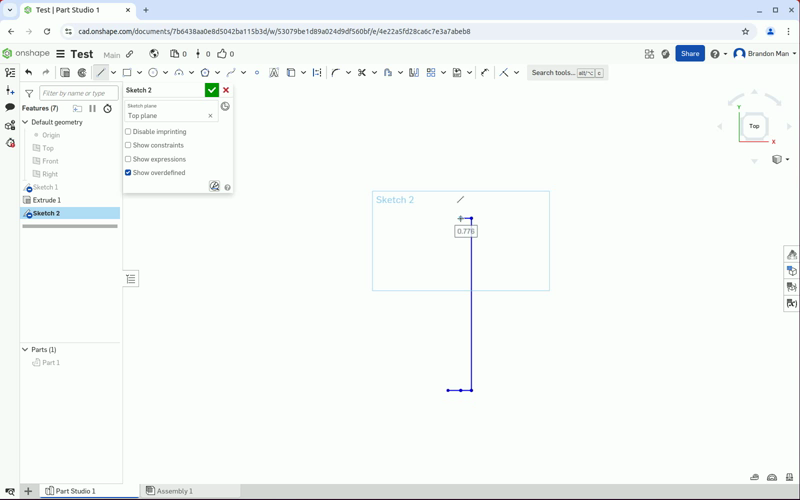
scroll(-6)
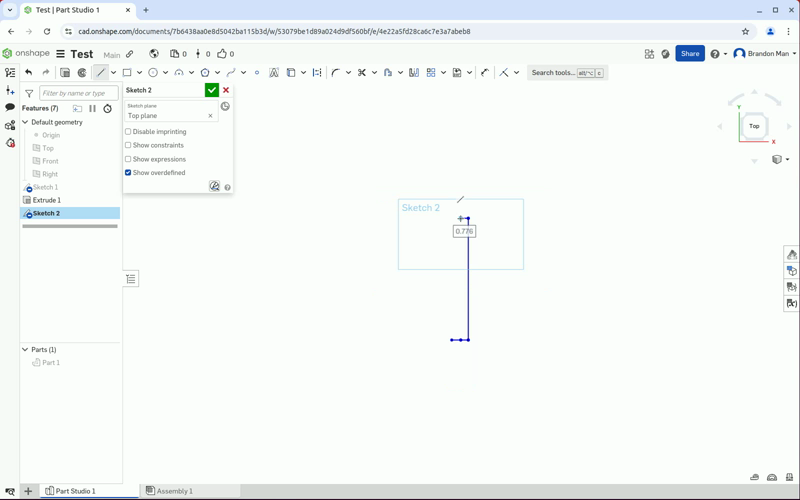
scroll(-6)
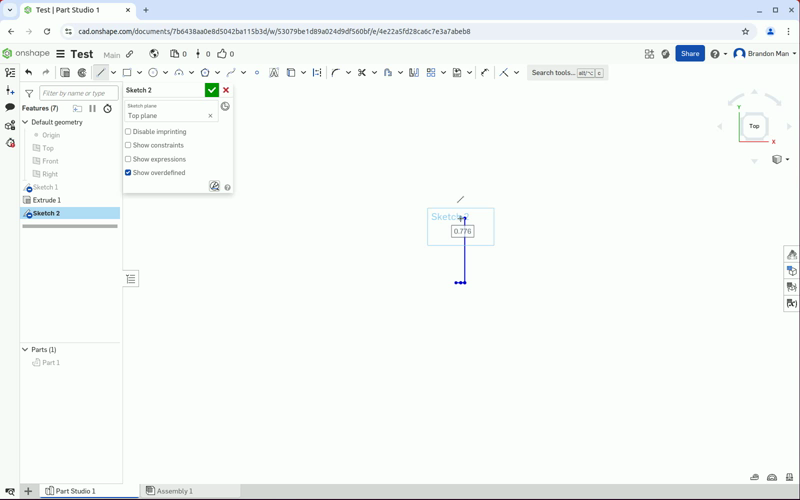
key_up(shift)
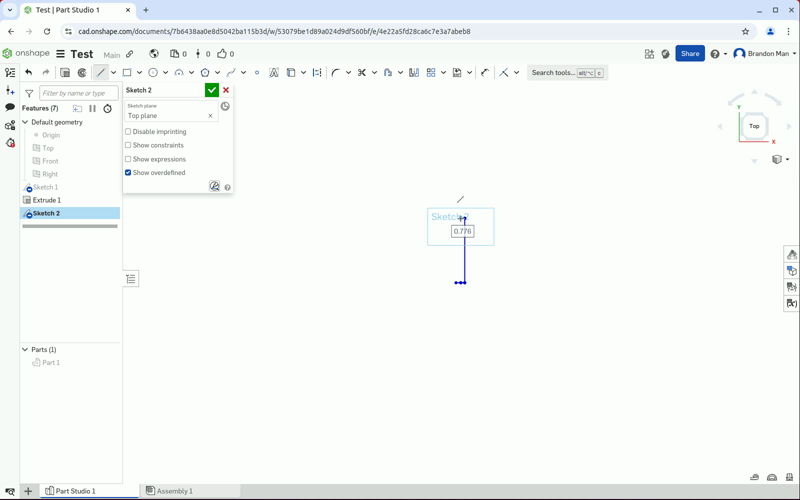
key_down(shift)
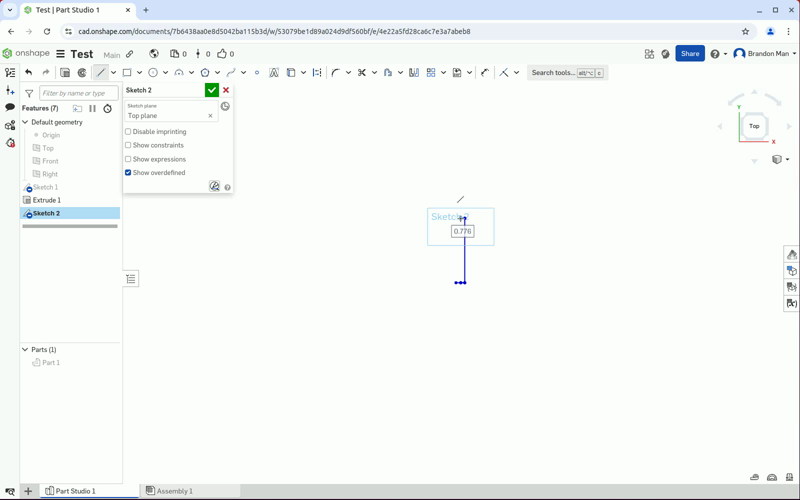
mouse_move(456, 282)
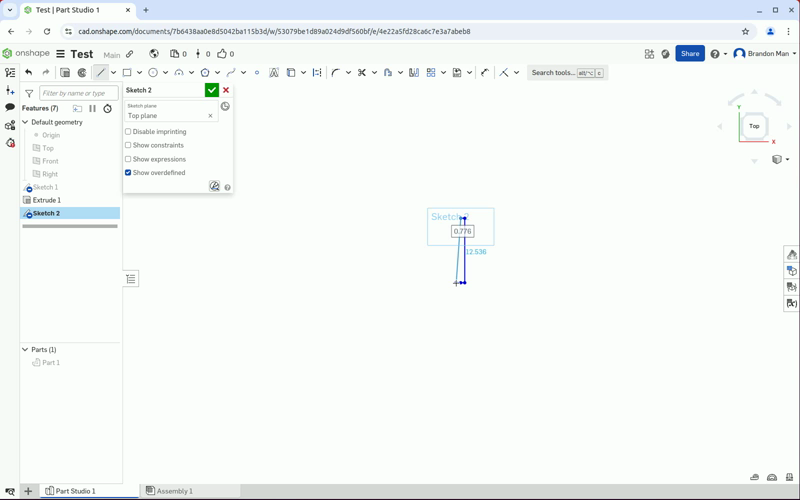
key_up(shift)
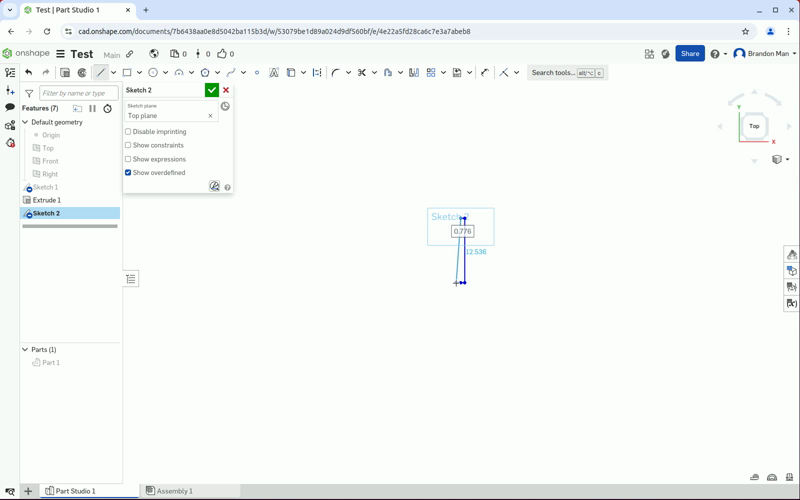
click(456, 282)
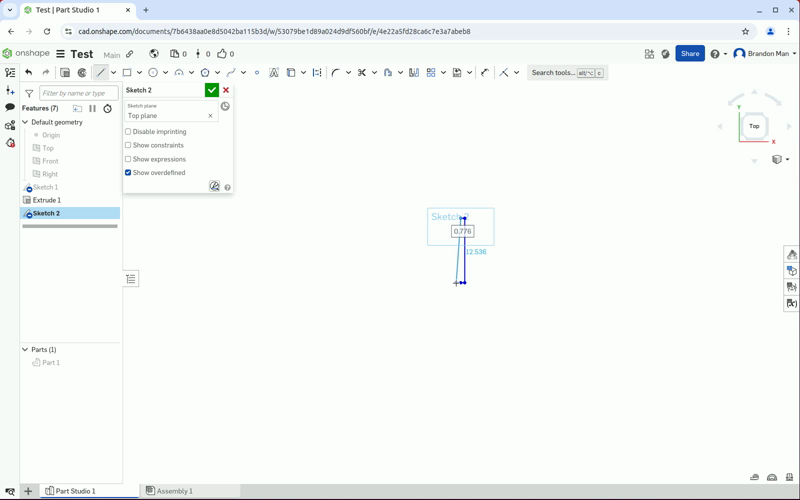
key(esc)
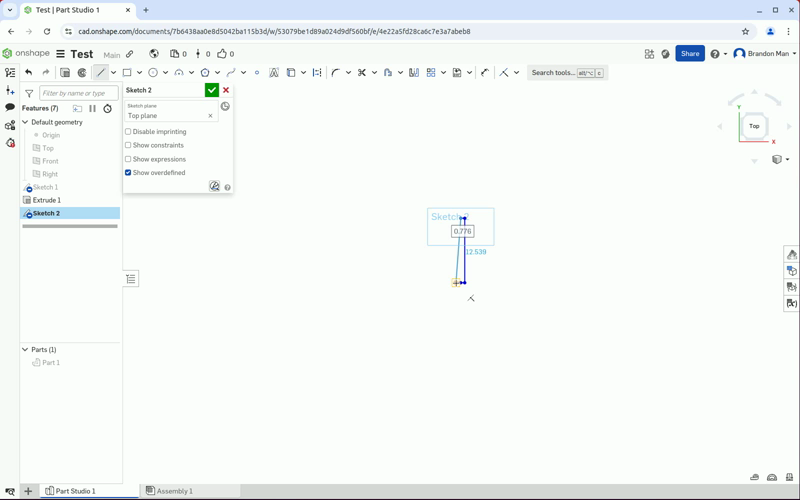
mouse_move(463, 232)
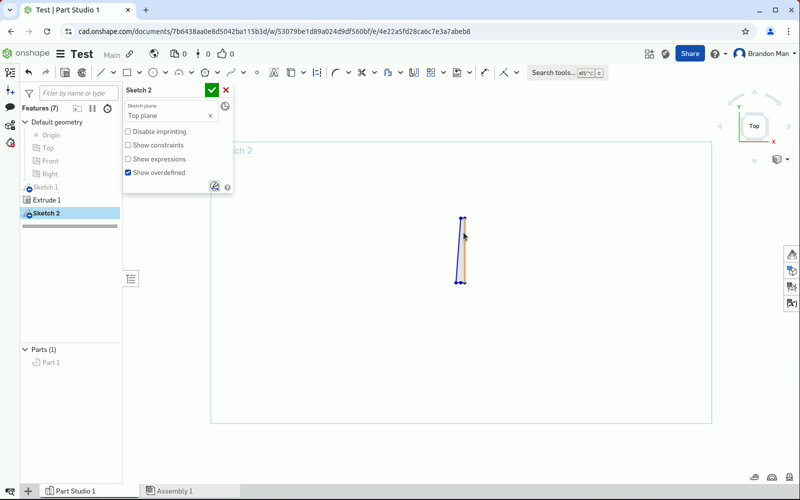
scroll(6)
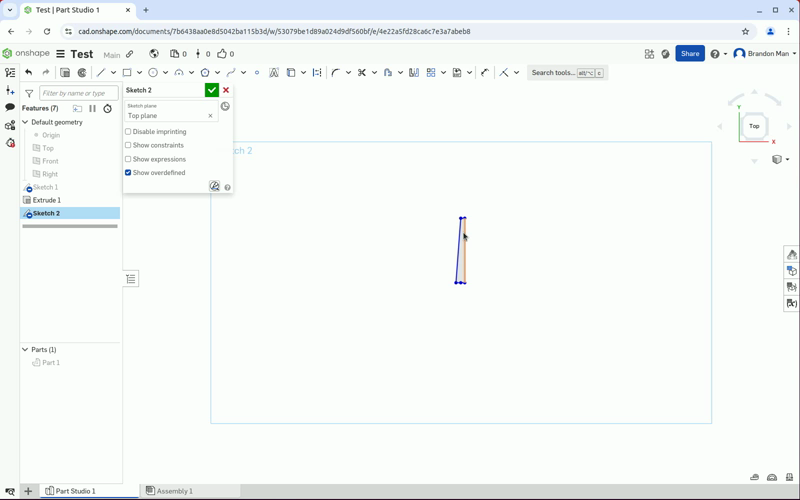
scroll(6)
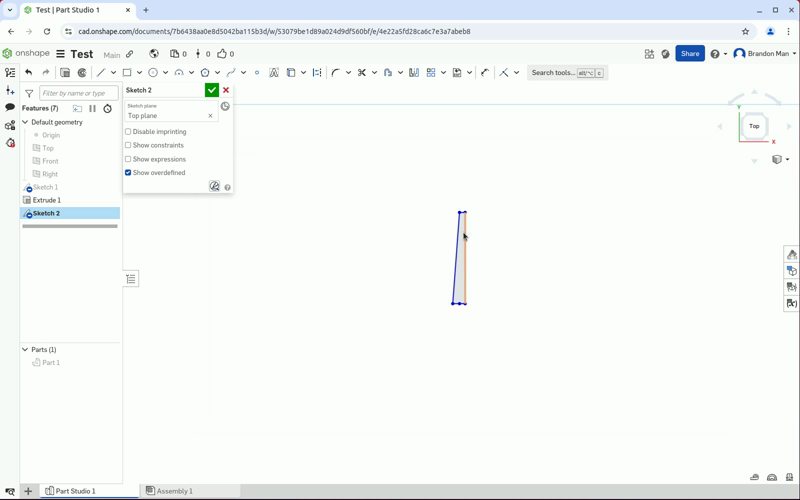
scroll(6)
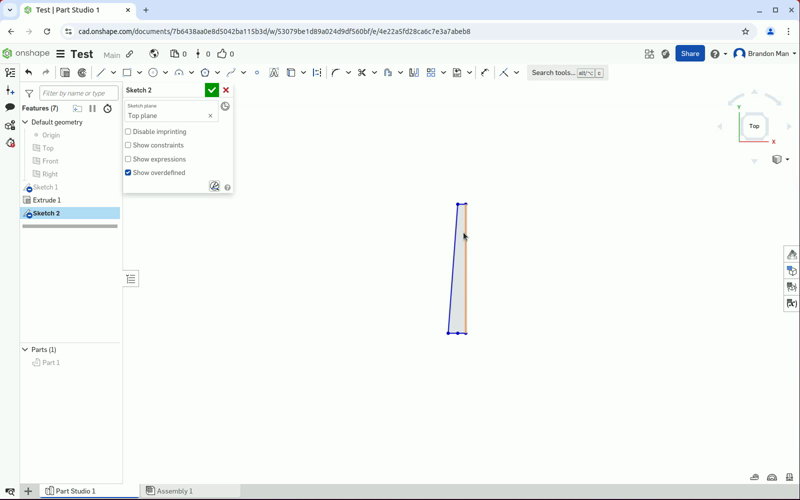
scroll(6)
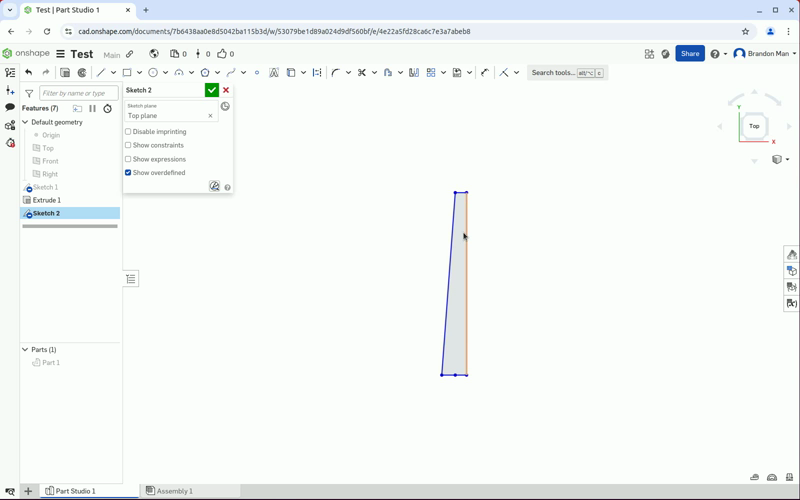
scroll(6)
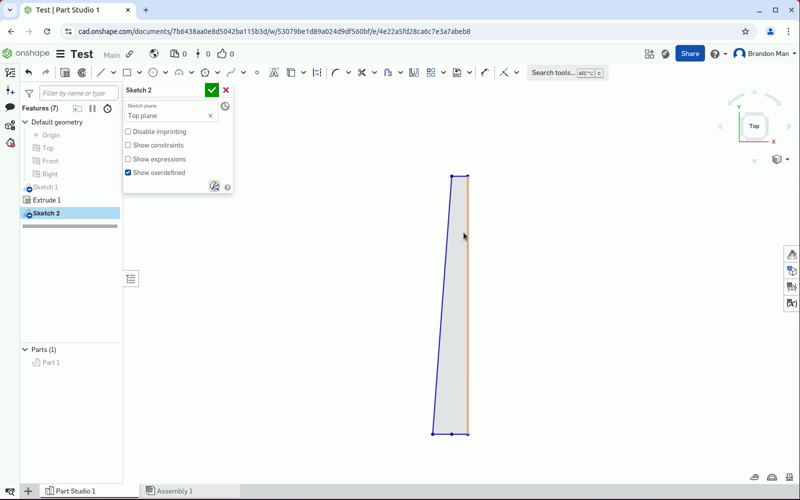
scroll(6)
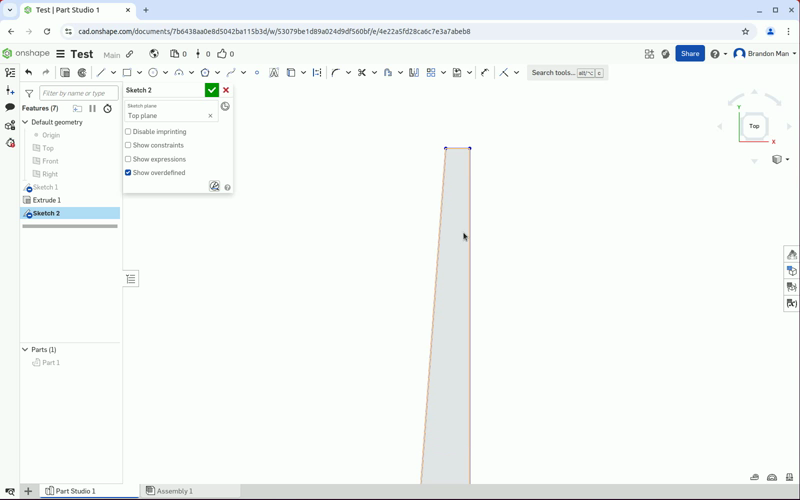
scroll(6)
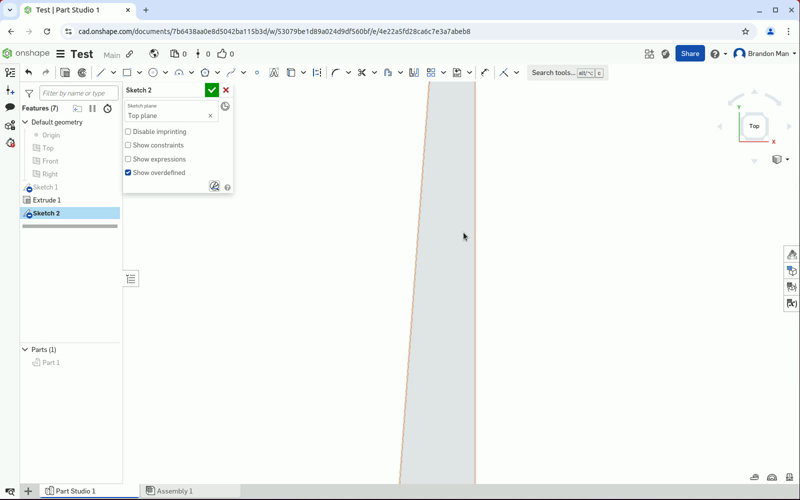
click(463, 232)
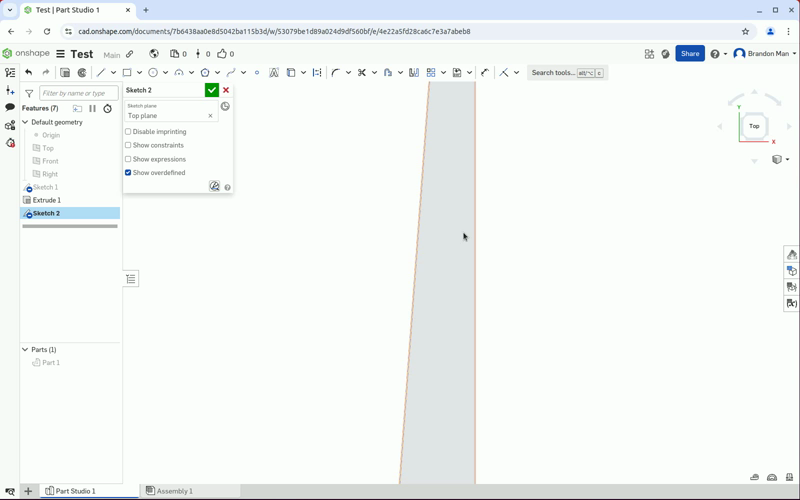
scroll(-6)
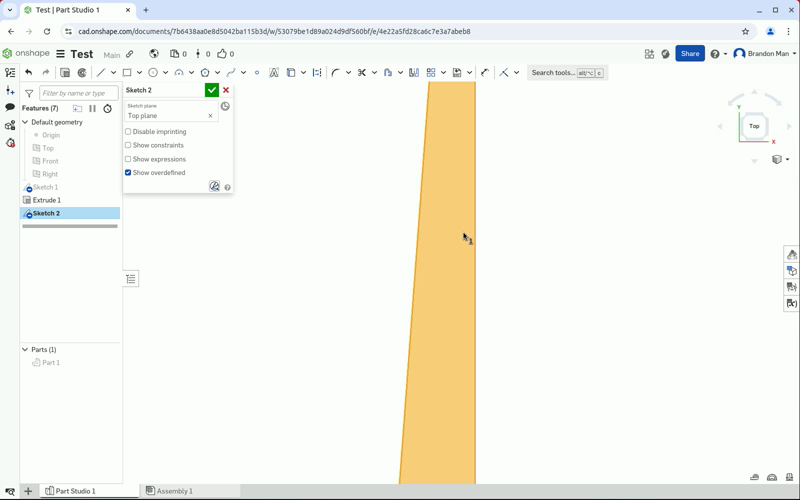
scroll(-6)
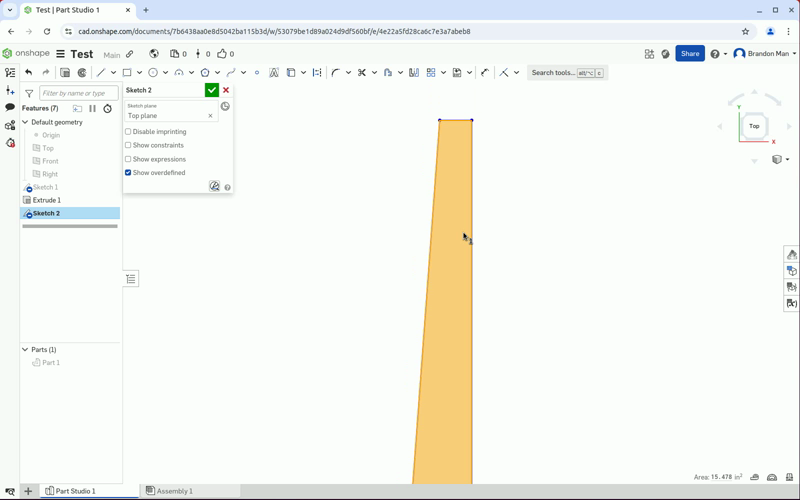
scroll(-6)
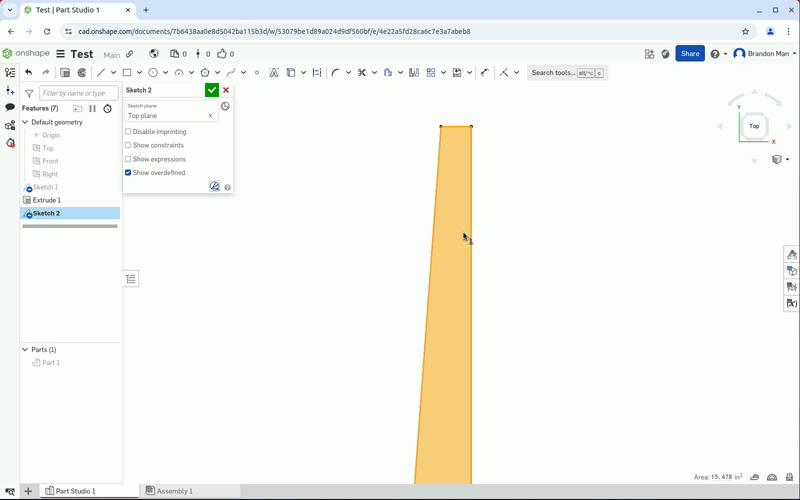
scroll(-6)
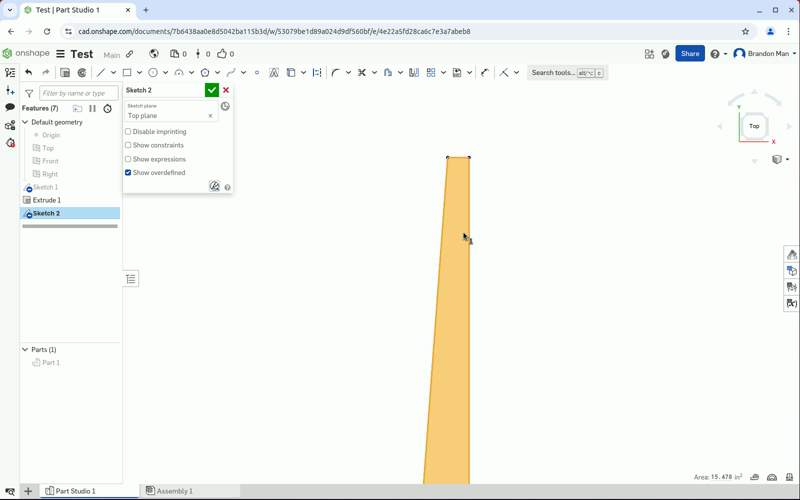
scroll(-6)
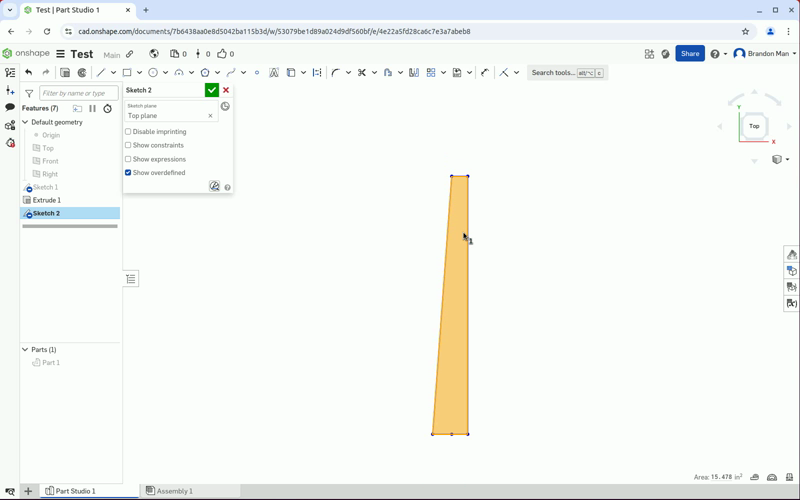
scroll(-6)
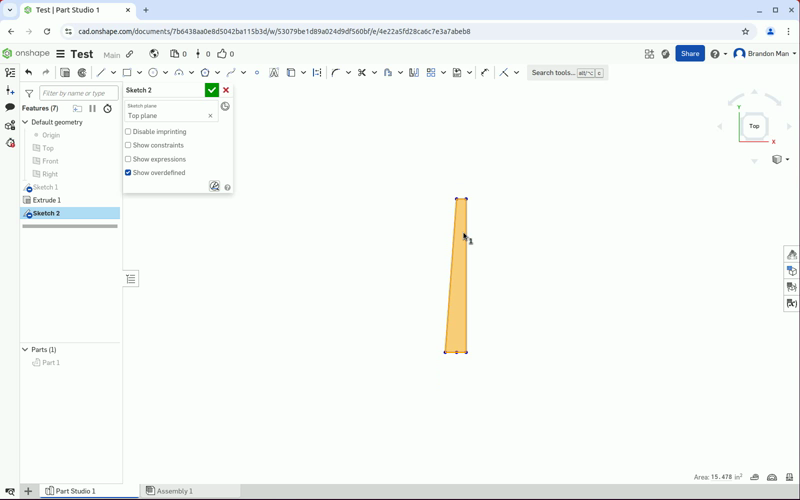
scroll(-6)
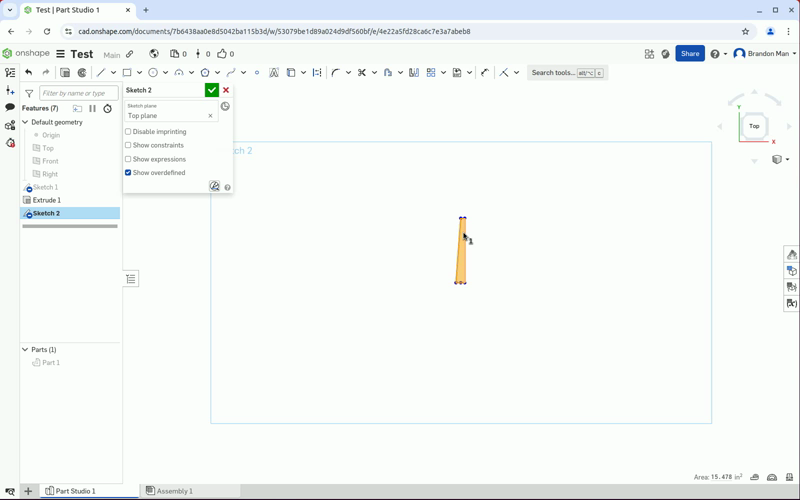
mouse_move(73, 352)
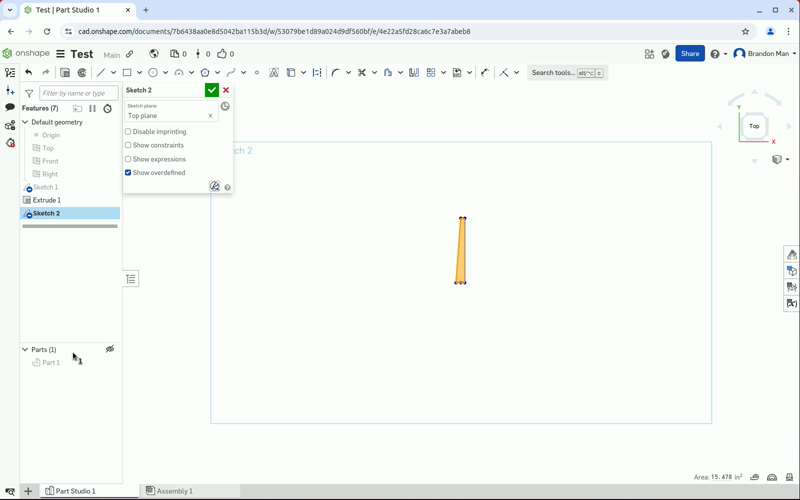
key(shift+y)
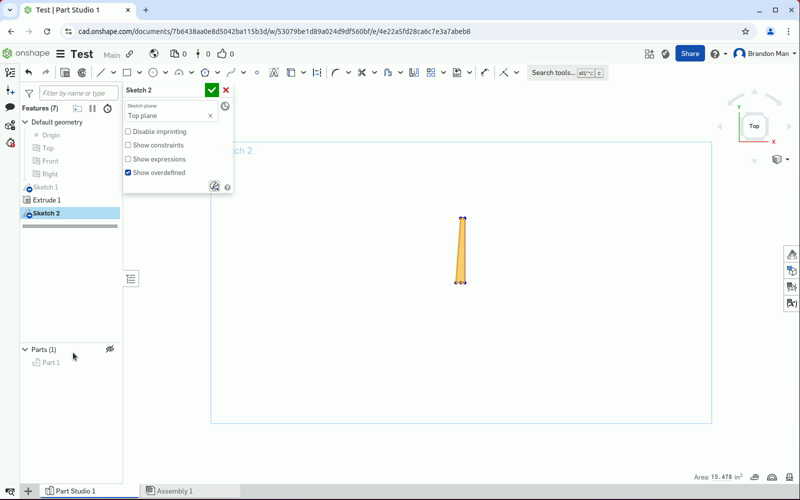
key(shift+e)
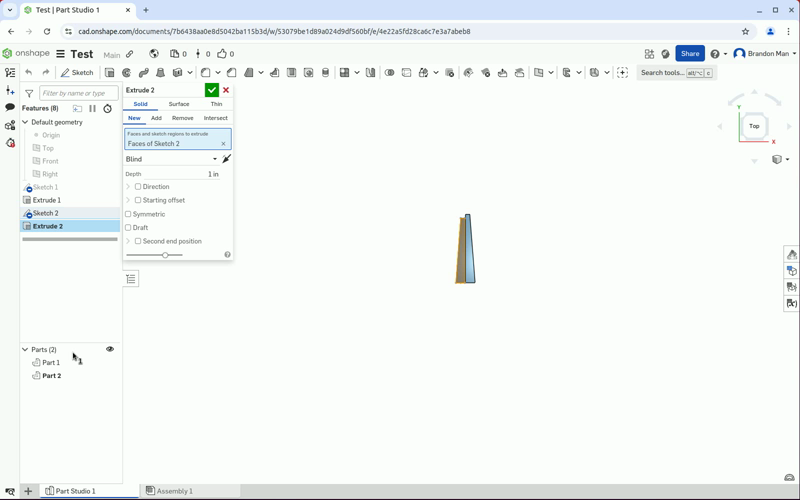
mouse_move(143, 106)
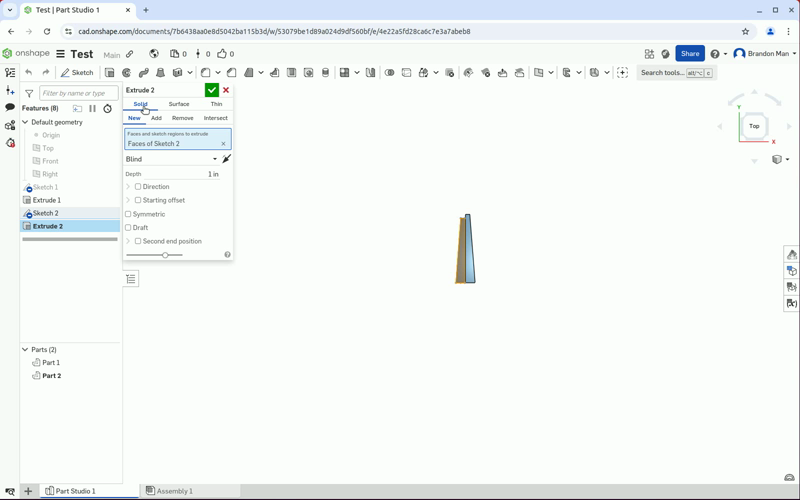
click(143, 106)
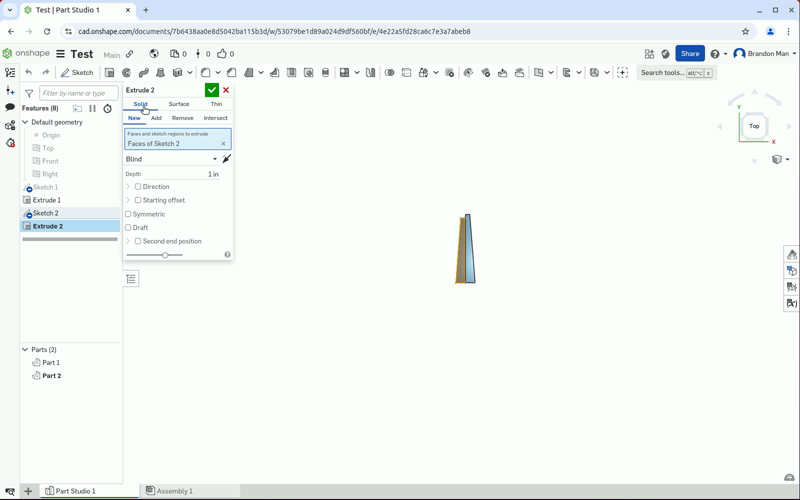
mouse_move(137, 120)
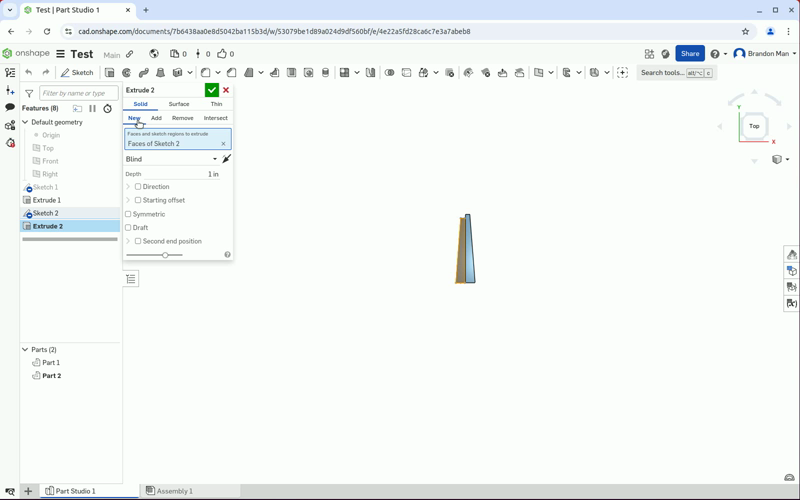
click(137, 120)
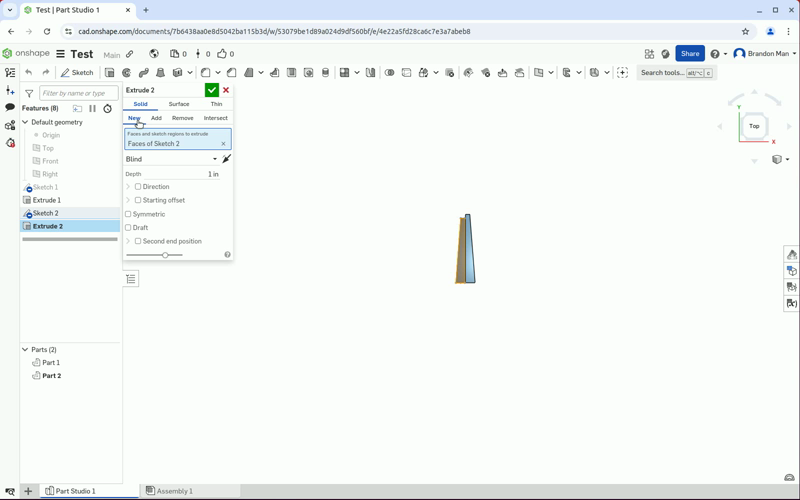
key(tab, 4)
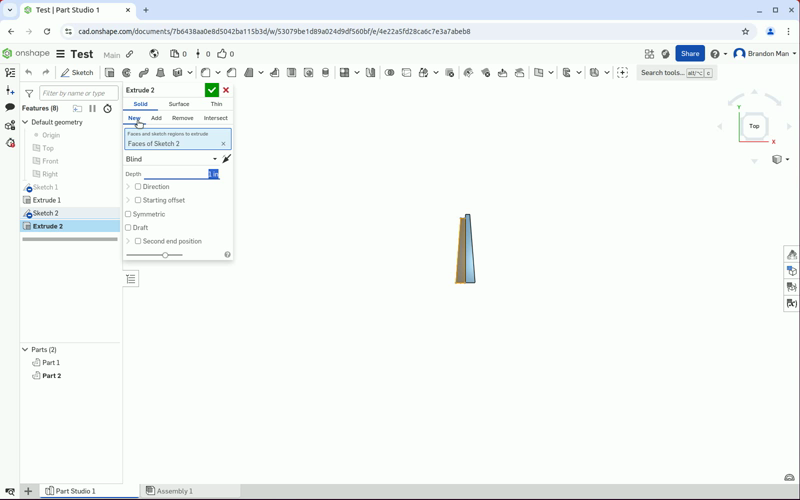
text(1.926)
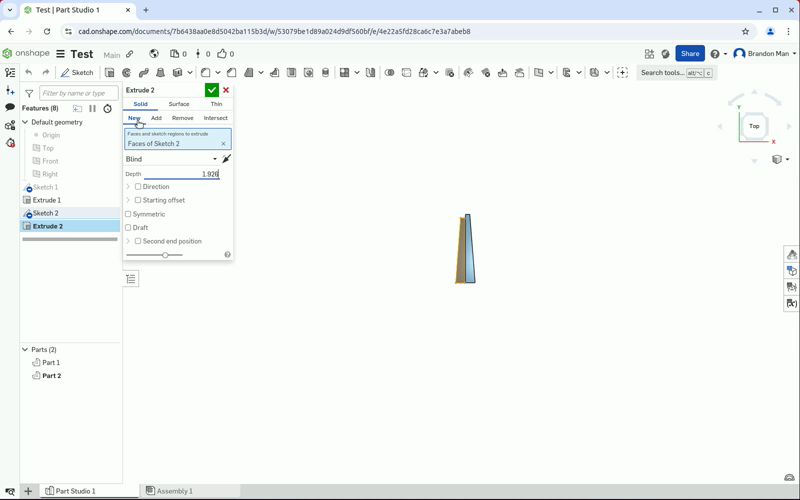
key(enter)
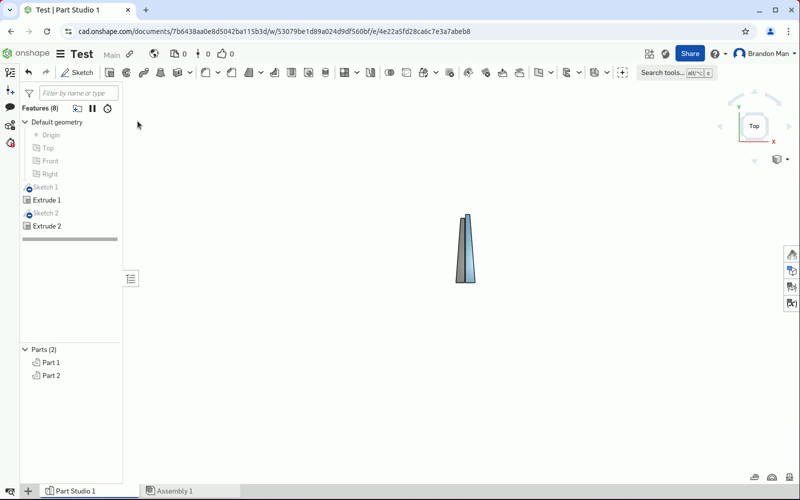
key(shift+h)
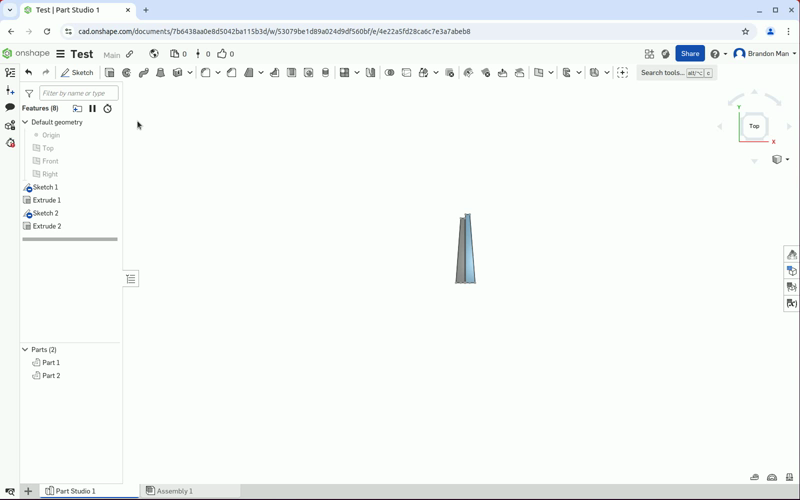
key(shift+h)
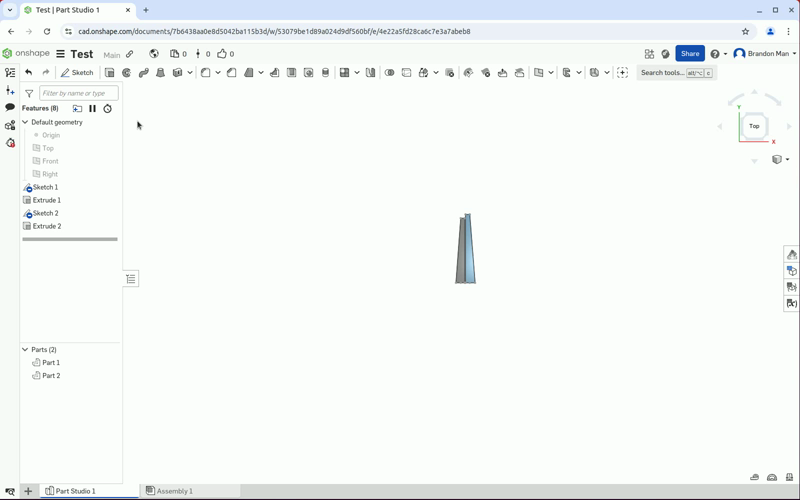
key(shift+7)
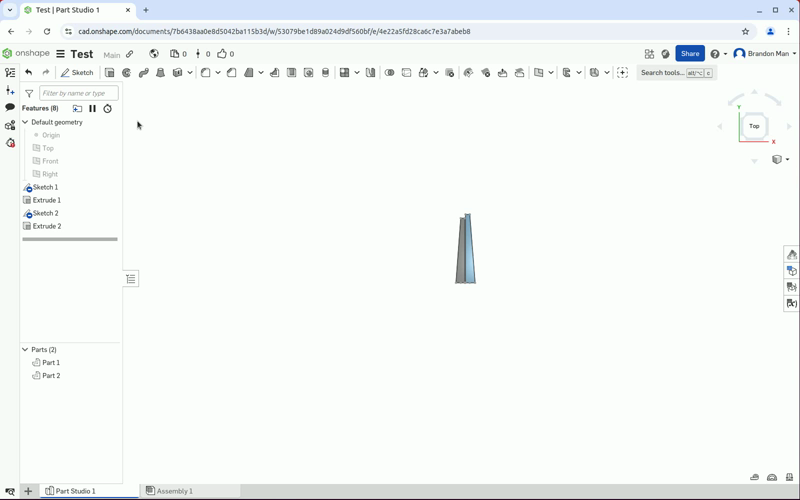
key(up, 3)
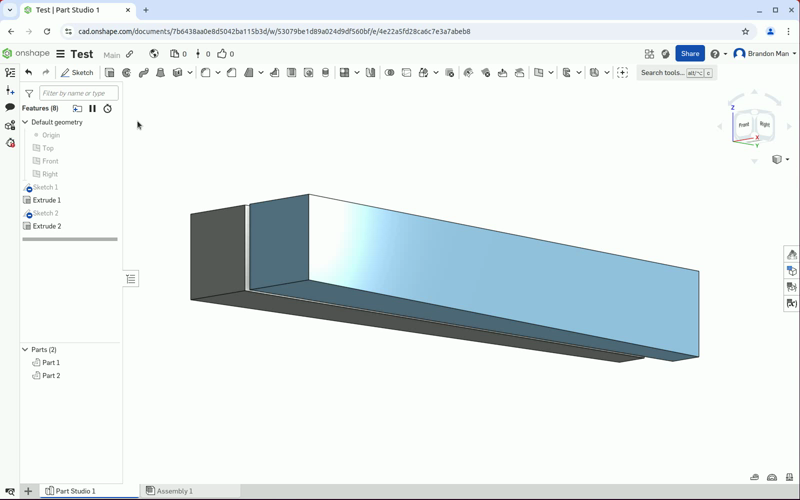
key(left, 3)
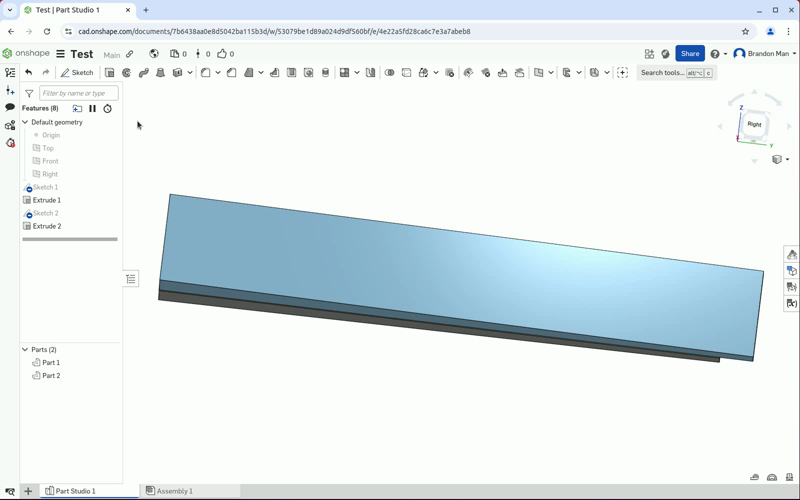
key(right, 3)
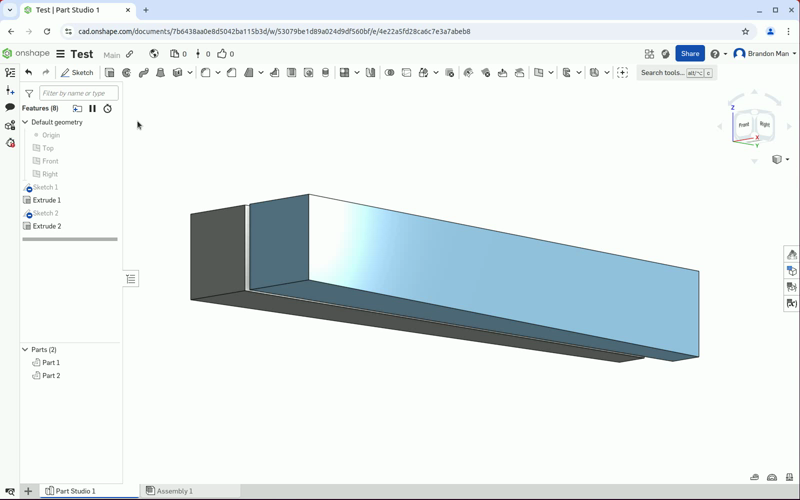
key(down, 3)
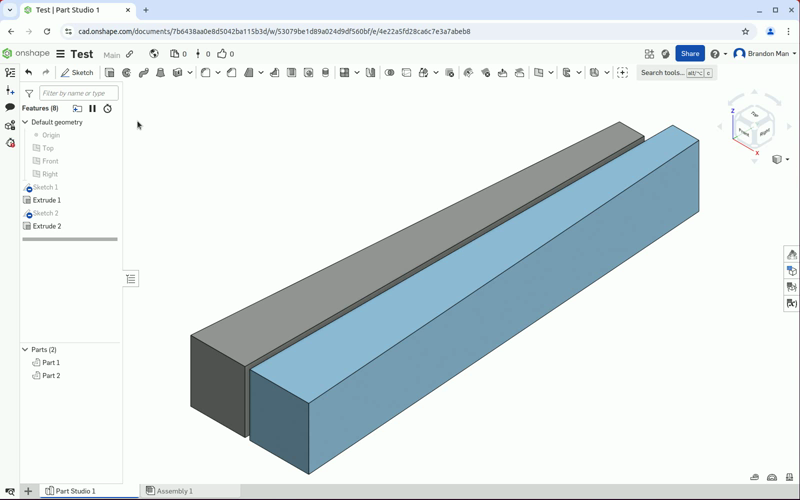
mouse_move(73, 189)
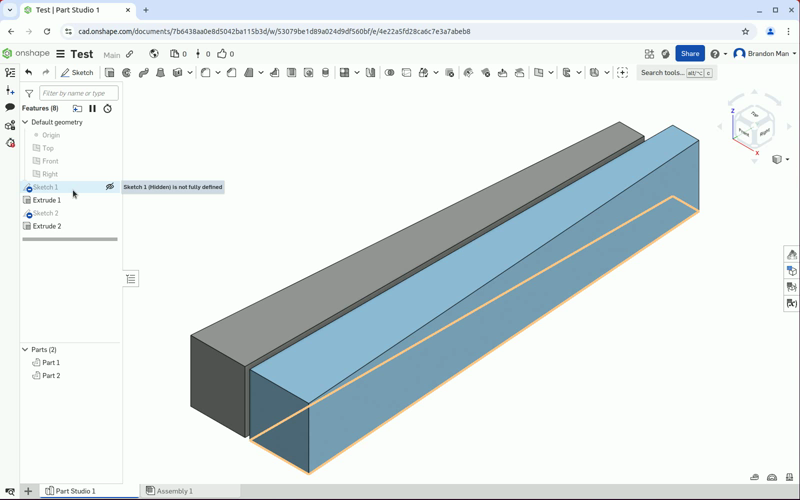
click(73, 189)